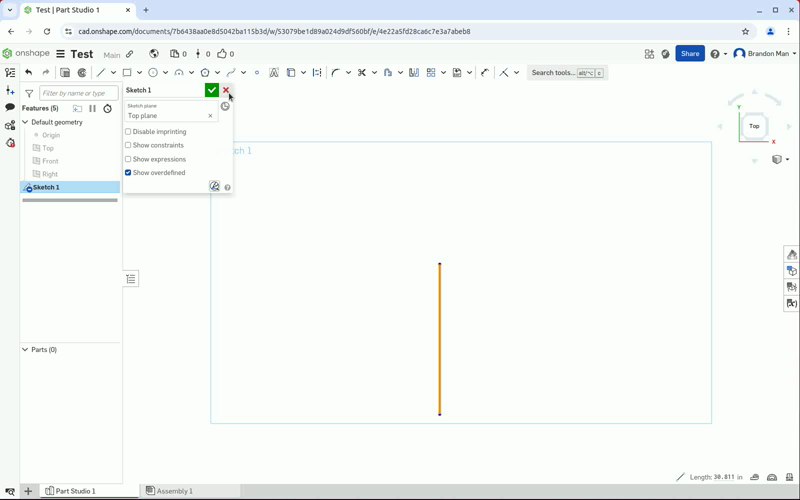
key(shift+h)
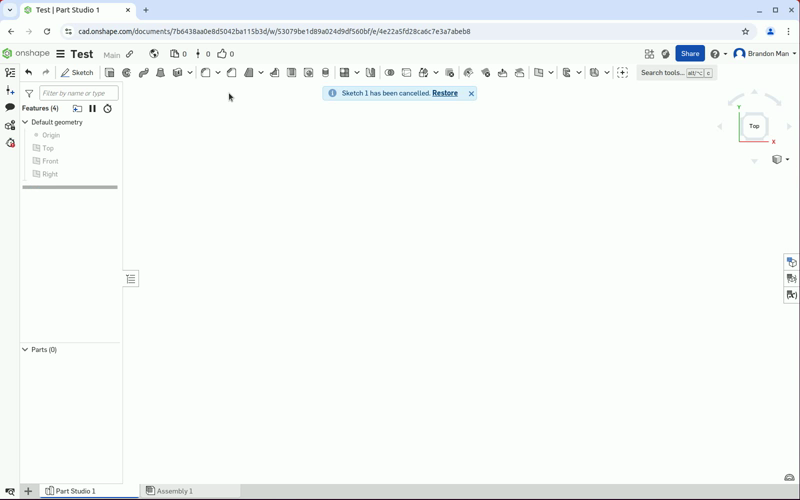
mouse_move(73, 352)
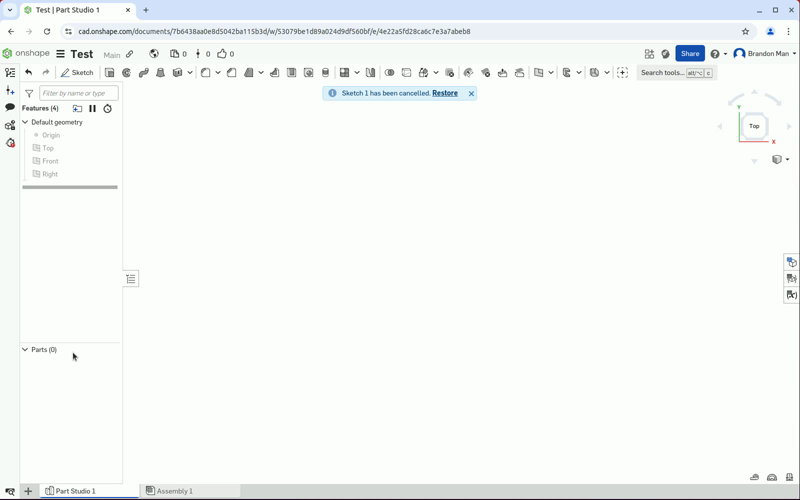
key(y)
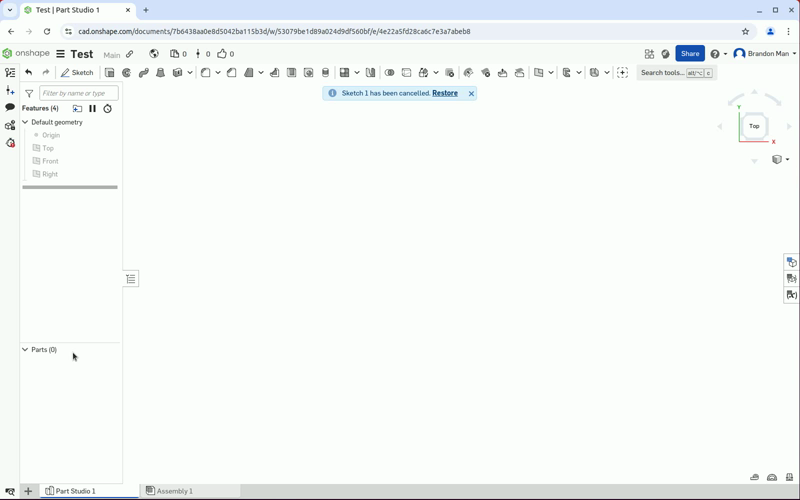
key(shift+p)
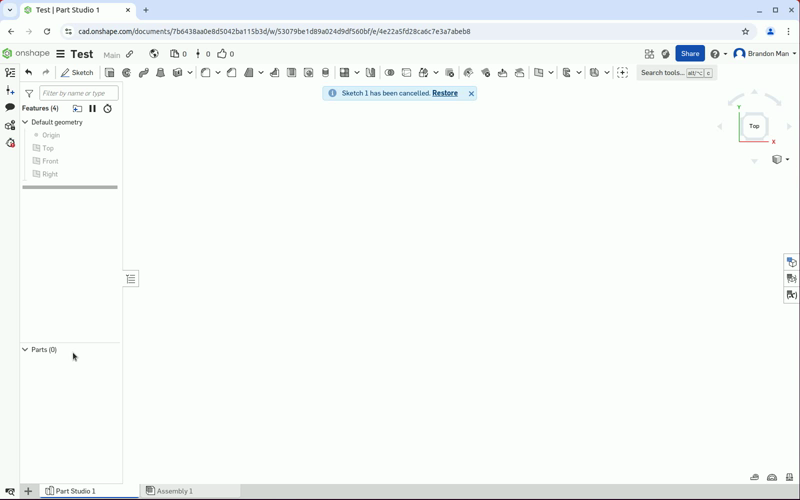
key(space)
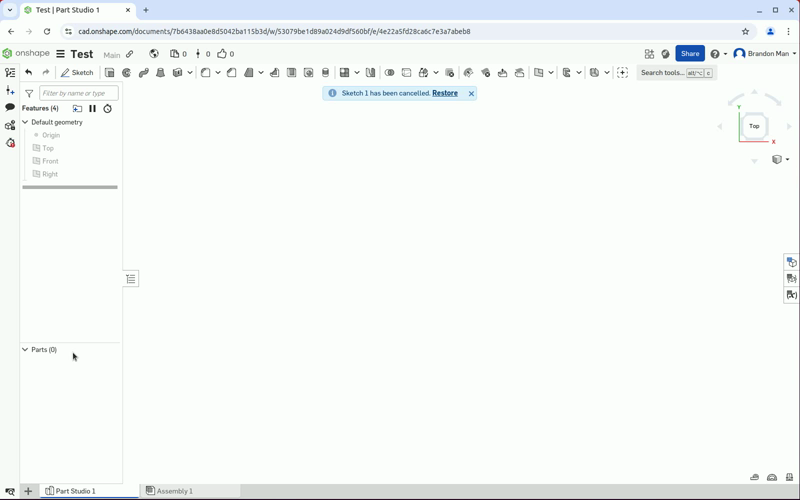
key_down(shift)
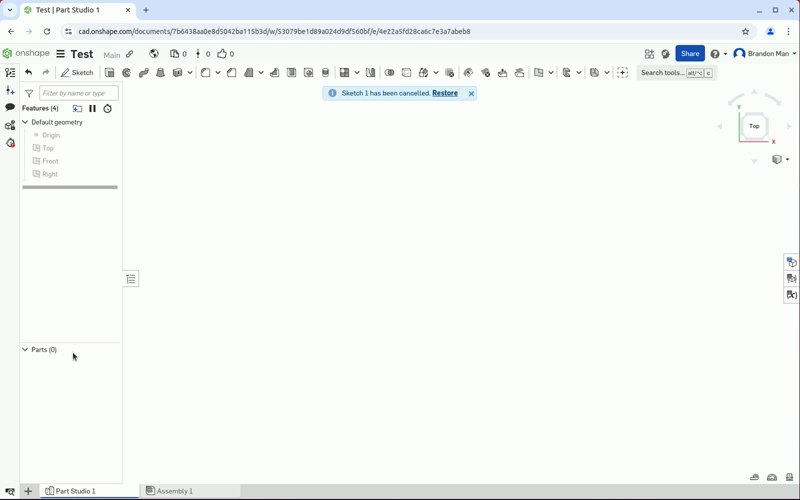
key(up)
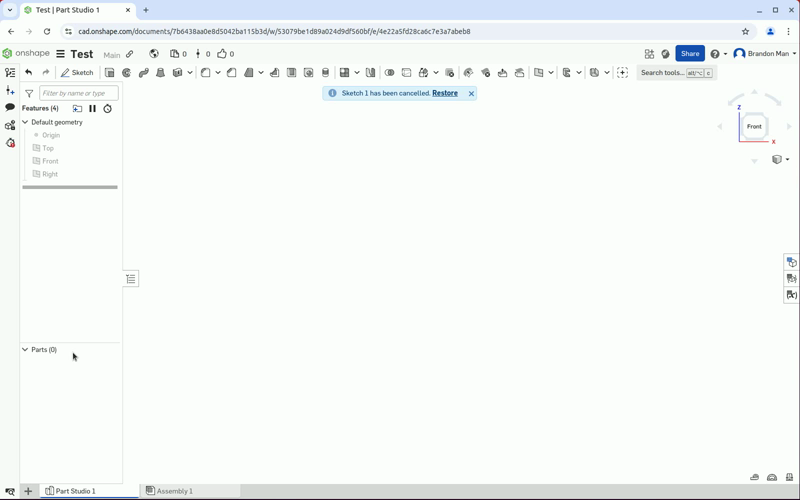
key_up(shift)
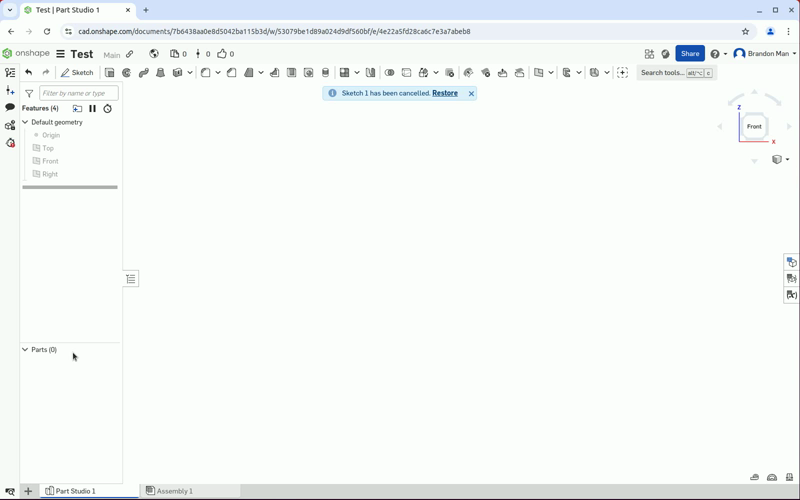
key(space)
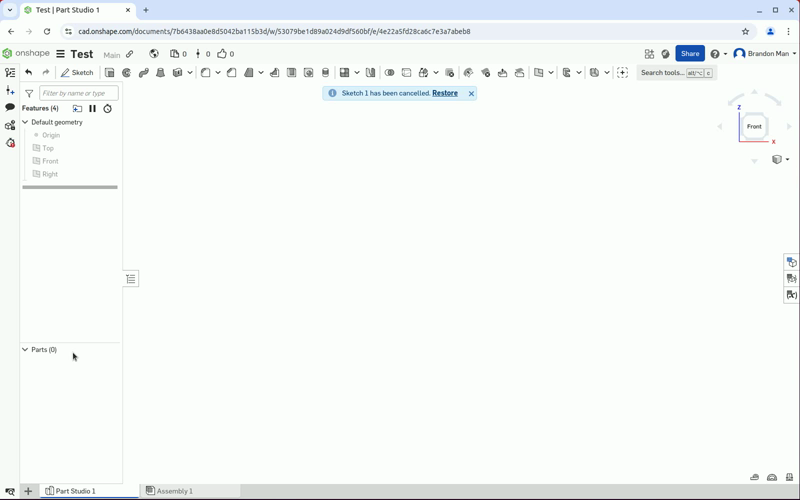
key_down(shift)
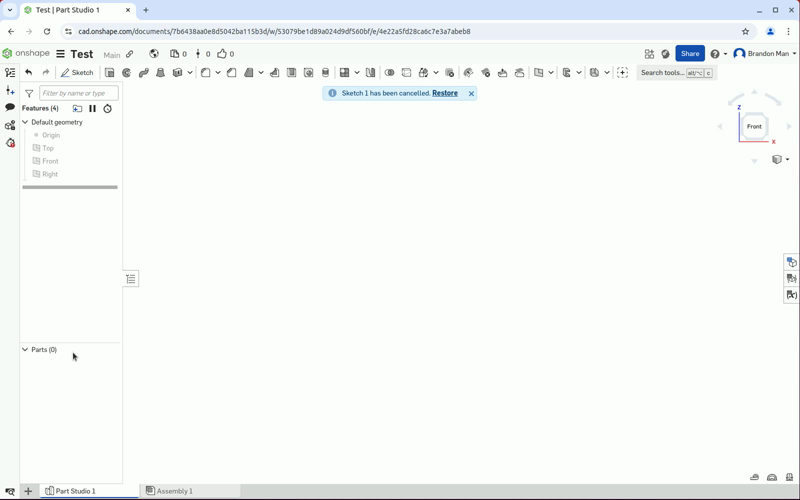
key(left)
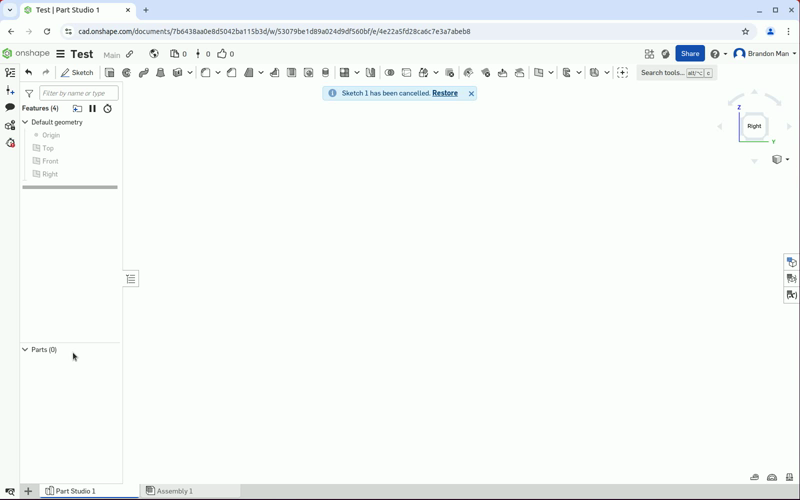
key_up(shift)
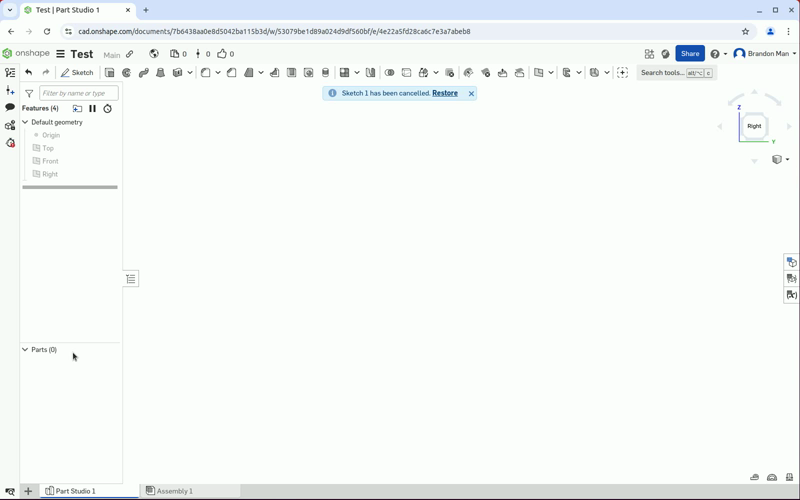
mouse_move(73, 352)
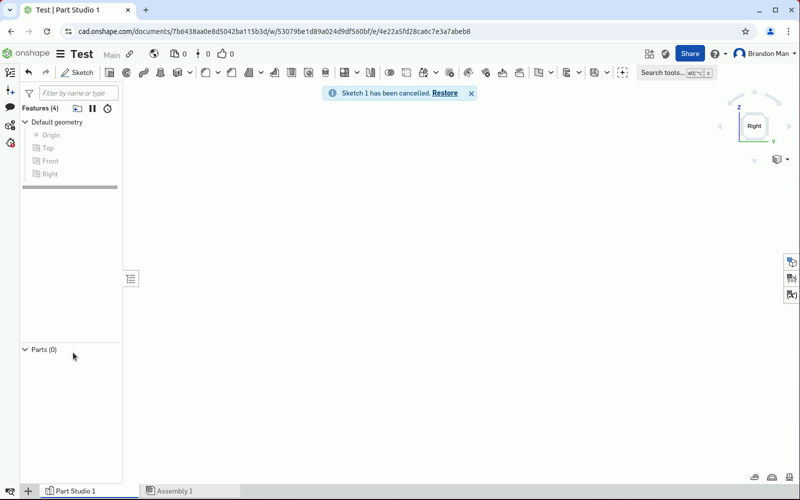
key(shift+y)
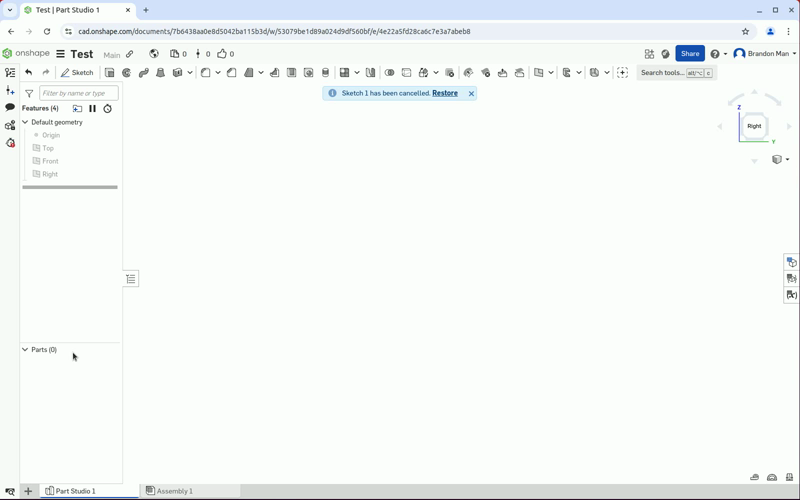
key(shift+s)
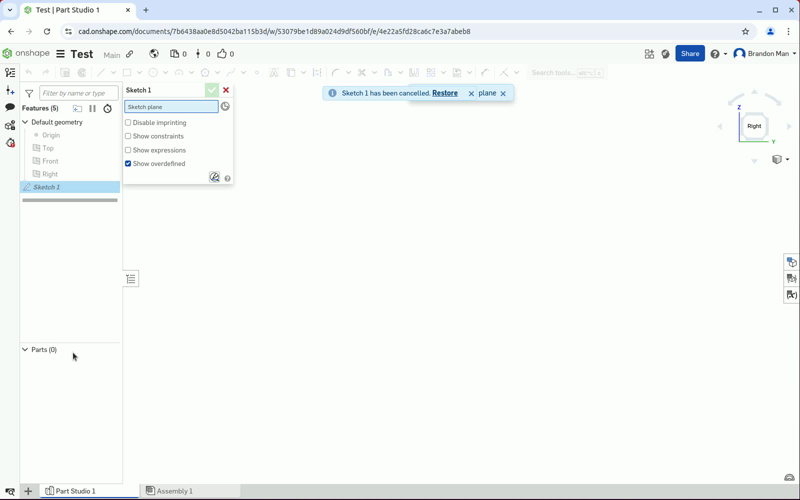
mouse_move(73, 176)
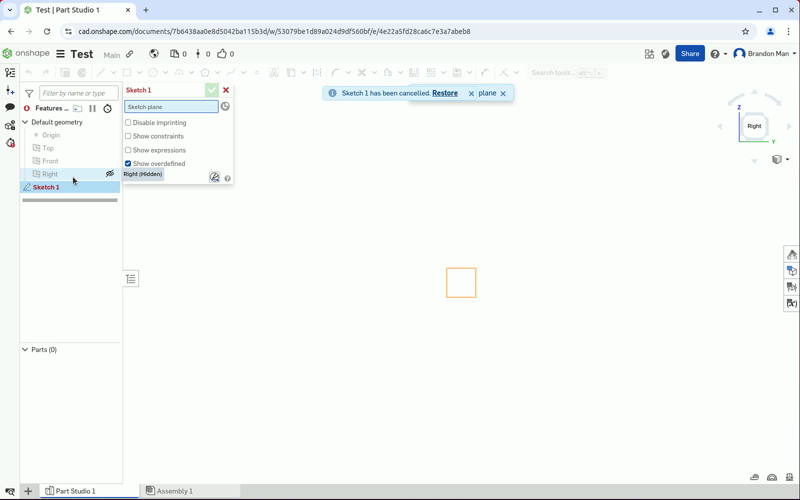
click(73, 176)
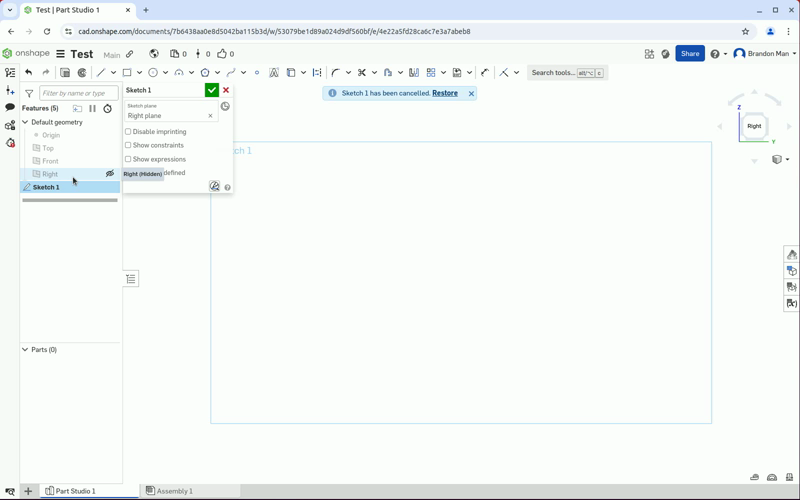
mouse_move(73, 352)
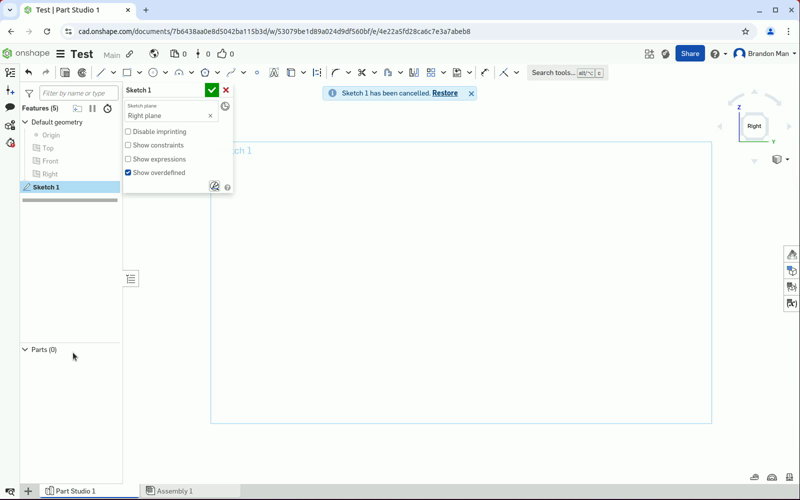
key(y)
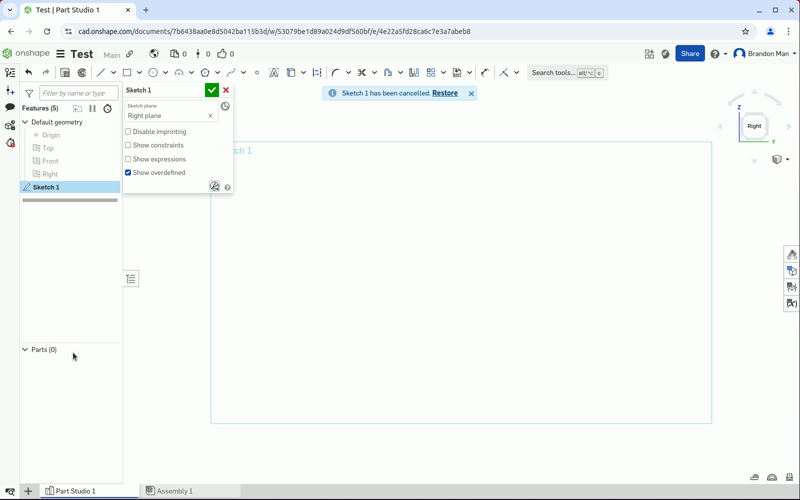
key(l)
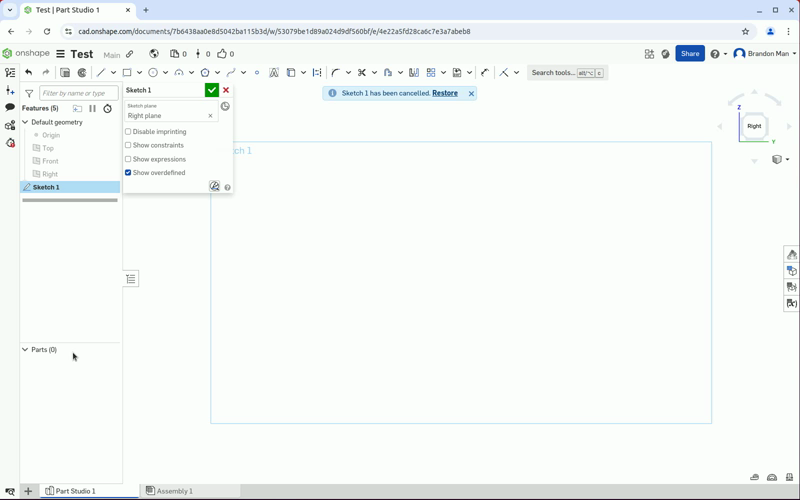
key_down(shift)
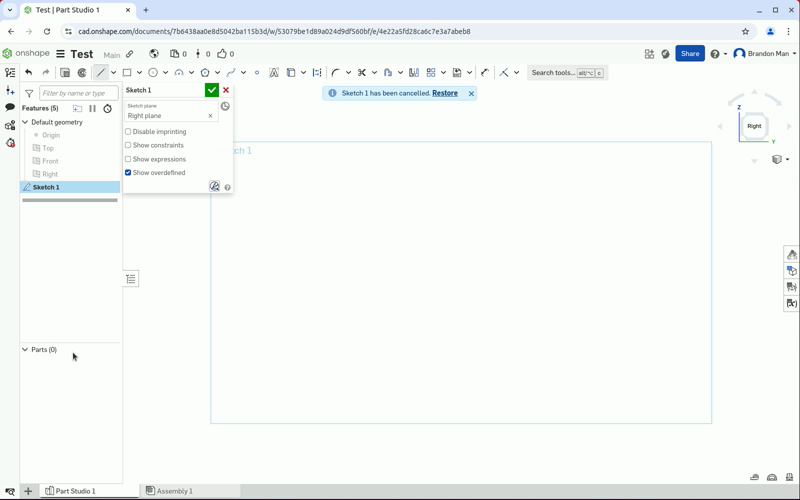
mouse_move(392, 395)
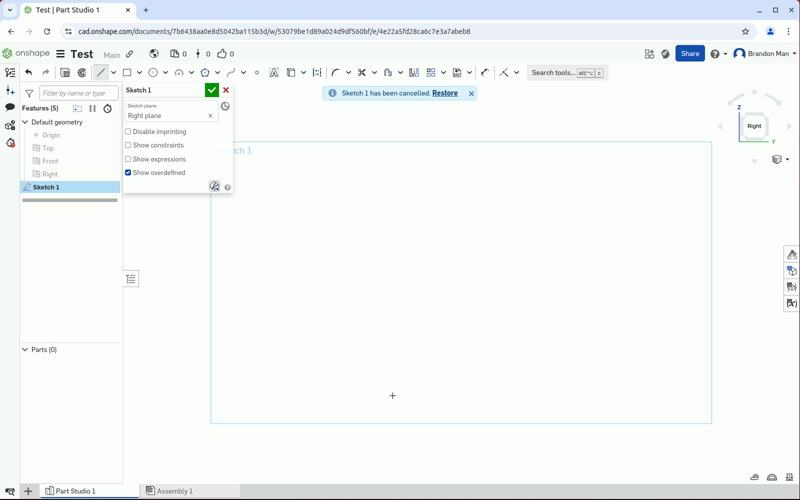
click(392, 395)
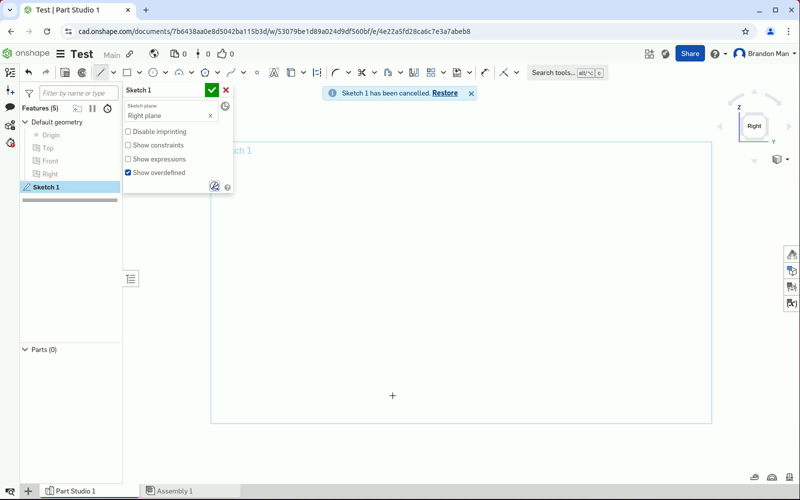
key_up(shift)
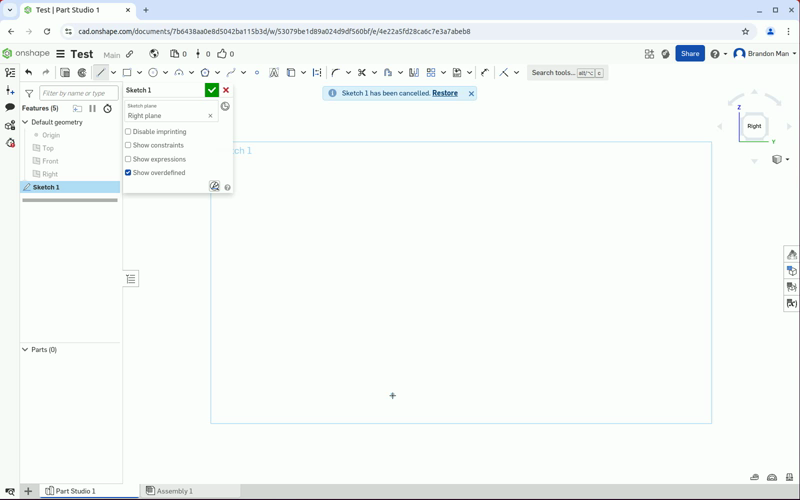
key_down(shift)
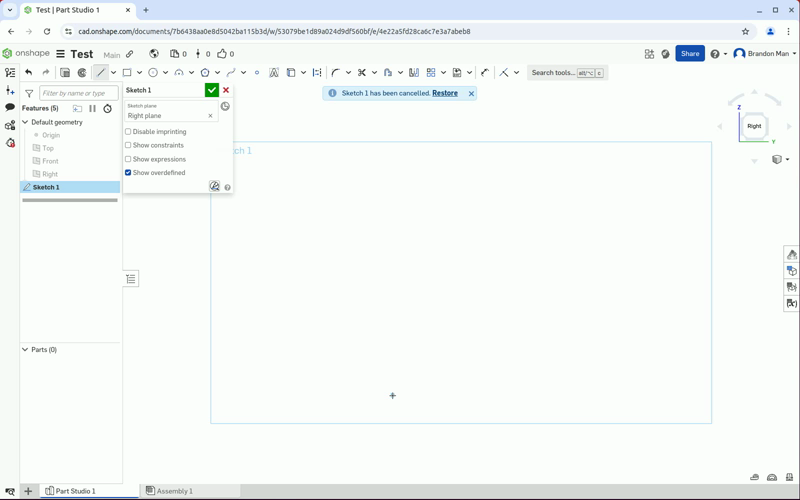
mouse_move(527, 395)
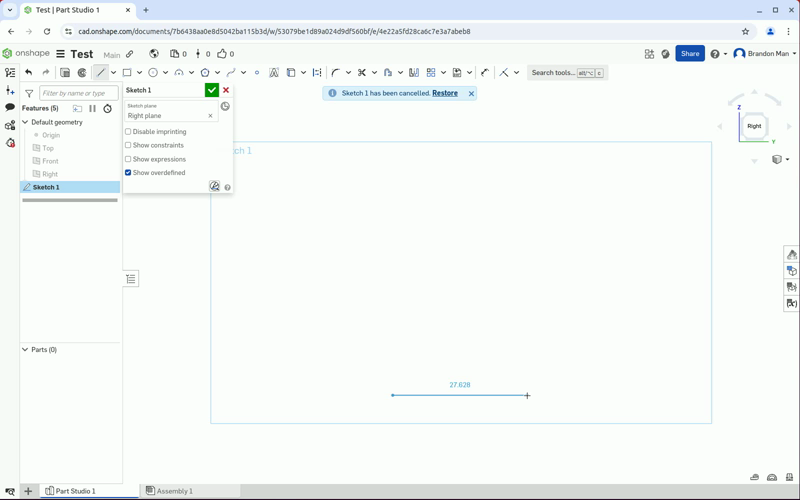
click(527, 395)
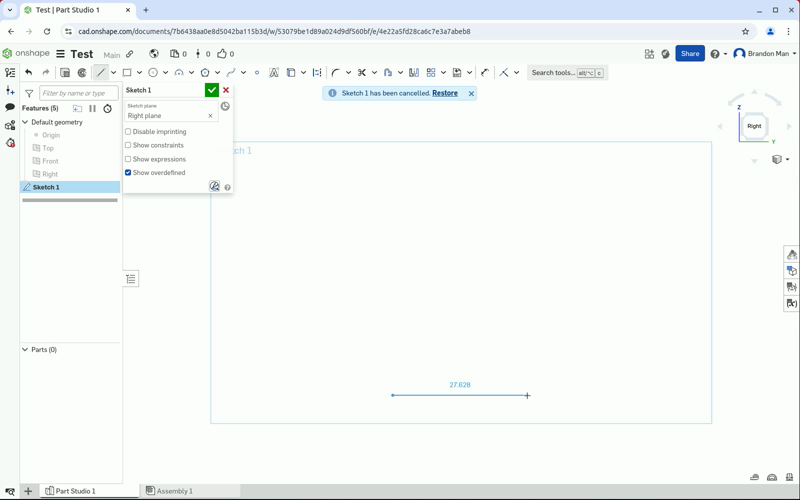
key_up(shift)
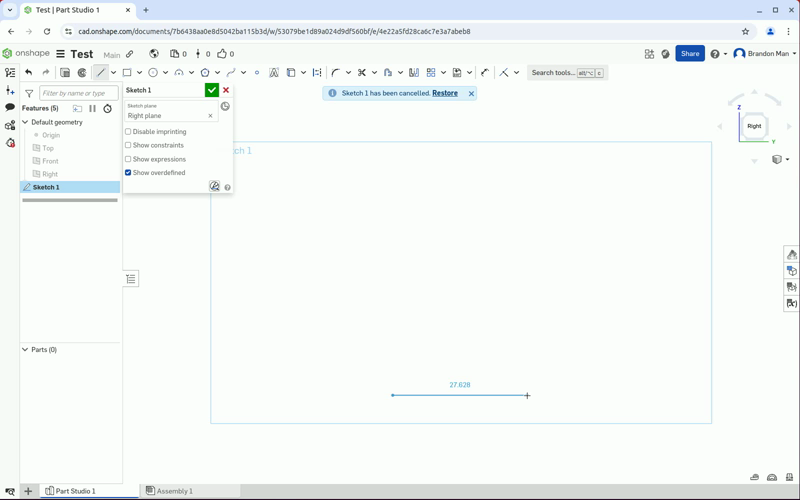
key_down(shift)
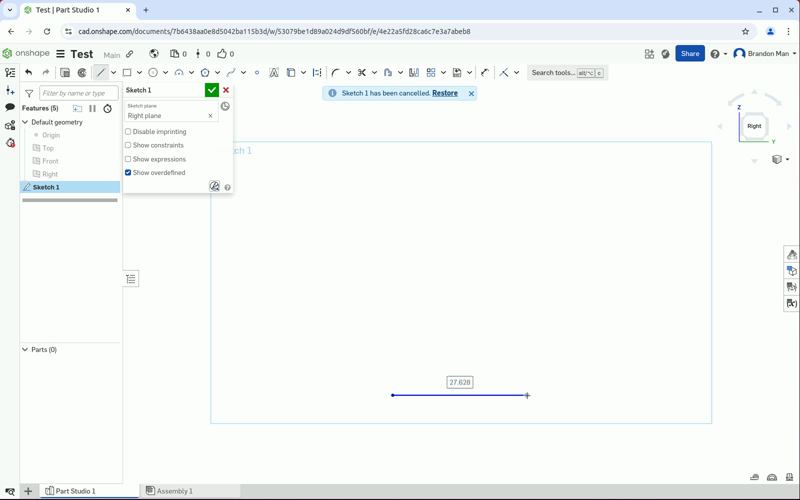
mouse_move(527, 171)
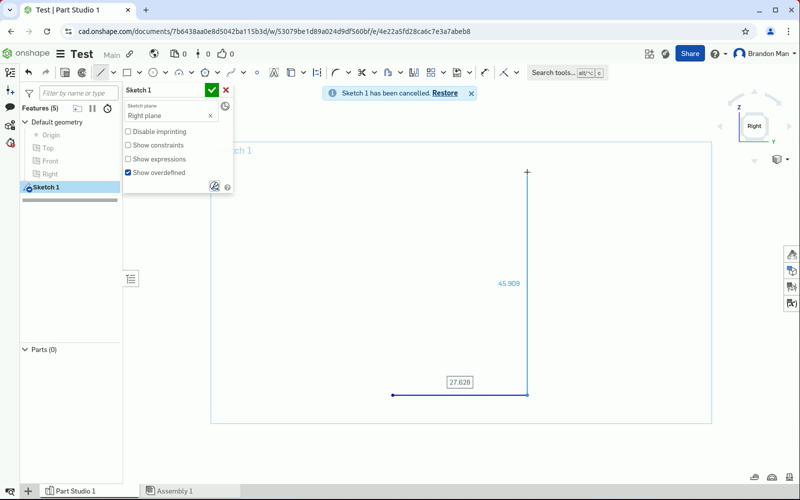
click(527, 171)
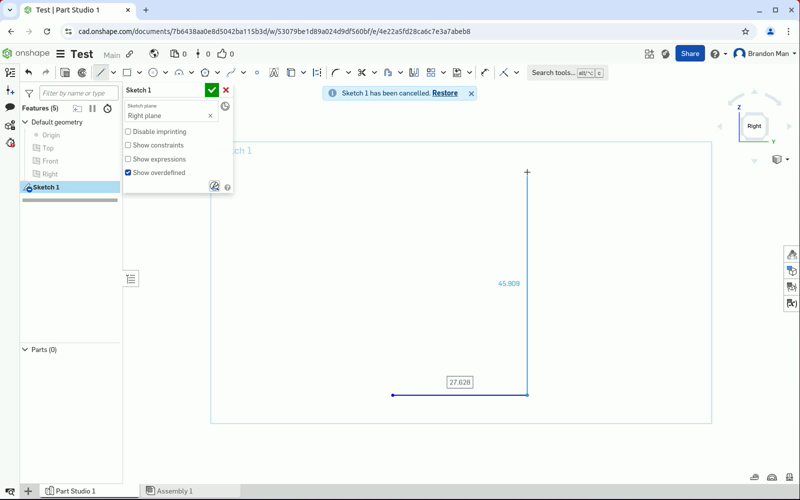
key_up(shift)
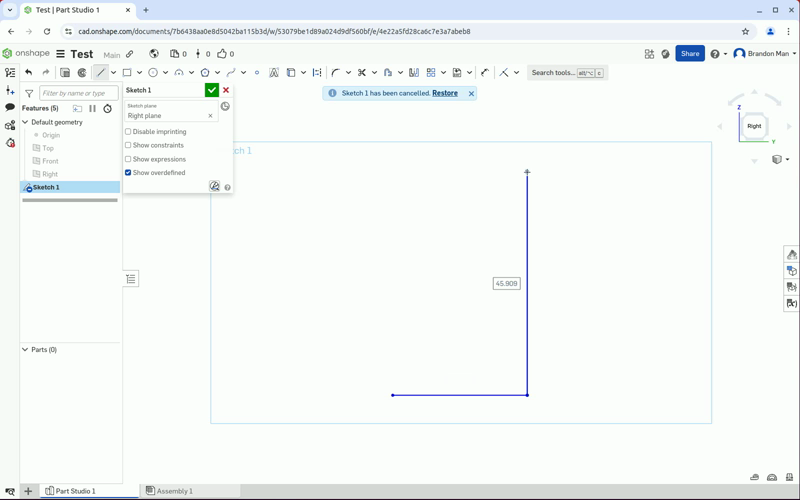
key_down(shift)
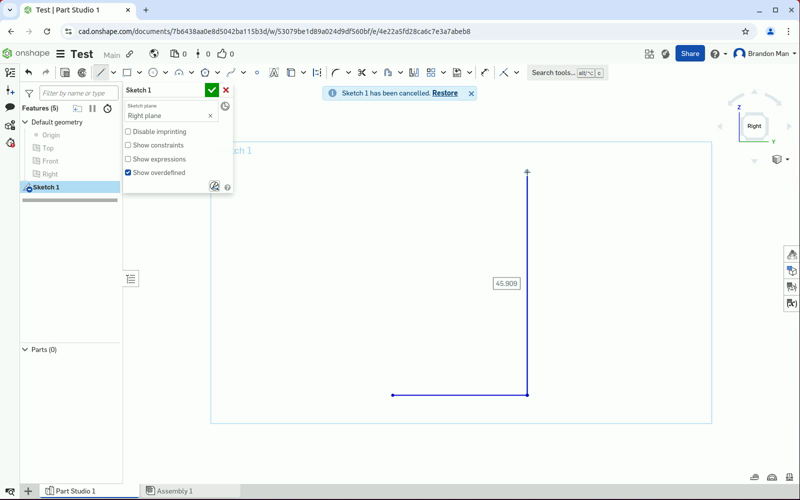
mouse_move(392, 171)
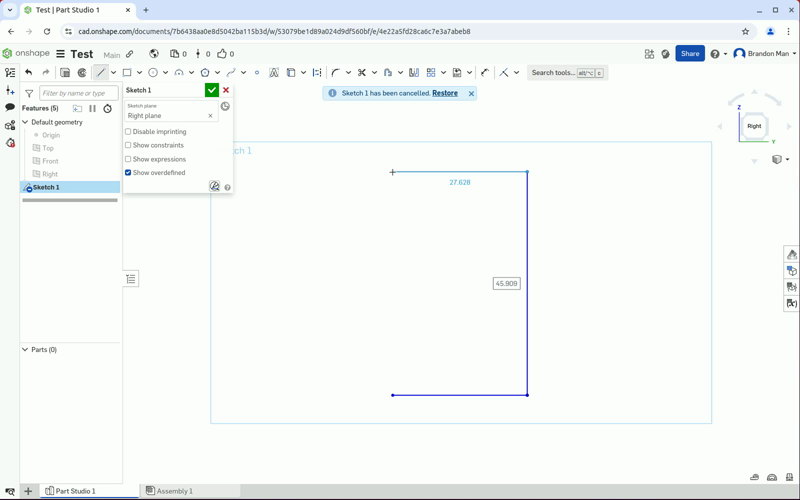
click(392, 171)
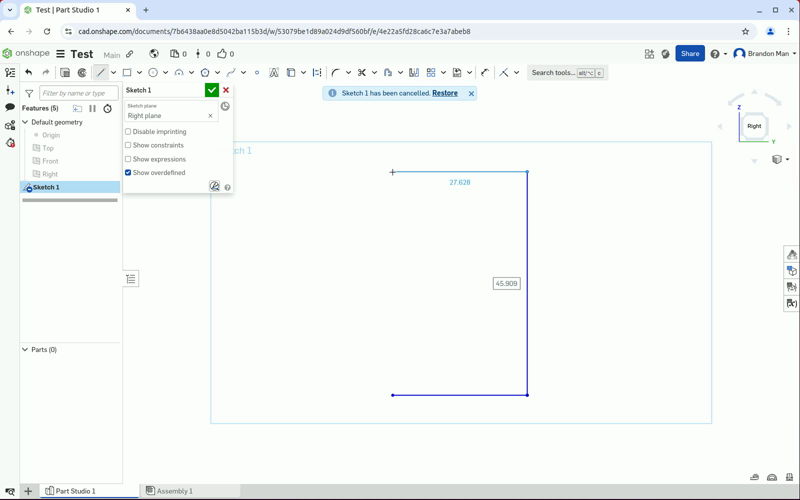
key_up(shift)
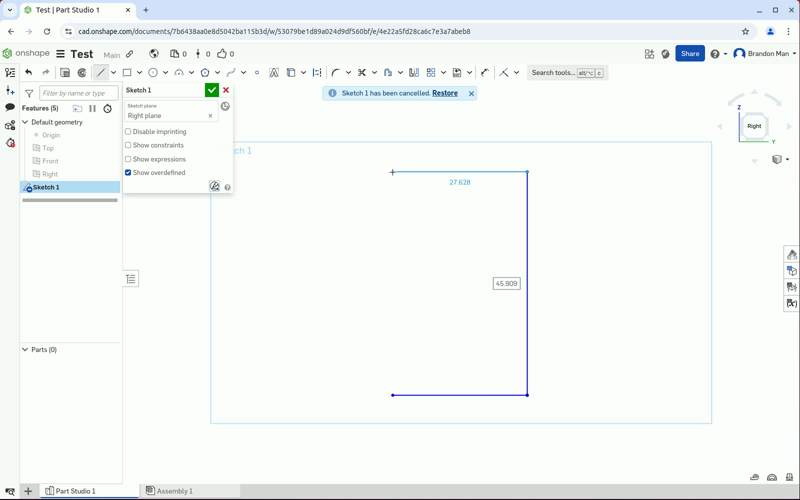
key_down(shift)
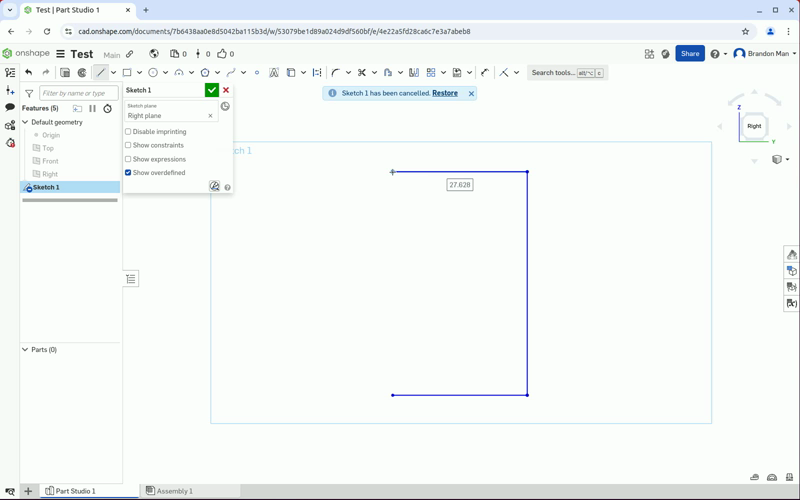
mouse_move(392, 395)
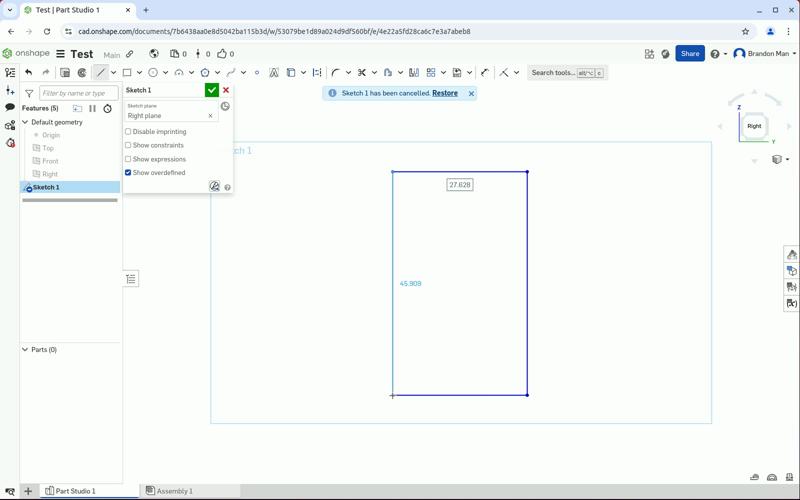
key_up(shift)
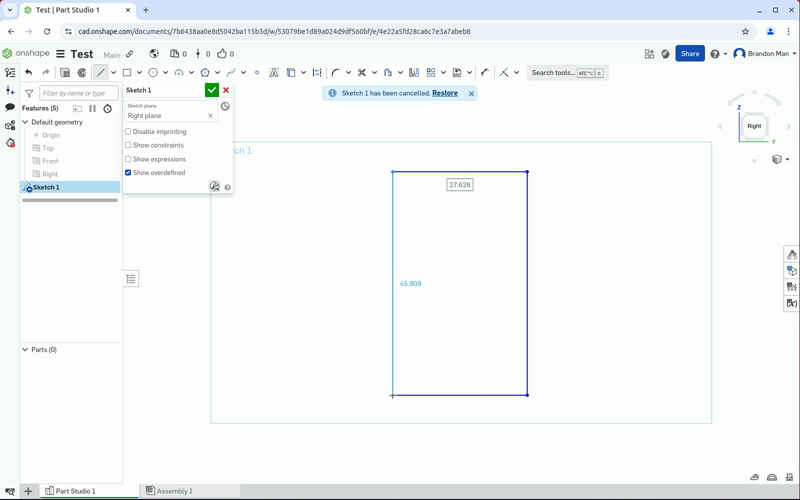
click(392, 395)
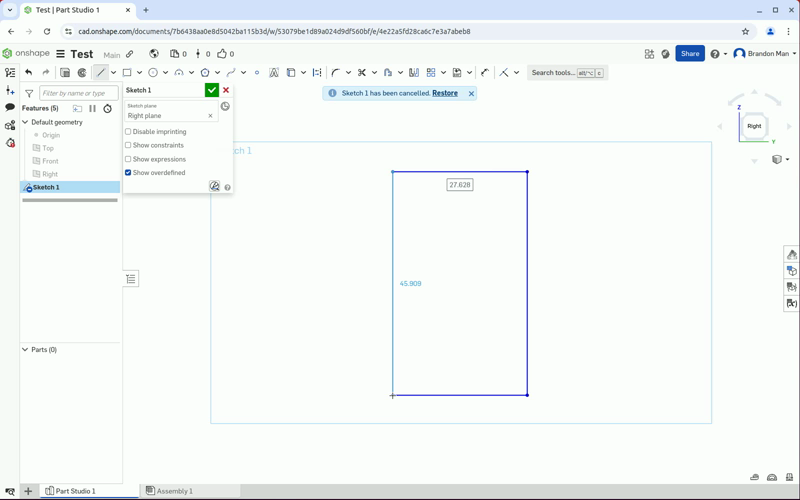
key(esc)
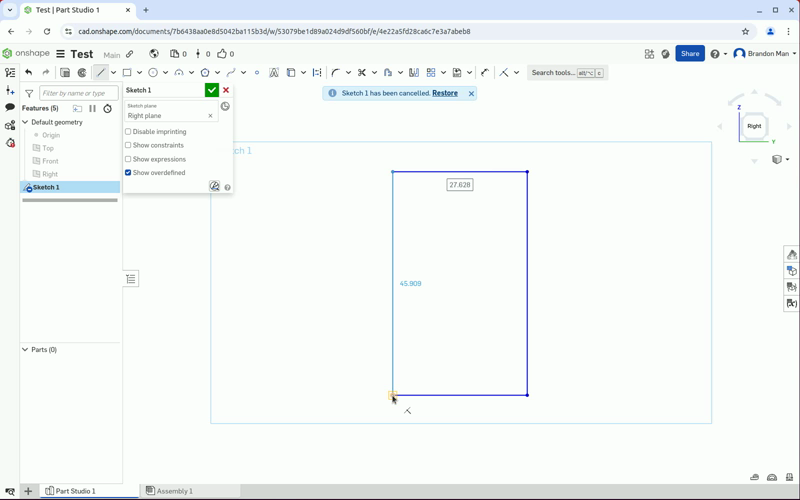
mouse_move(419, 339)
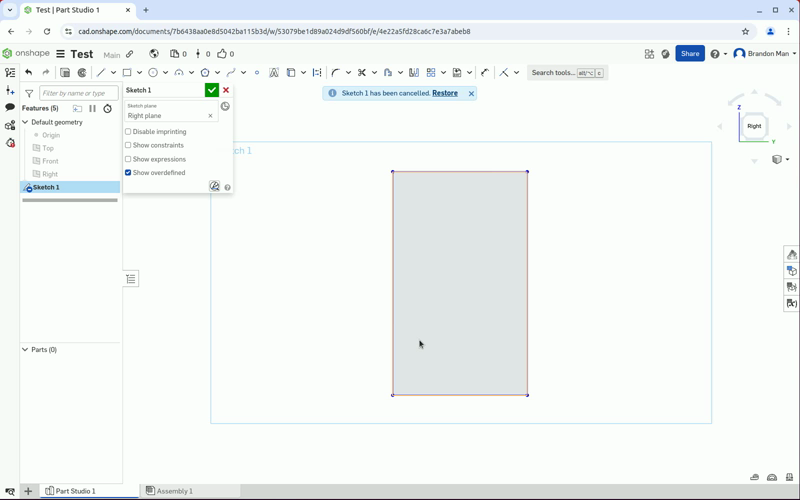
click(419, 339)
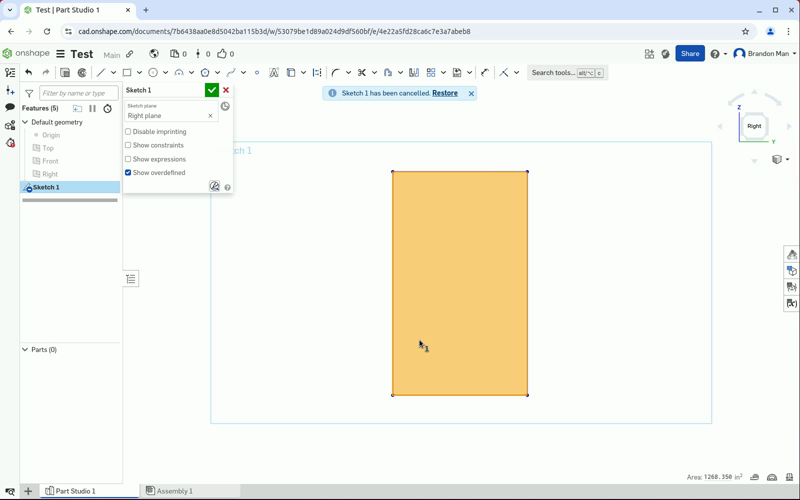
mouse_move(73, 352)
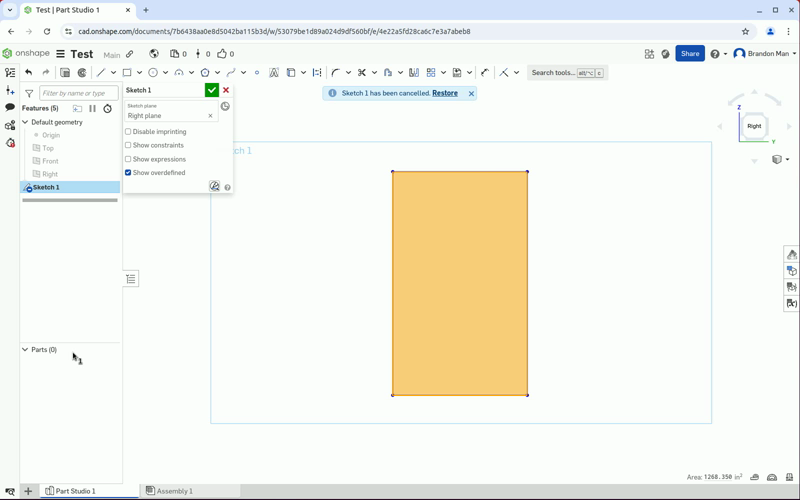
key(shift+y)
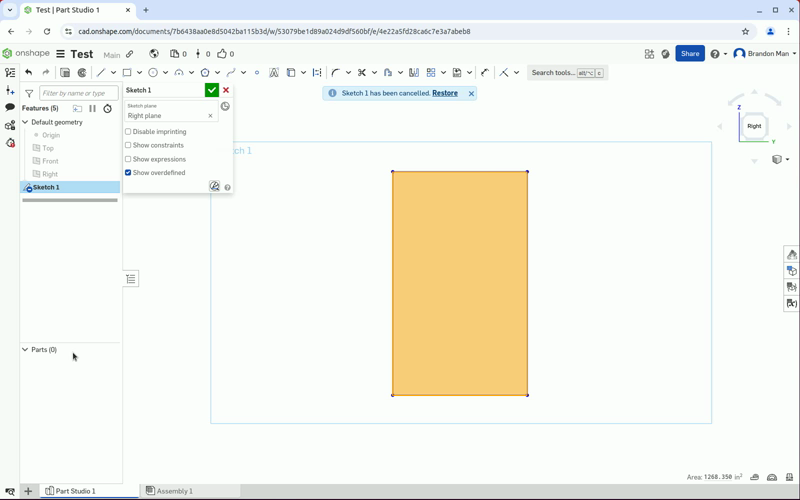
key(shift+e)
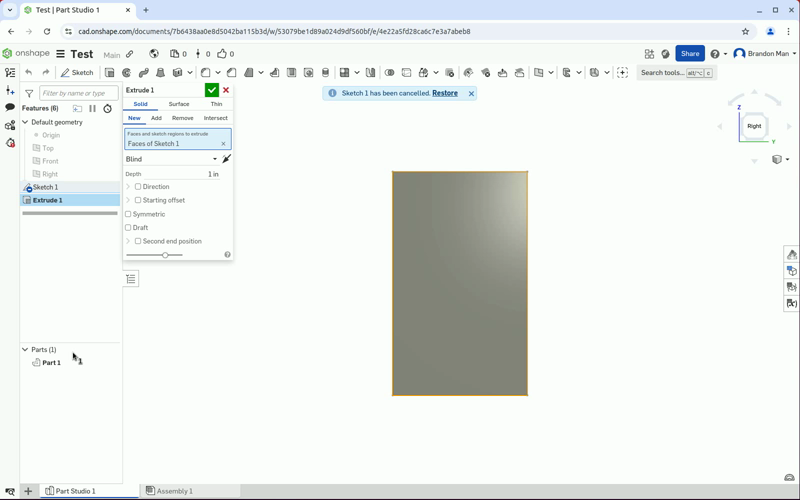
mouse_move(143, 106)
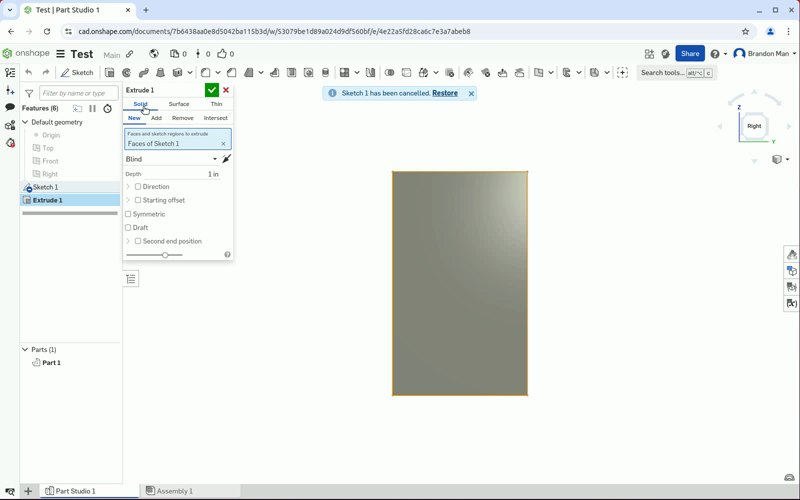
click(143, 106)
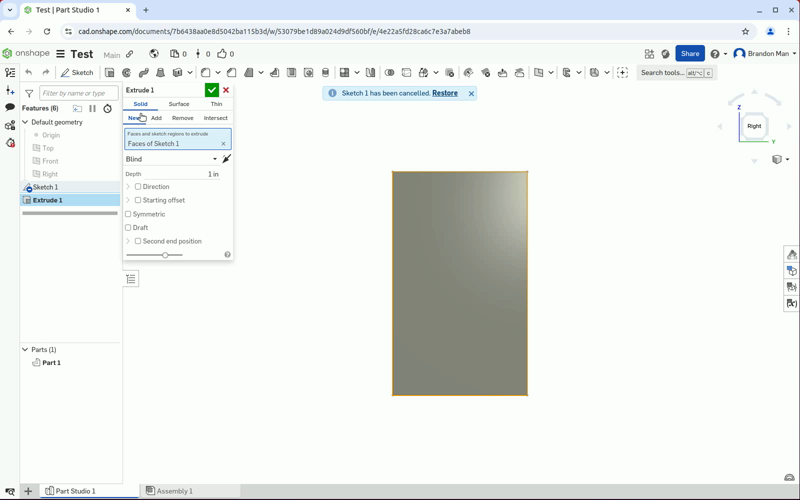
mouse_move(137, 120)
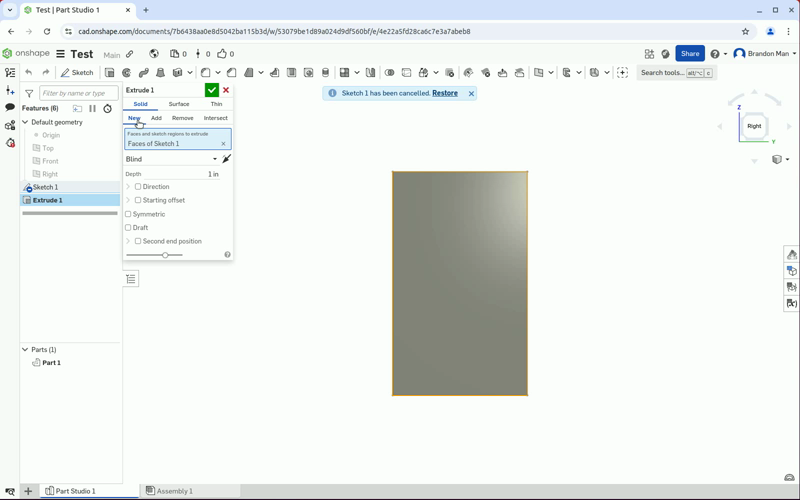
click(137, 120)
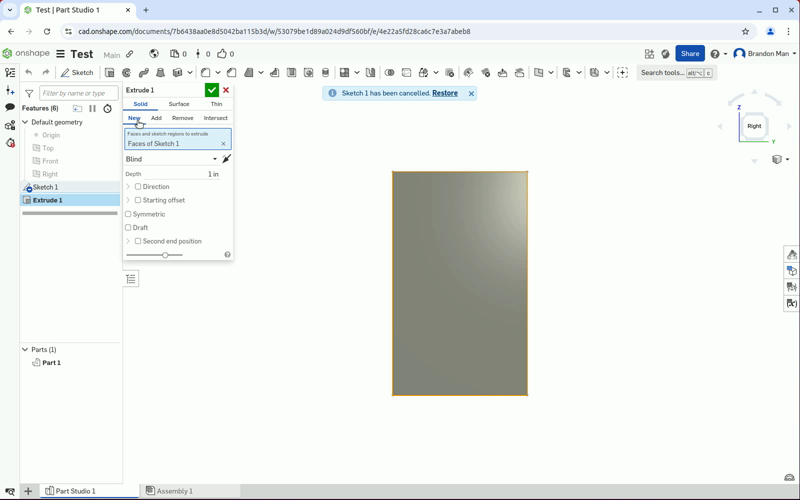
key(tab, 4)
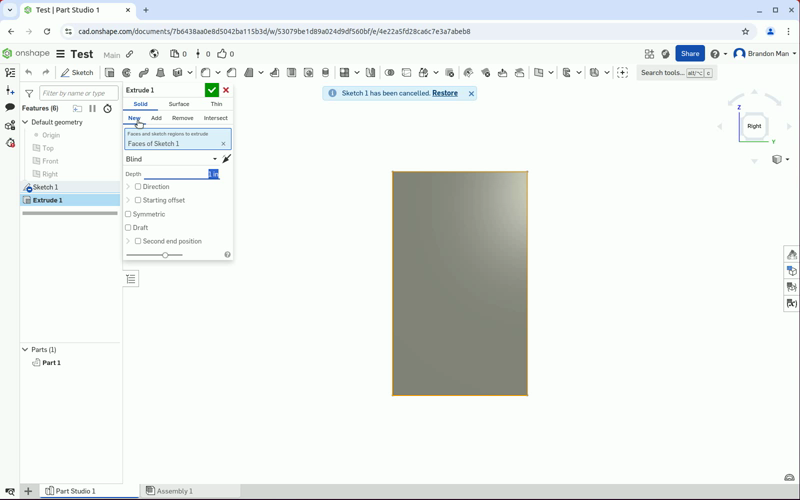
text(18.535)
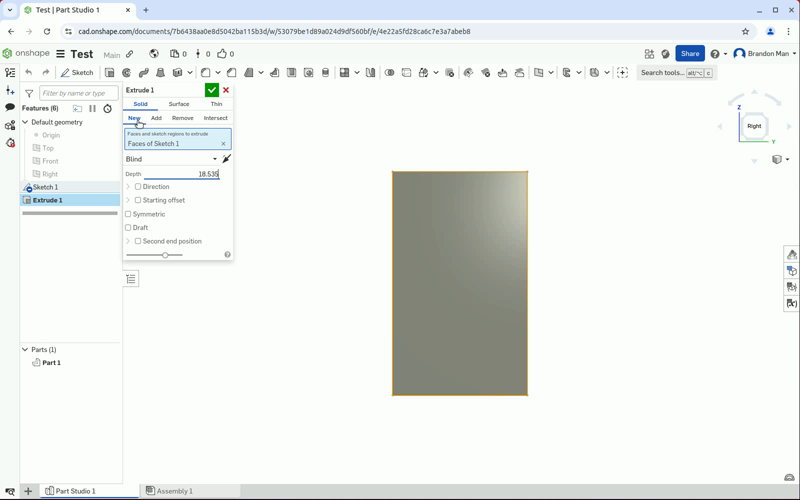
key(enter)
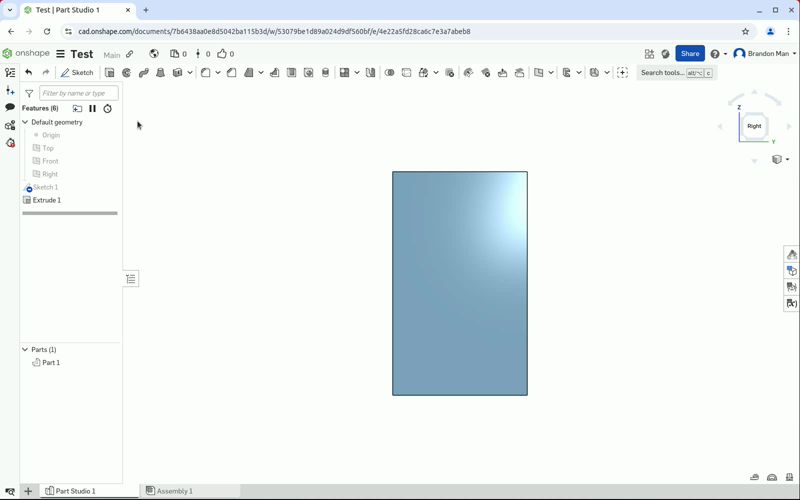
key(shift+h)
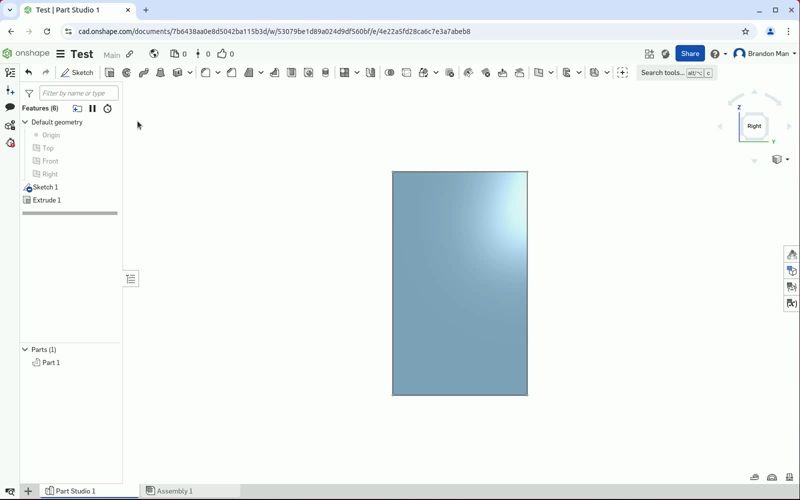
key(shift+h)
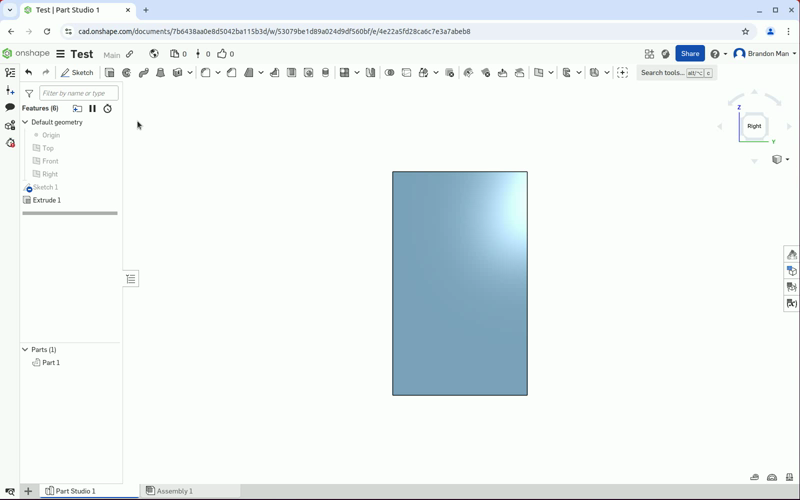
mouse_move(73, 189)
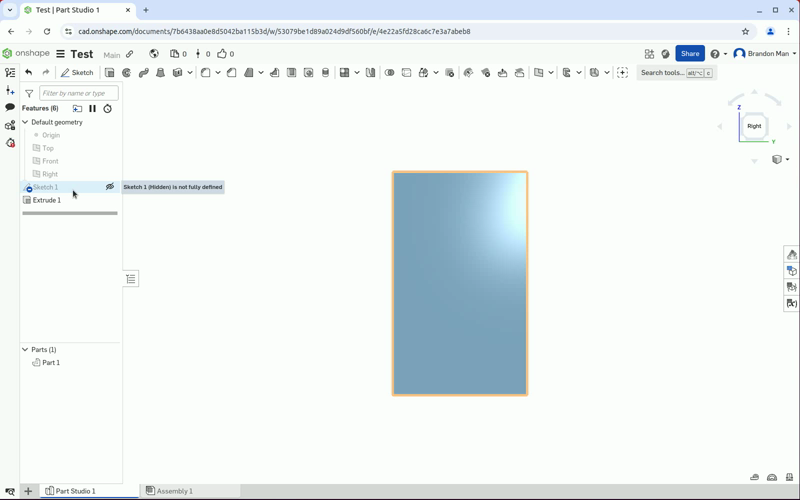
click(73, 189)
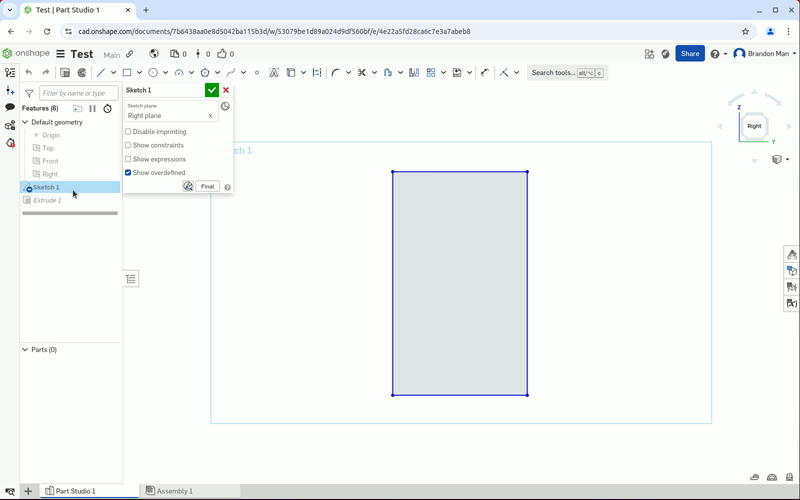
mouse_move(229, 92)
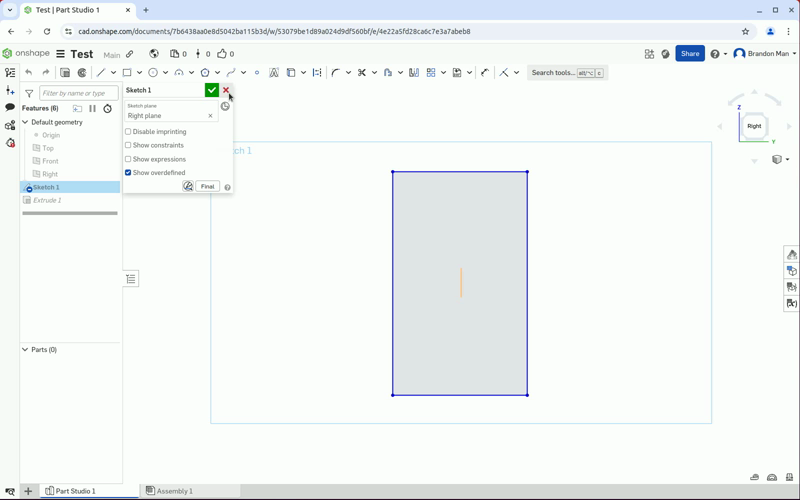
click(229, 92)
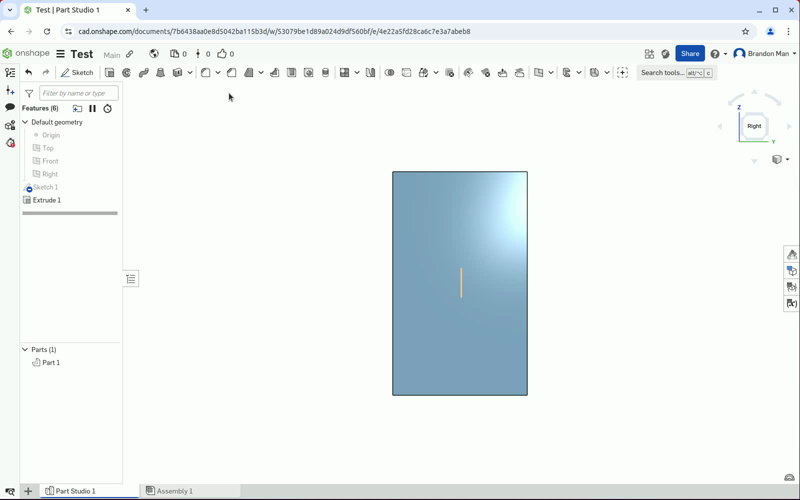
mouse_move(541, 75)
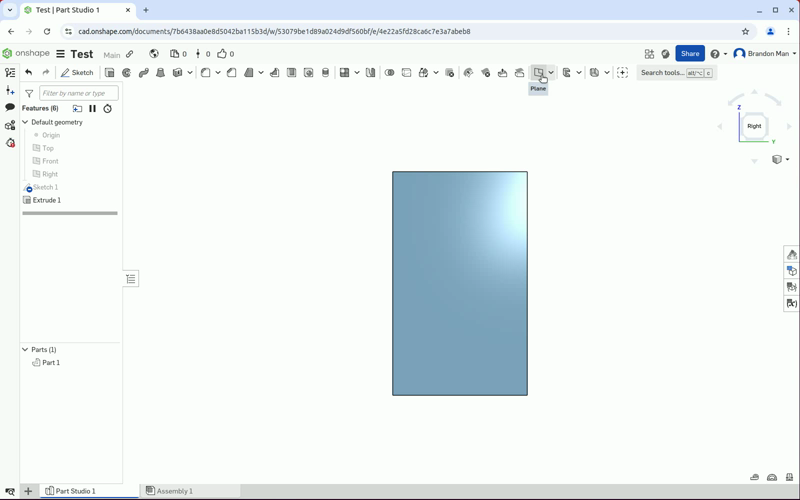
click(541, 75)
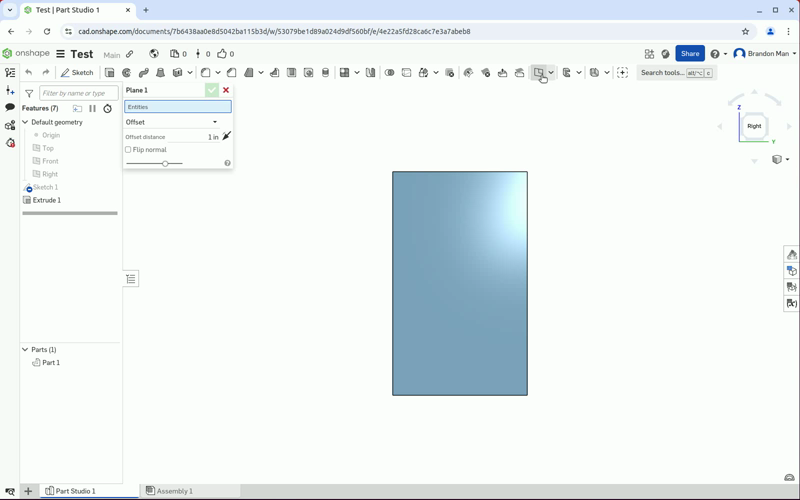
mouse_move(73, 176)
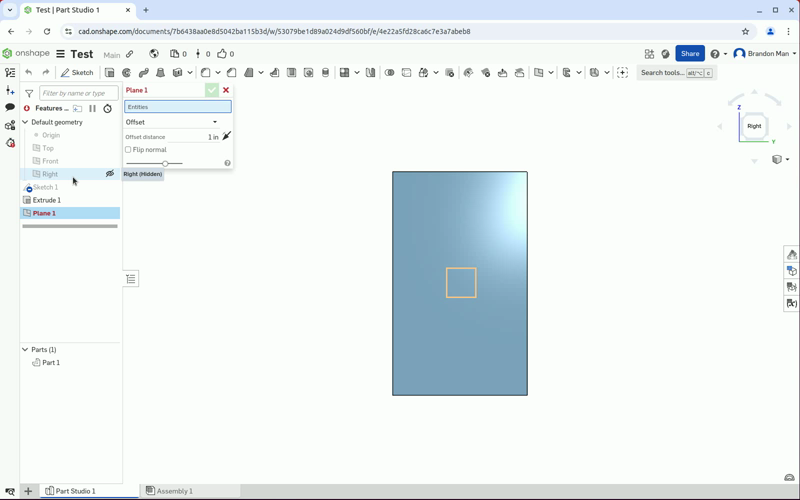
click(73, 176)
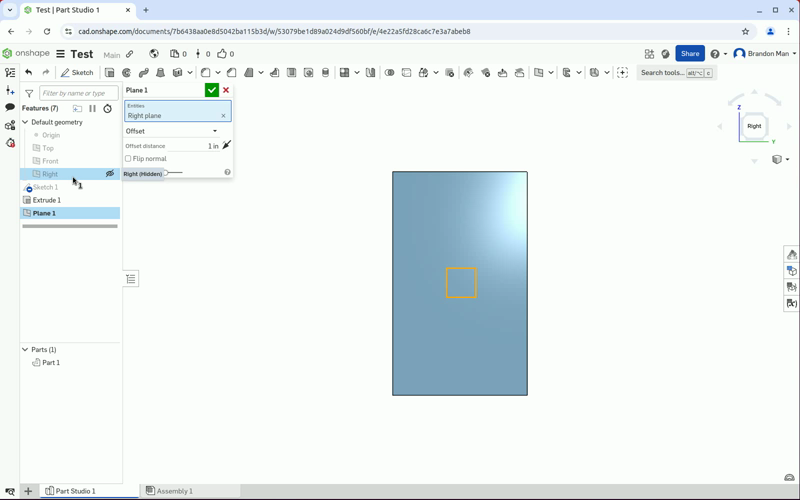
key(tab, 2)
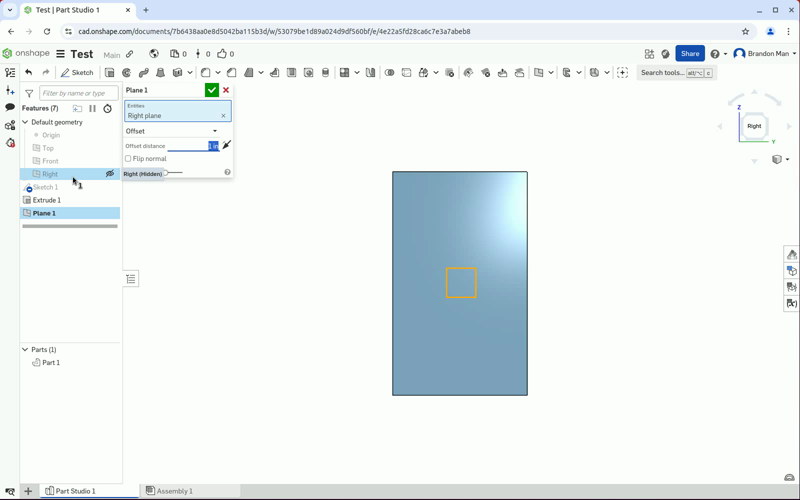
text(18.548)
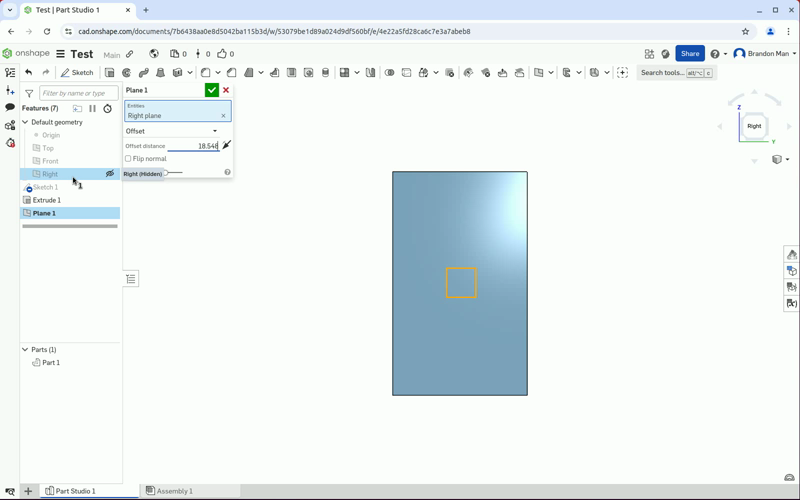
key(enter, 2)
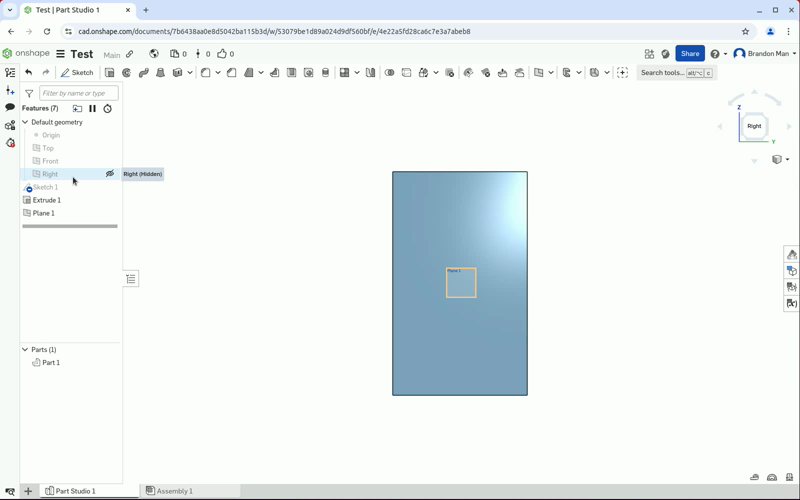
key(shift+s)
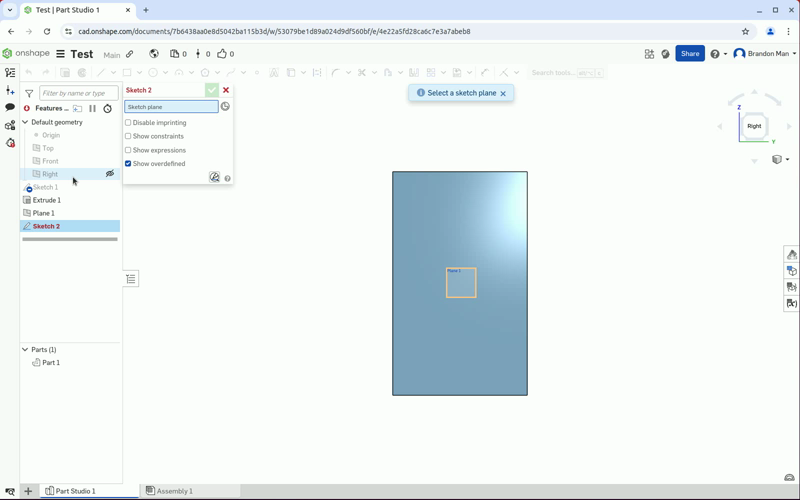
mouse_move(73, 215)
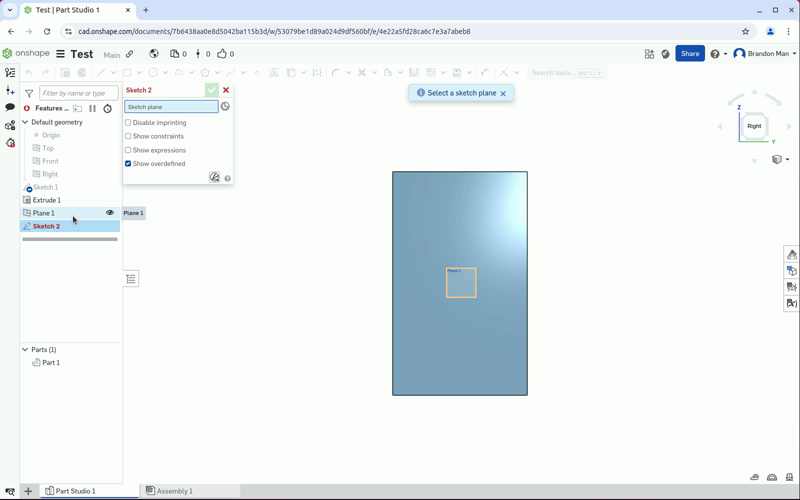
click(73, 215)
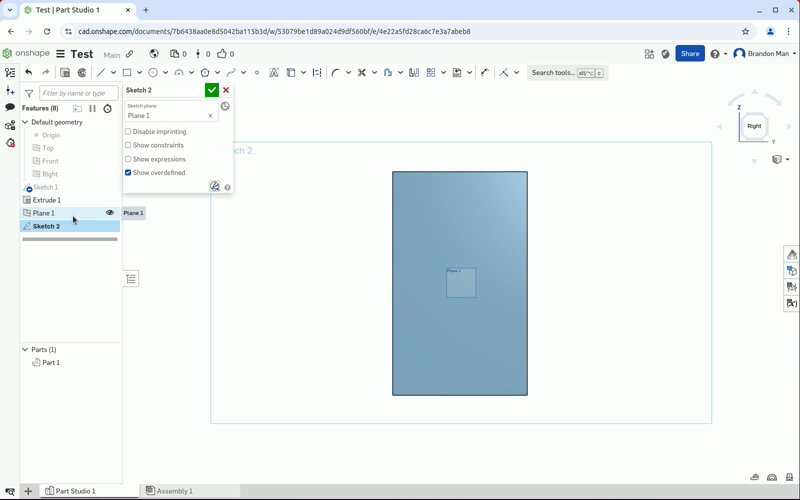
mouse_move(73, 352)
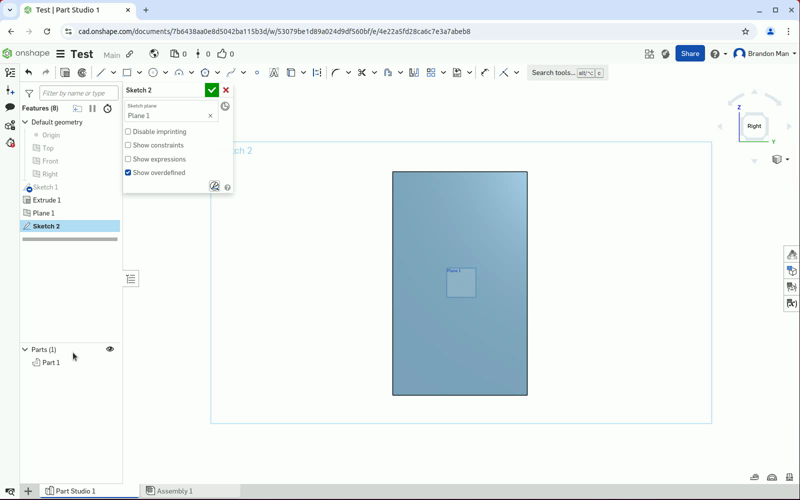
key(y)
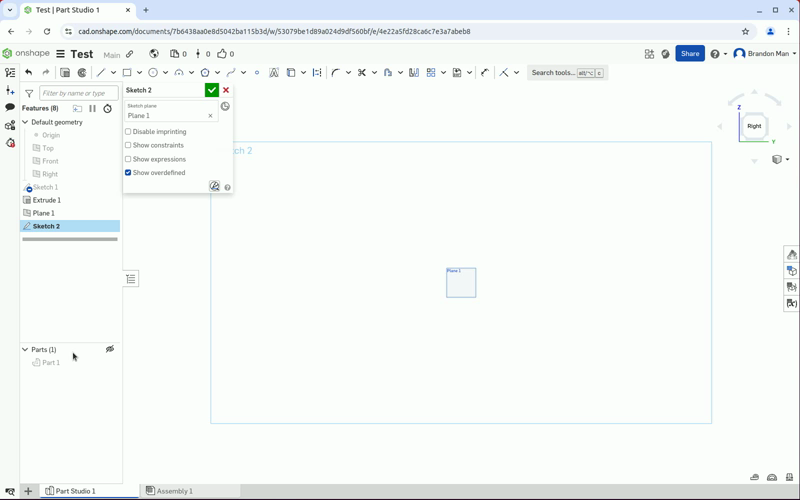
key(l)
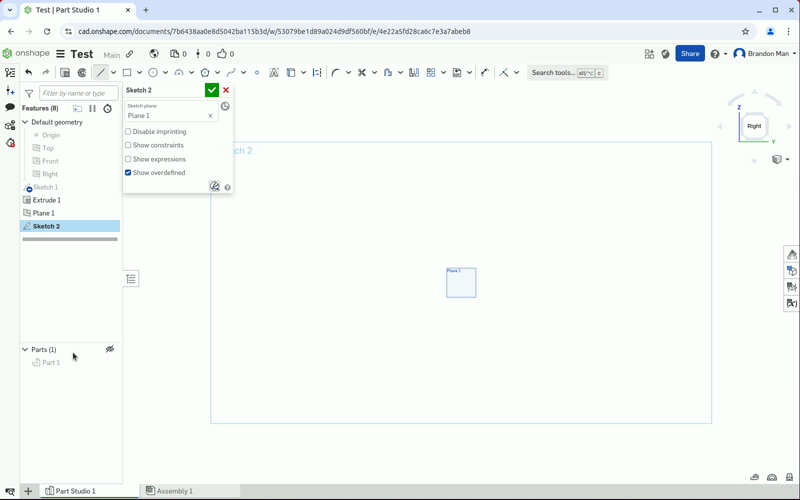
key_down(shift)
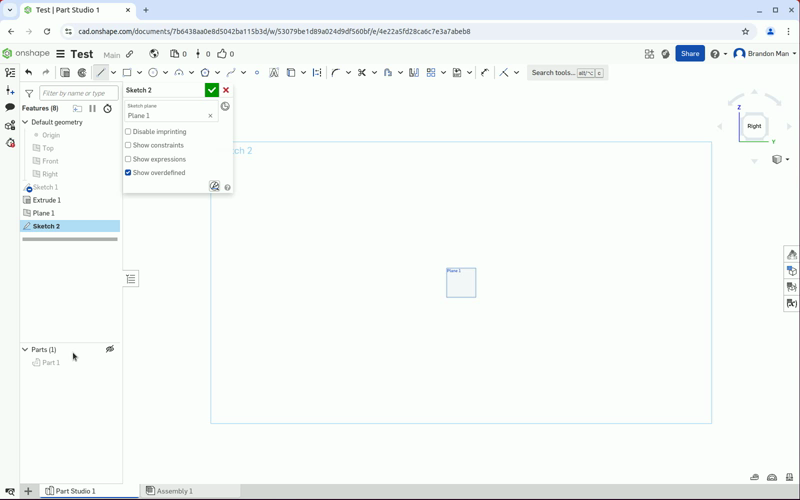
mouse_move(397, 207)
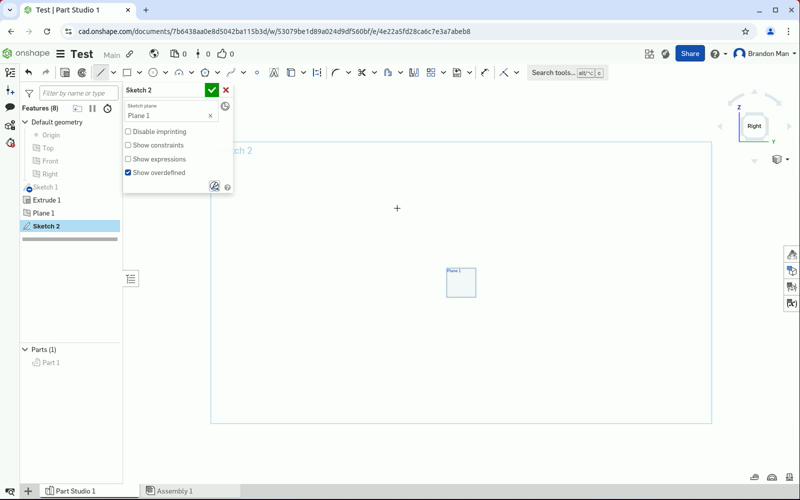
click(397, 207)
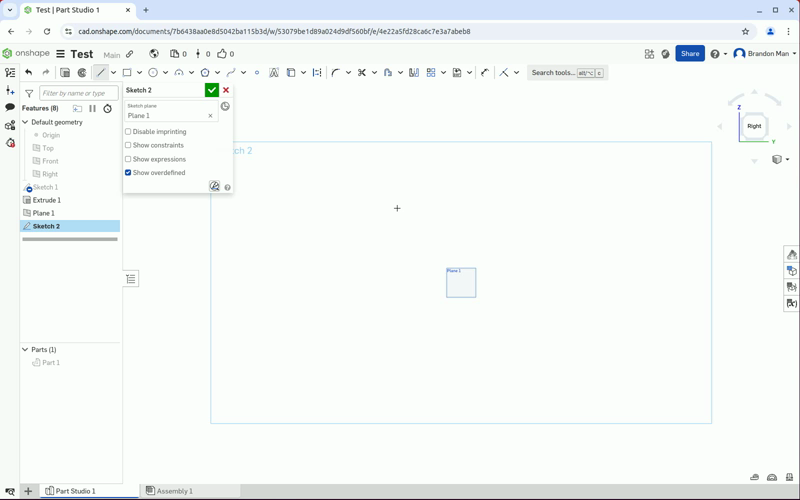
key_up(shift)
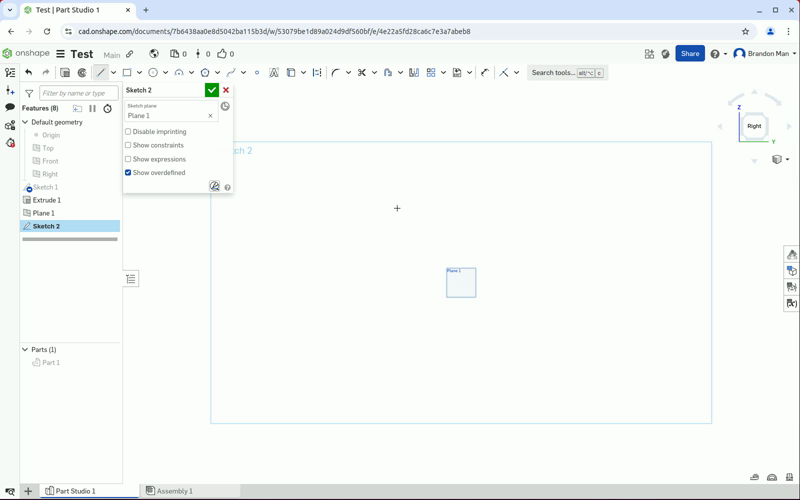
key_down(shift)
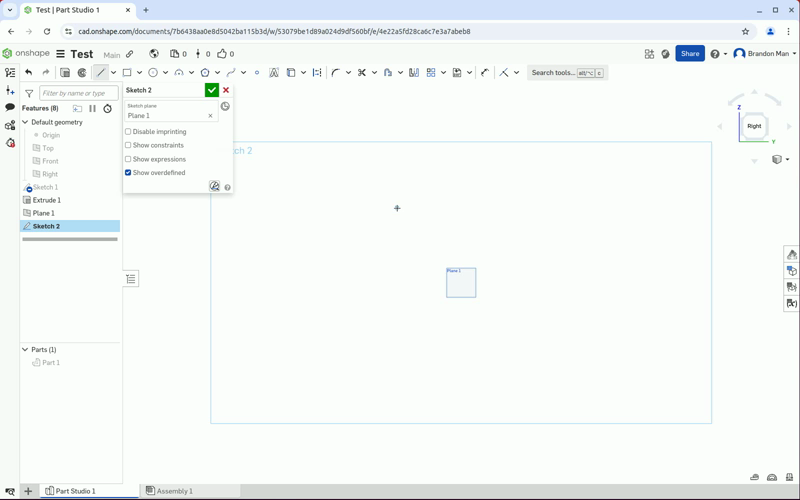
mouse_move(525, 207)
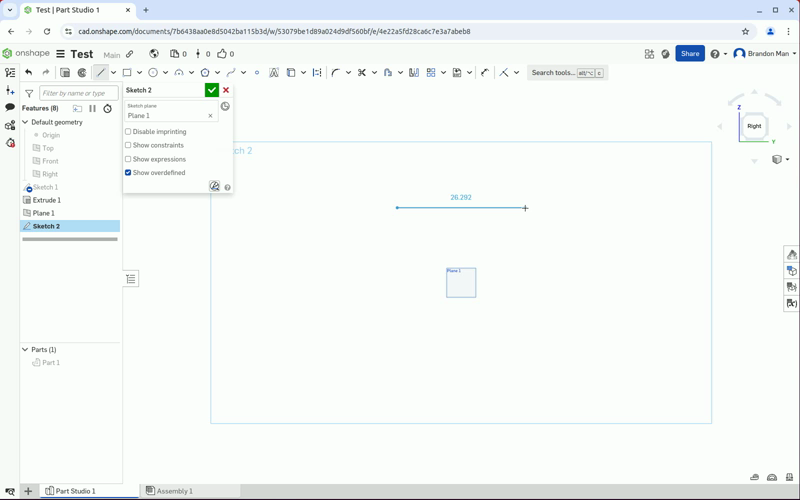
click(525, 207)
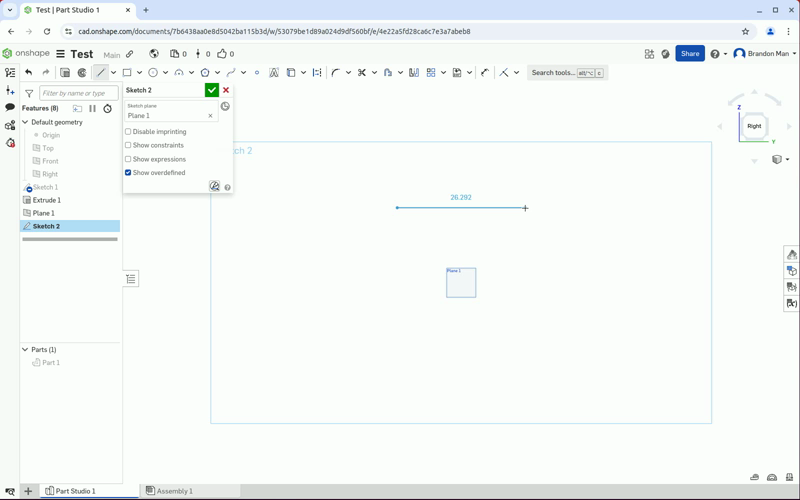
key_up(shift)
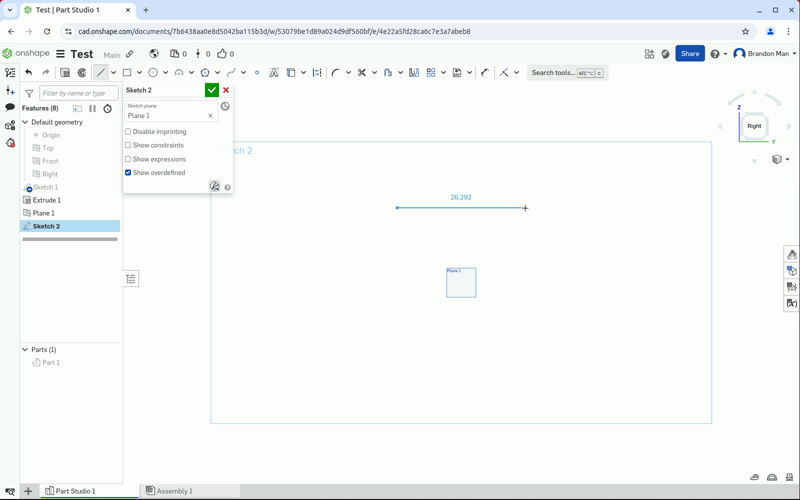
key_down(shift)
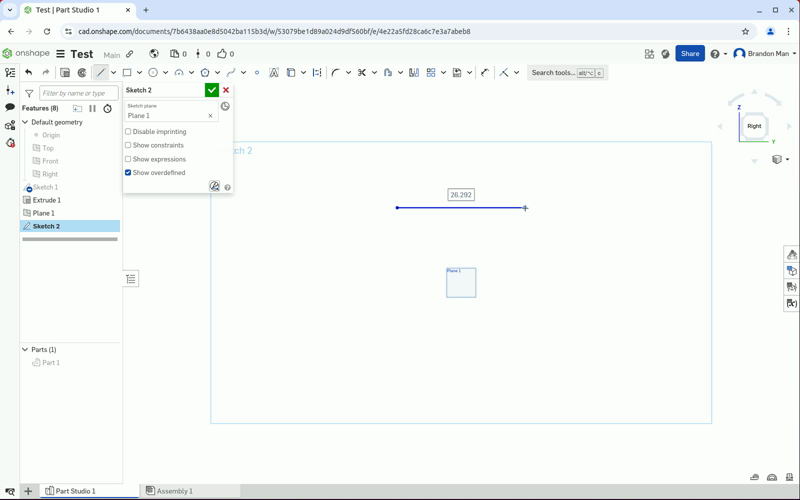
mouse_move(555, 207)
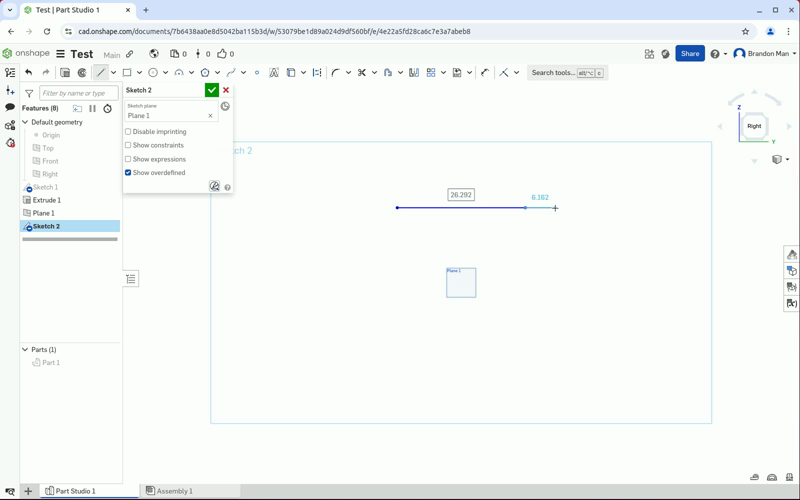
mouse_move(525, 174)
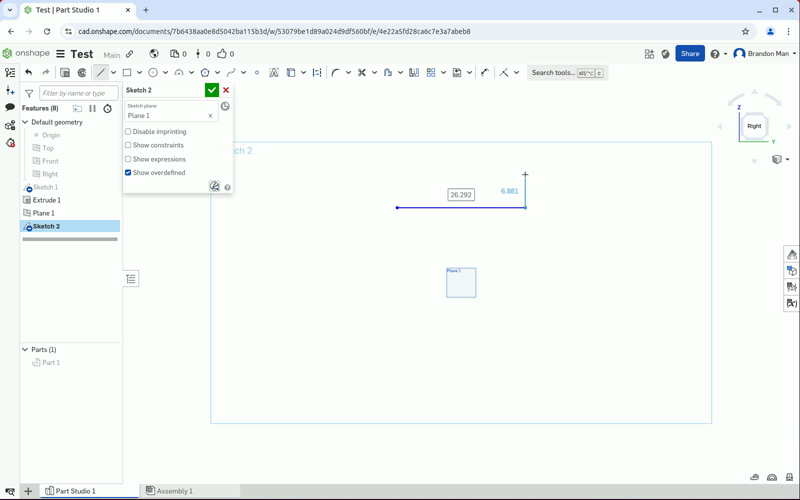
click(525, 174)
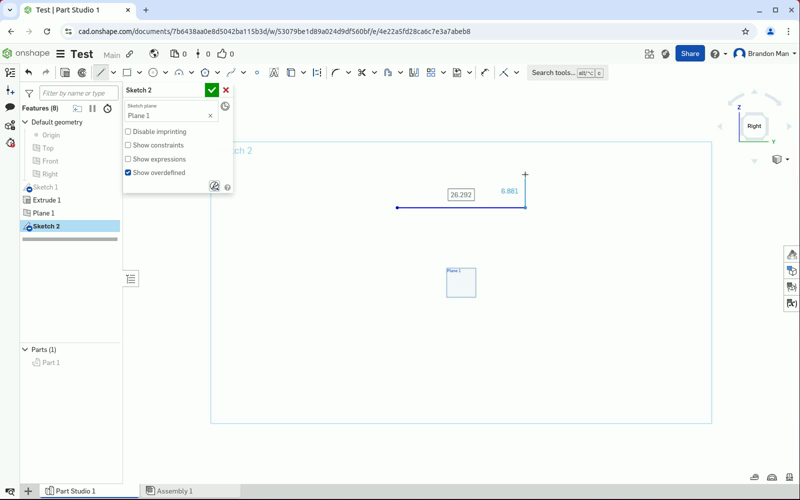
key_up(shift)
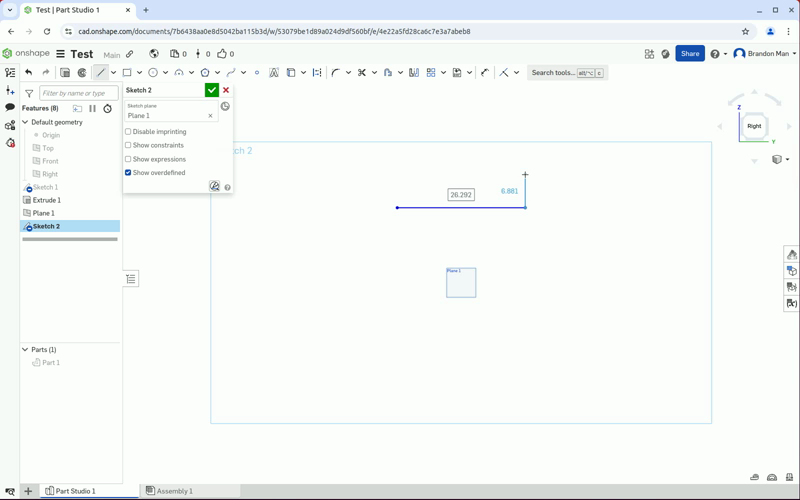
key_down(shift)
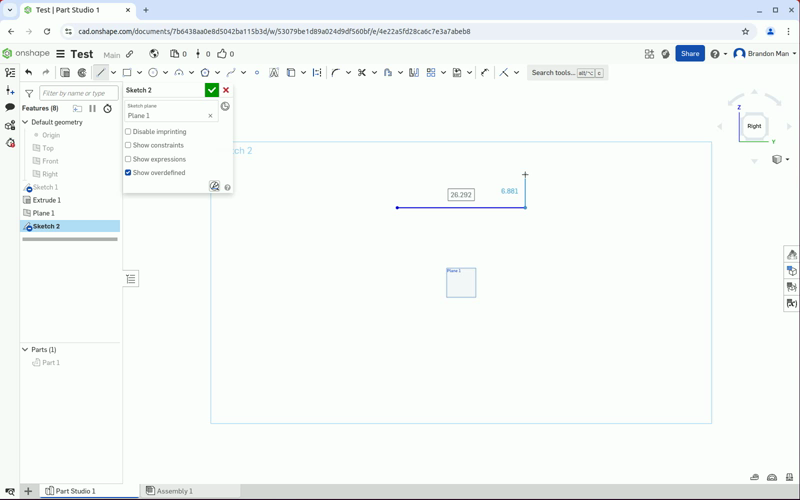
mouse_move(397, 174)
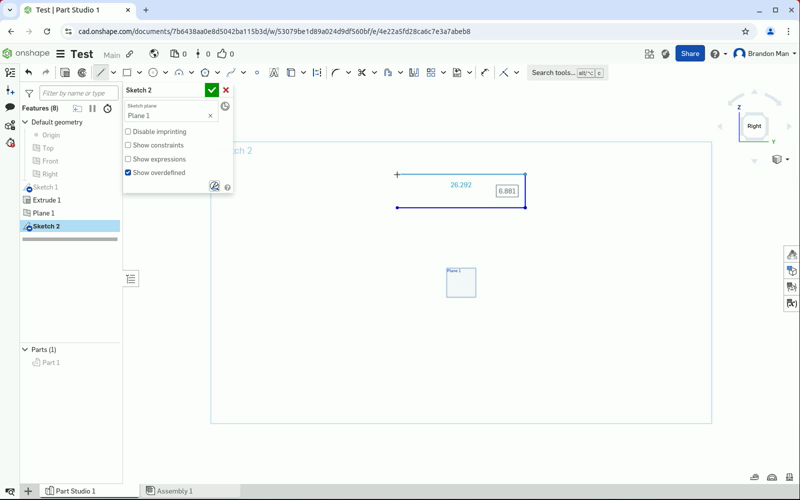
click(397, 174)
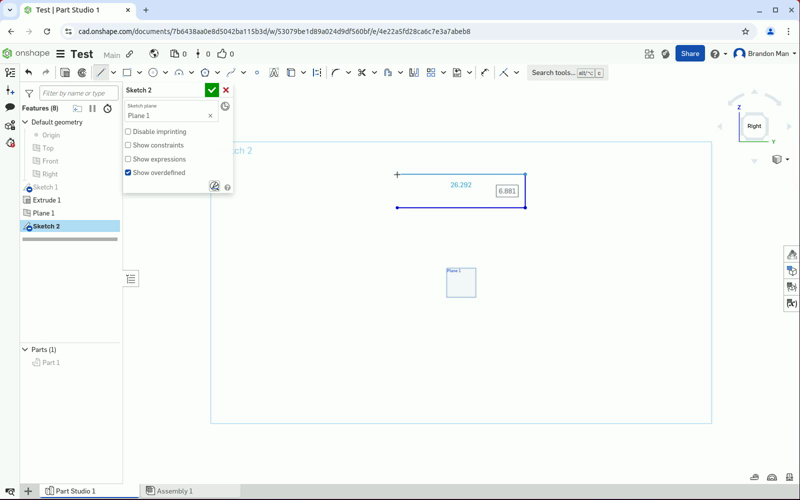
key_up(shift)
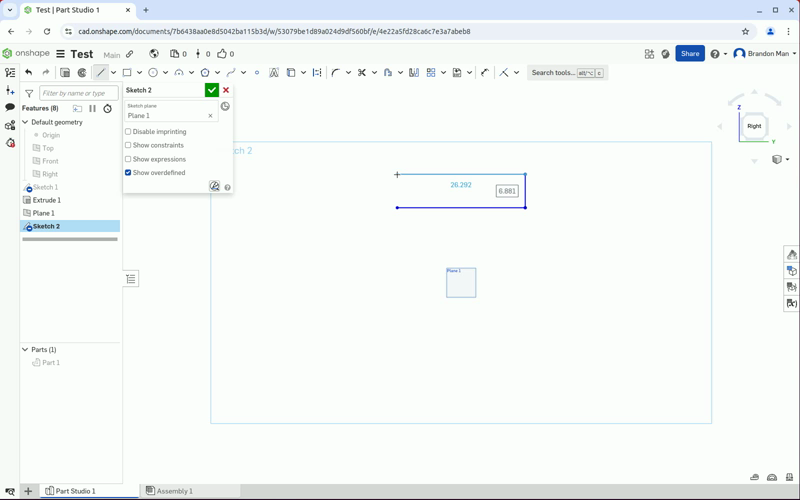
mouse_move(427, 174)
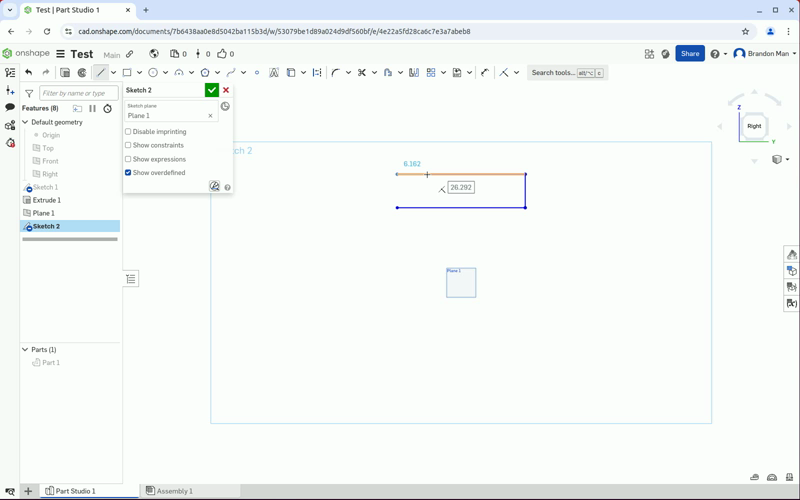
key_down(shift)
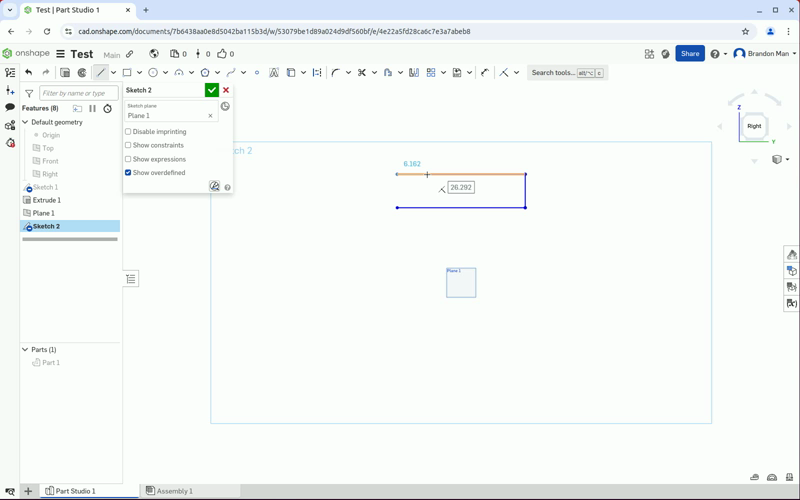
mouse_move(397, 207)
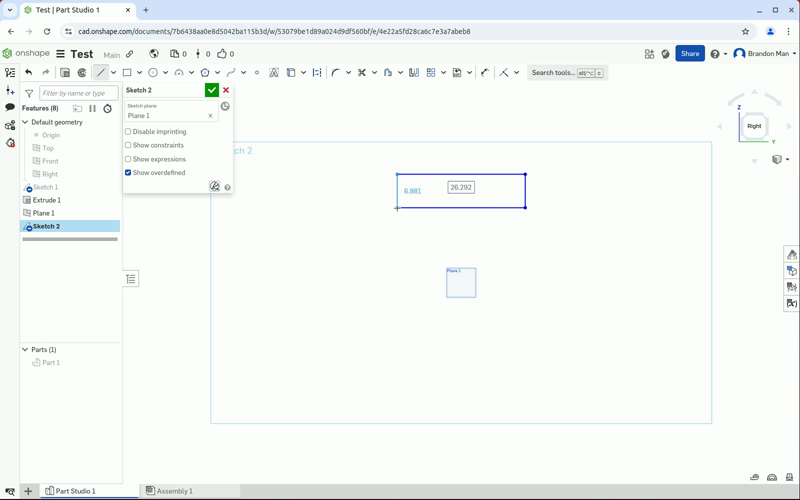
key_up(shift)
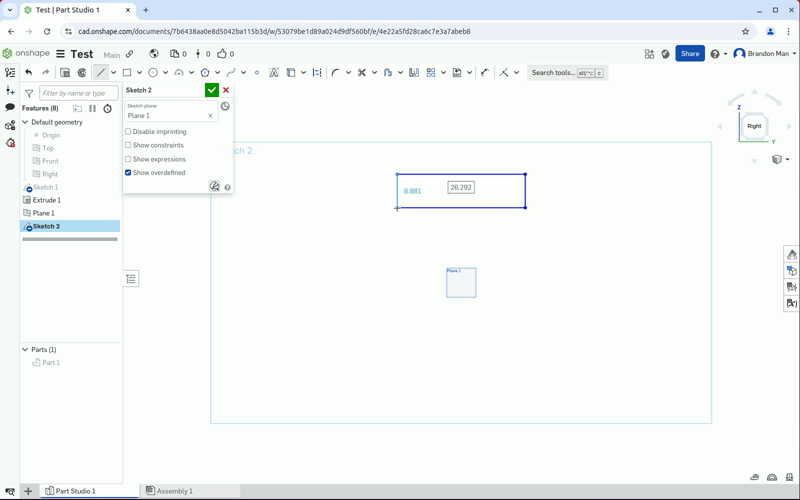
click(397, 207)
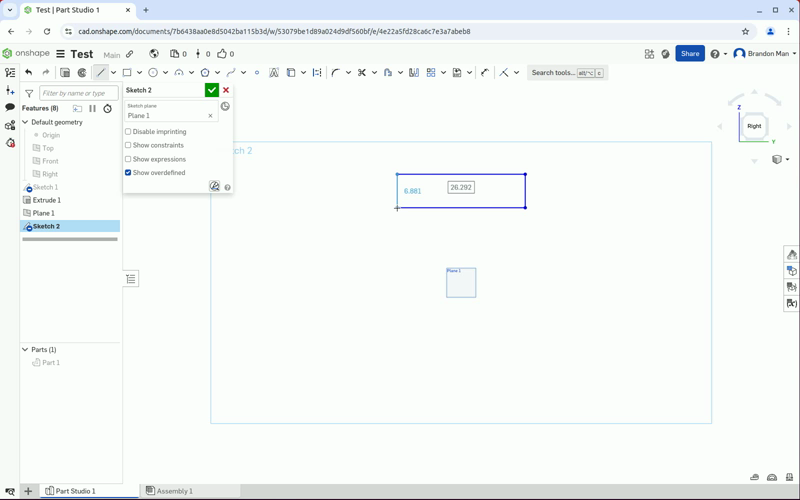
key(esc)
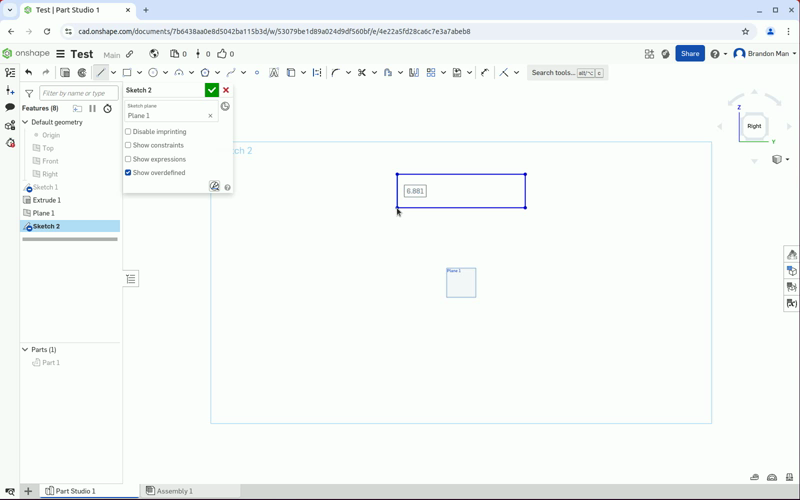
mouse_move(485, 184)
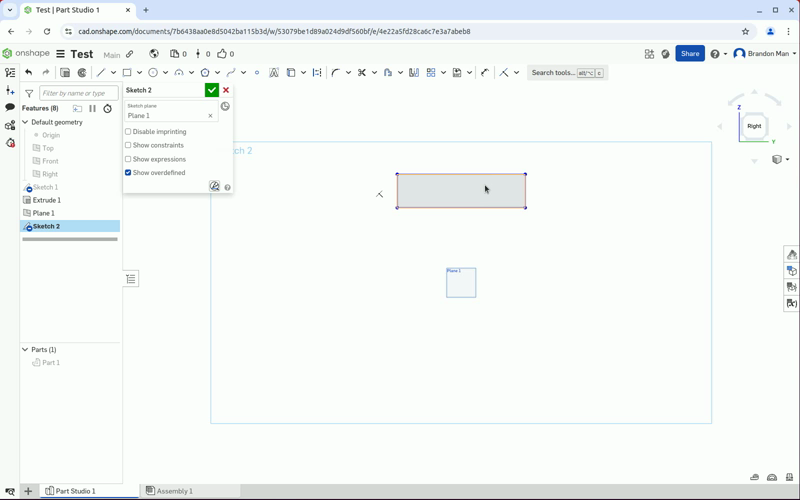
click(485, 184)
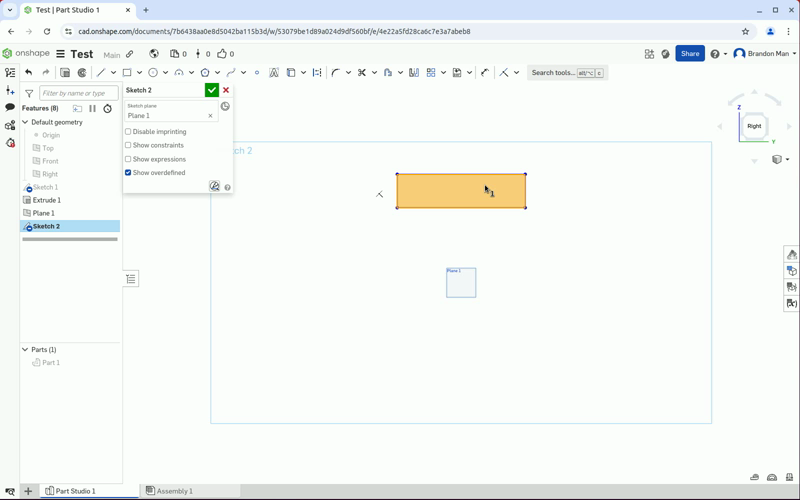
mouse_move(73, 352)
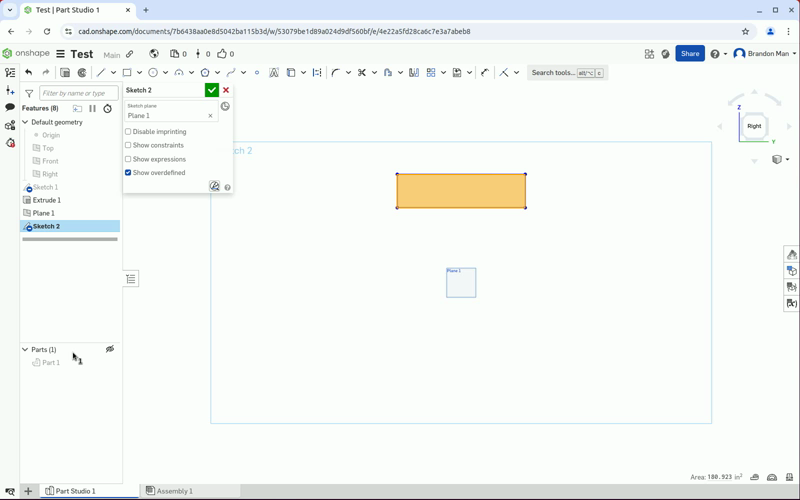
key(shift+y)
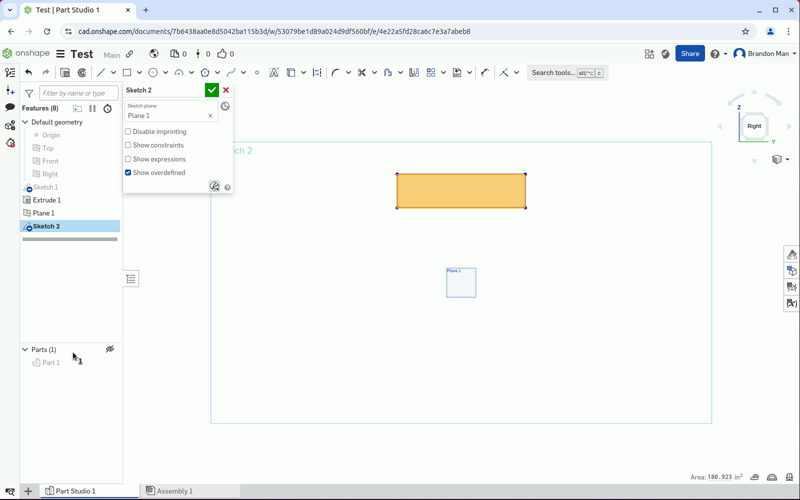
key(shift+e)
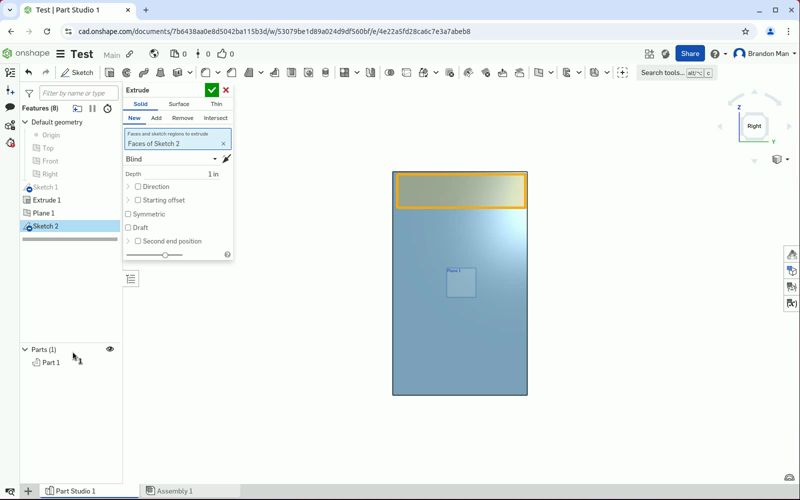
mouse_move(143, 106)
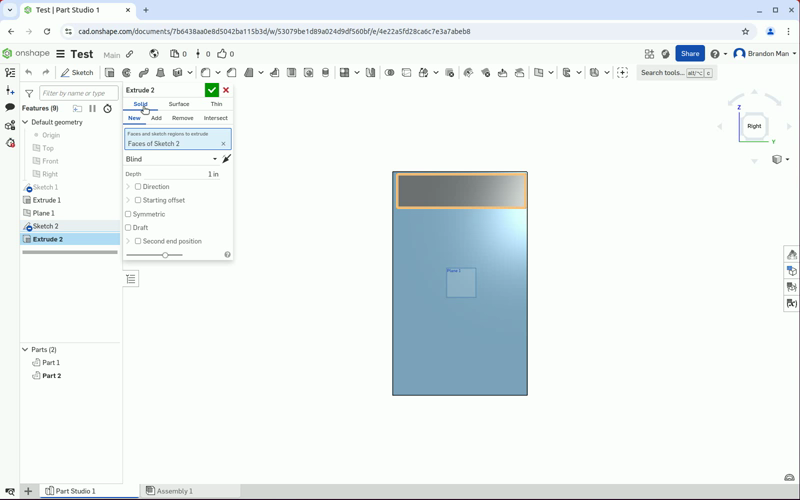
click(143, 106)
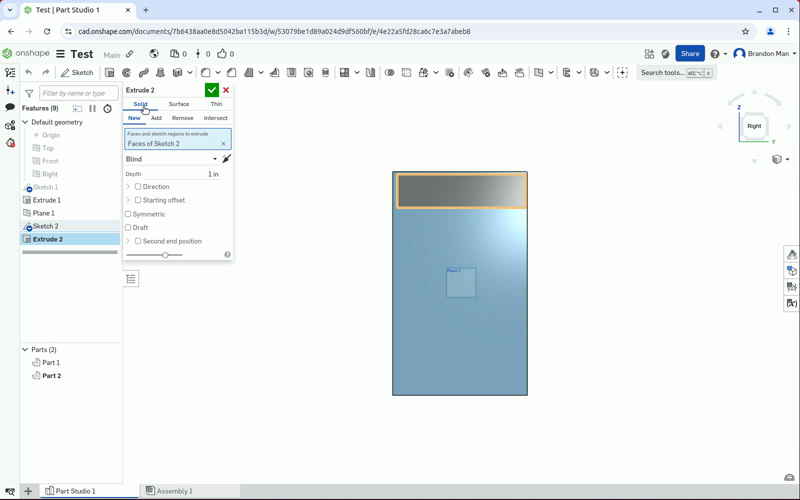
mouse_move(186, 120)
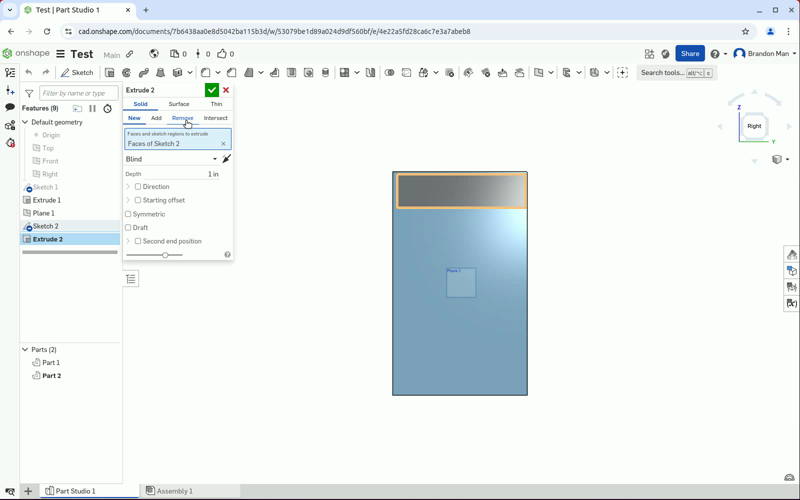
click(186, 120)
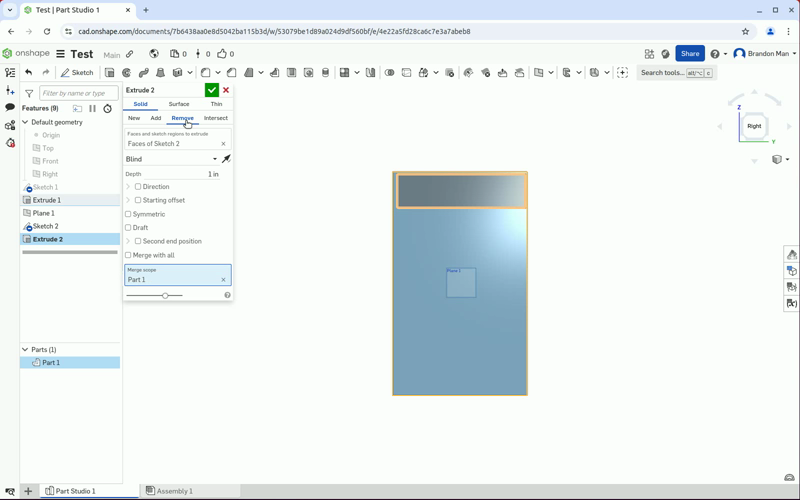
key(tab, 4)
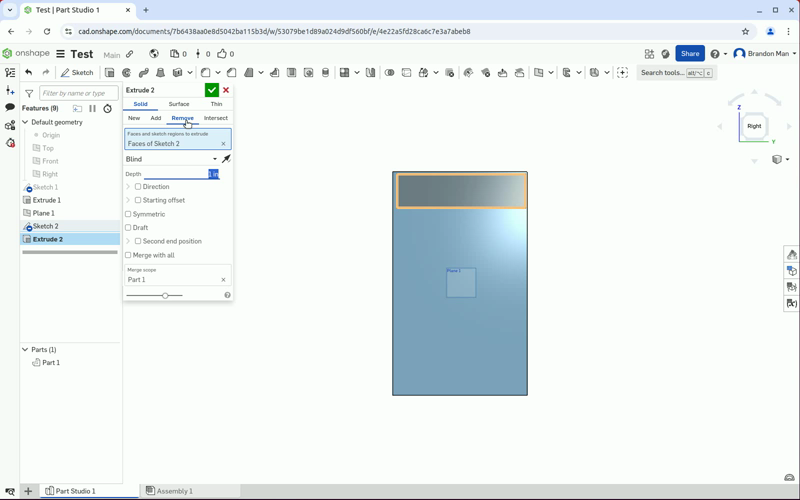
text(17.813)
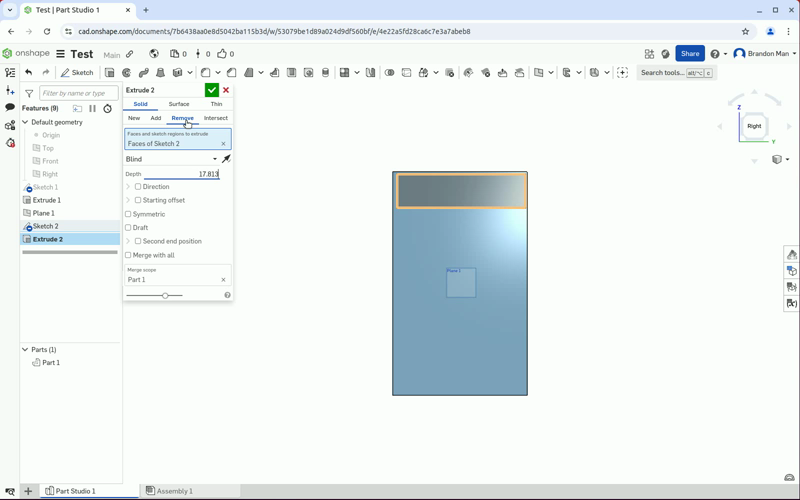
key(tab, 6)
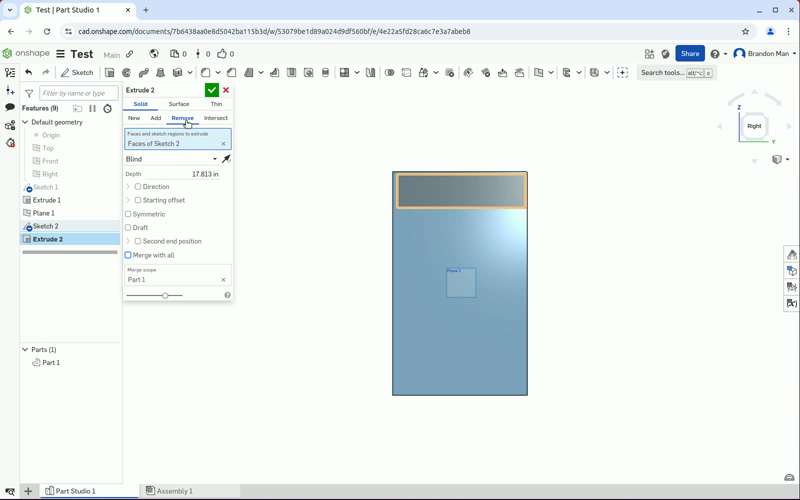
key(space)
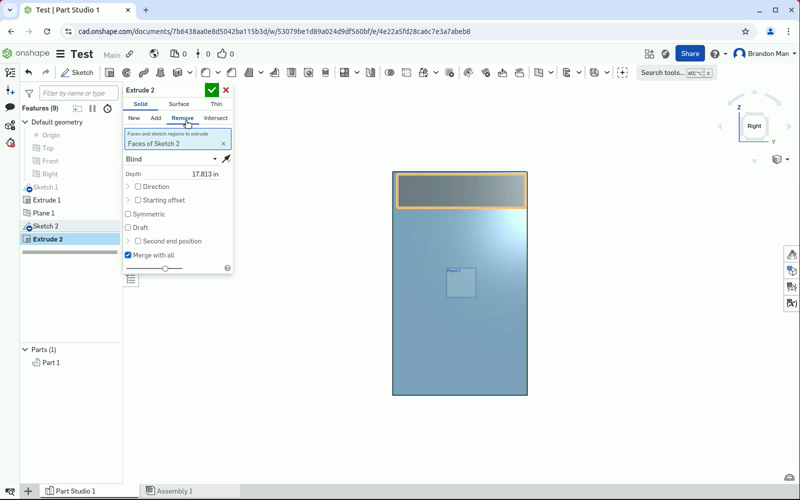
key(enter)
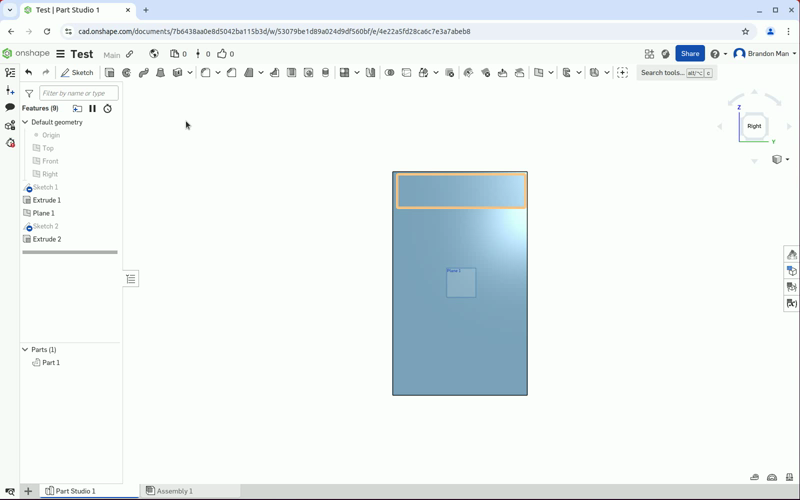
key(shift+h)
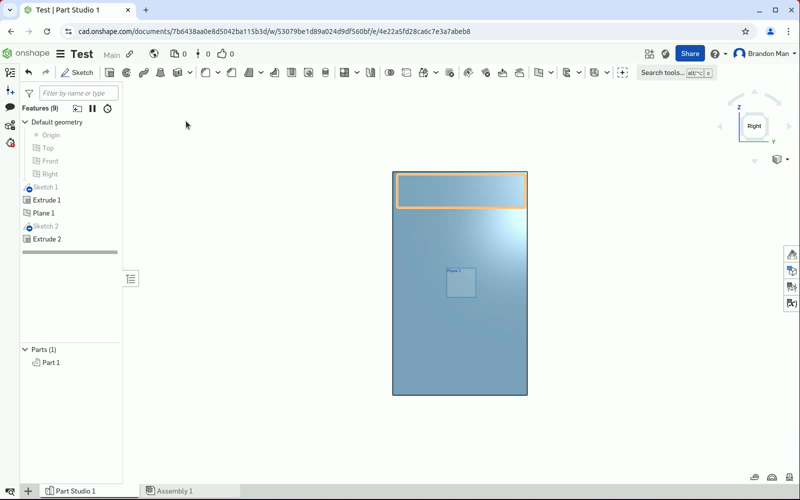
key(shift+h)
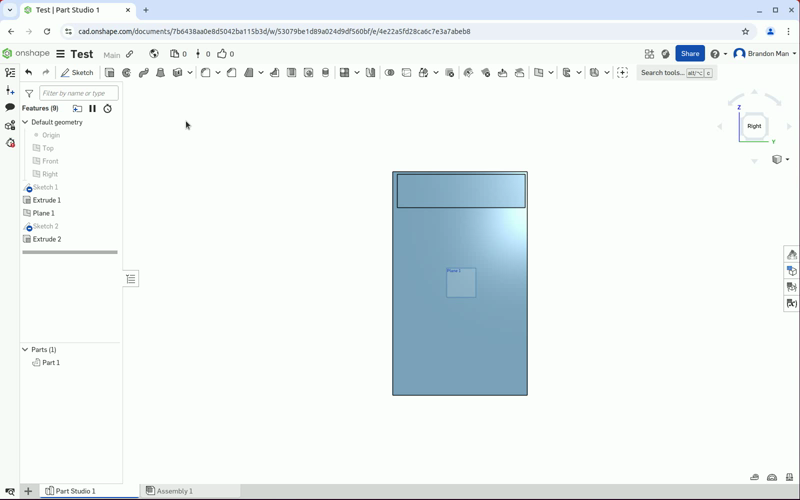
mouse_move(73, 189)
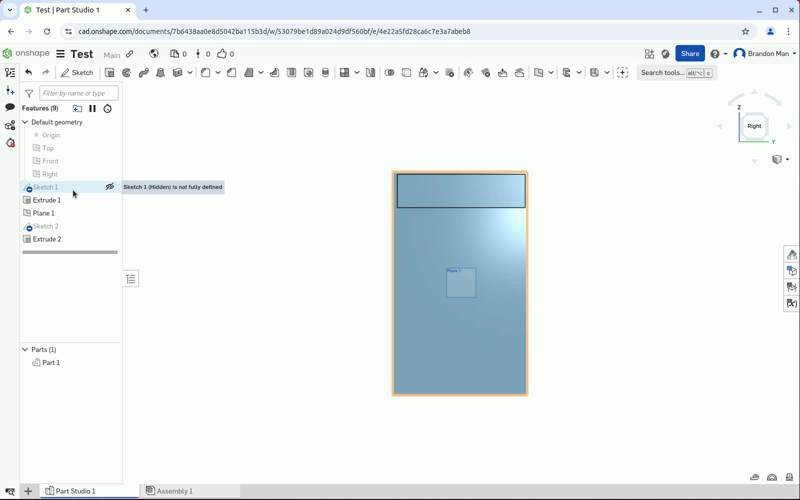
click(73, 189)
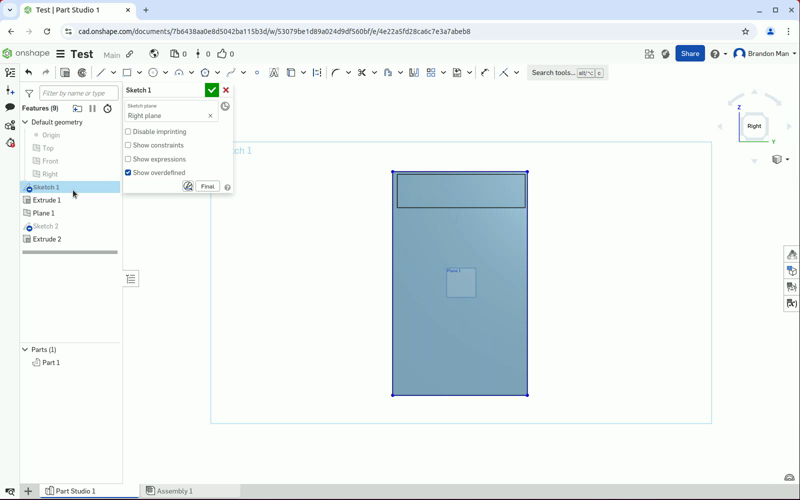
mouse_move(229, 92)
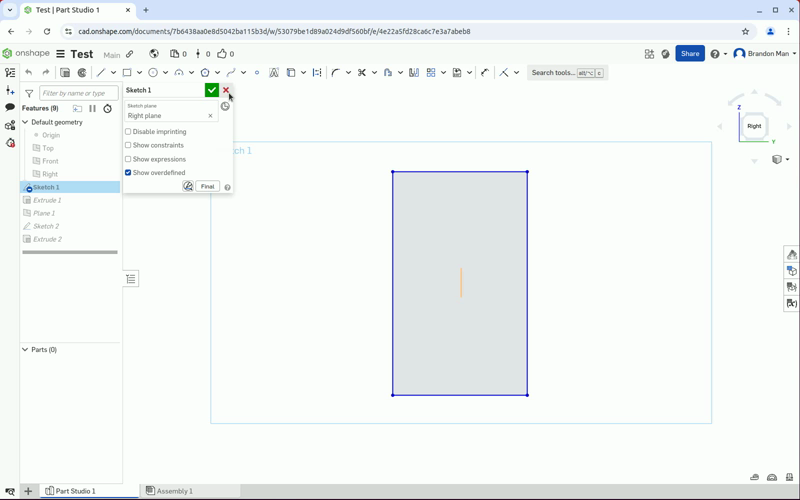
click(229, 92)
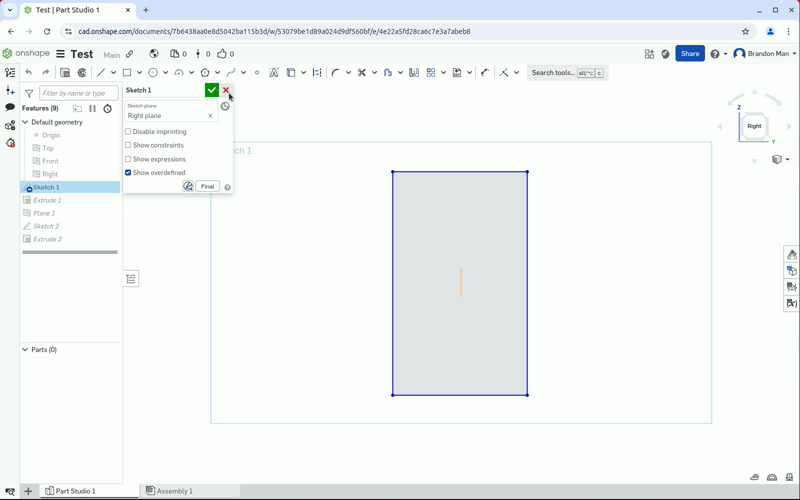
key(shift+s)
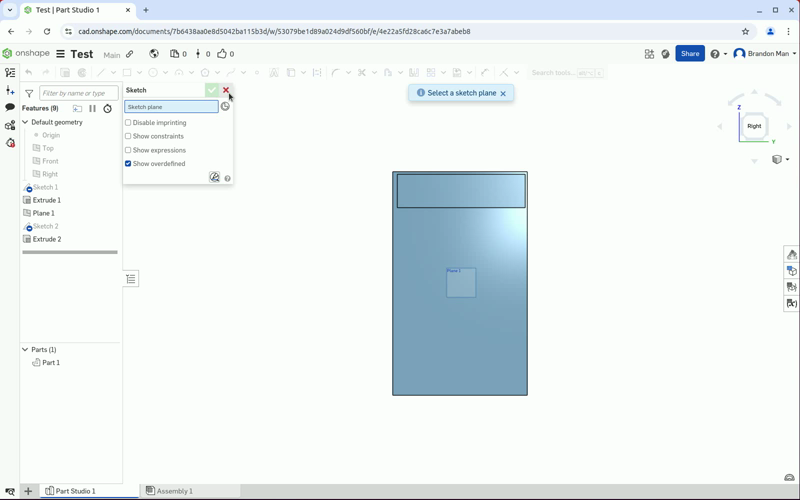
mouse_move(73, 215)
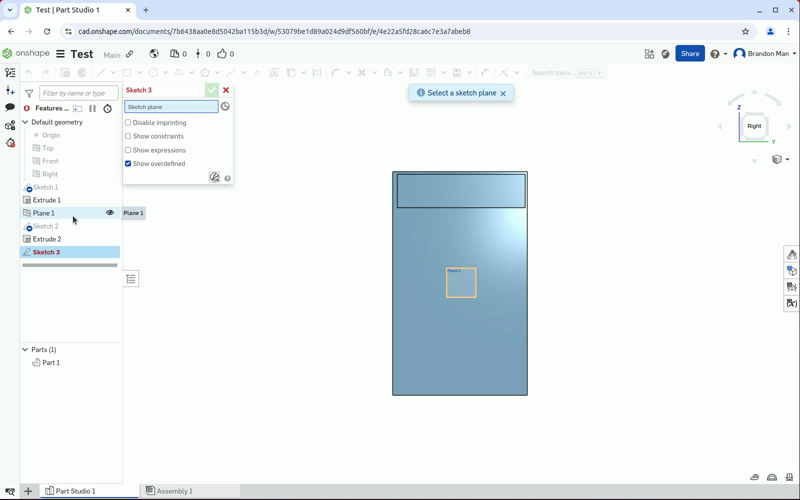
click(73, 215)
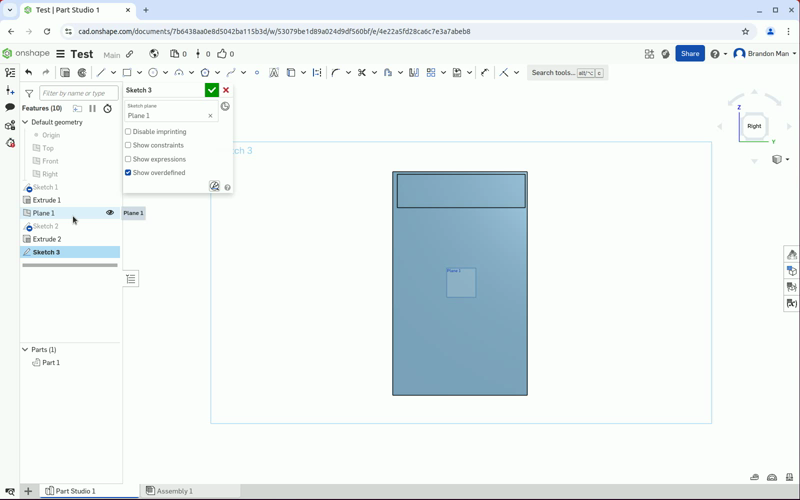
mouse_move(73, 352)
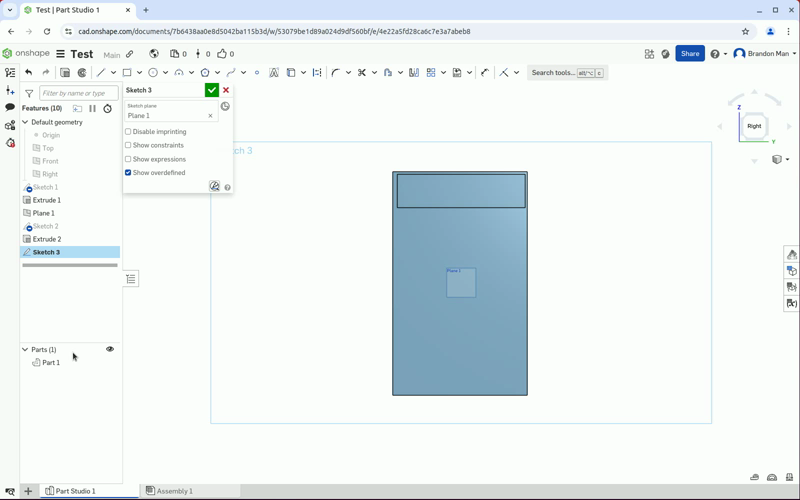
key(y)
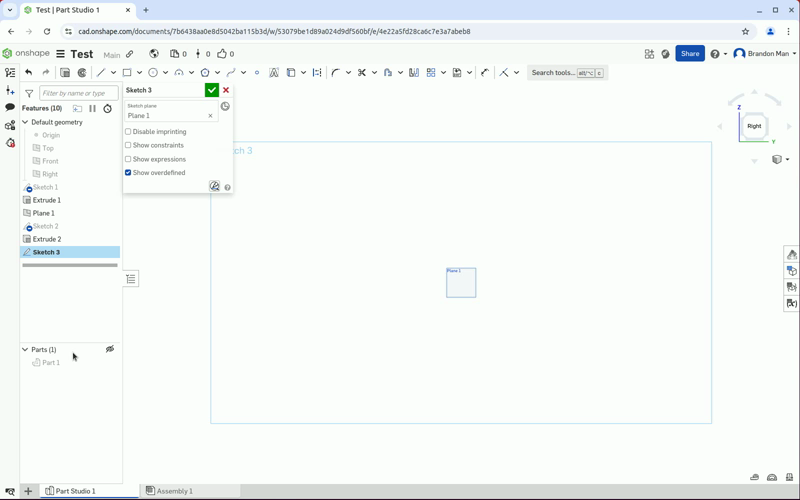
key(l)
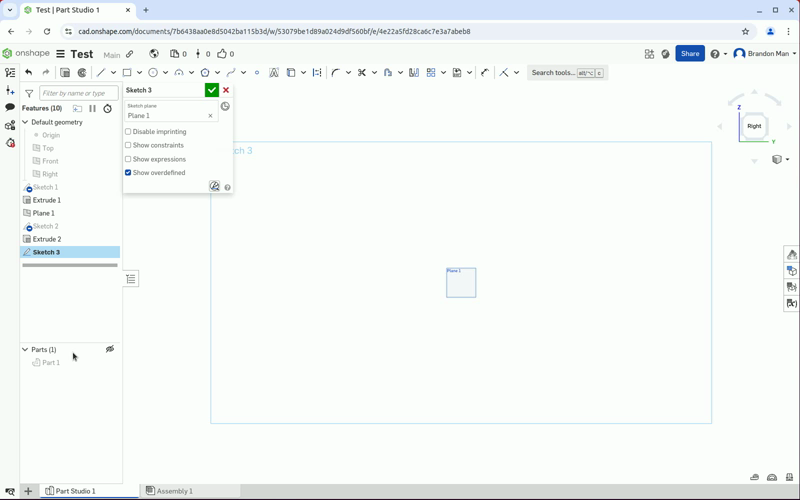
key_down(shift)
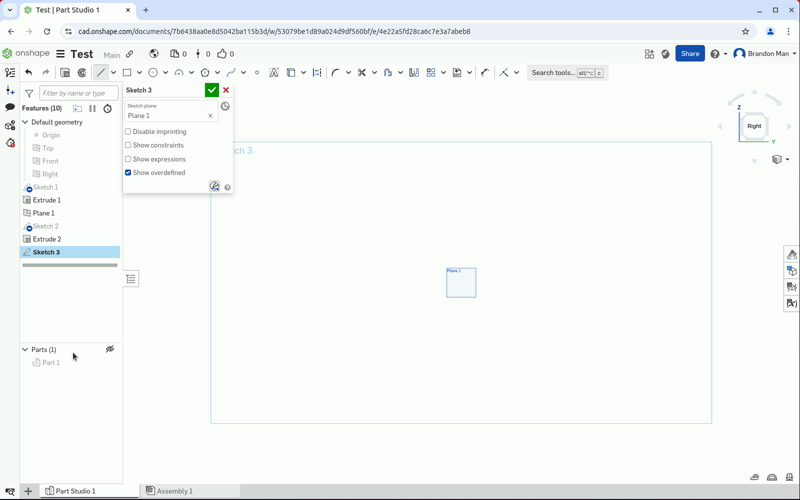
mouse_move(397, 245)
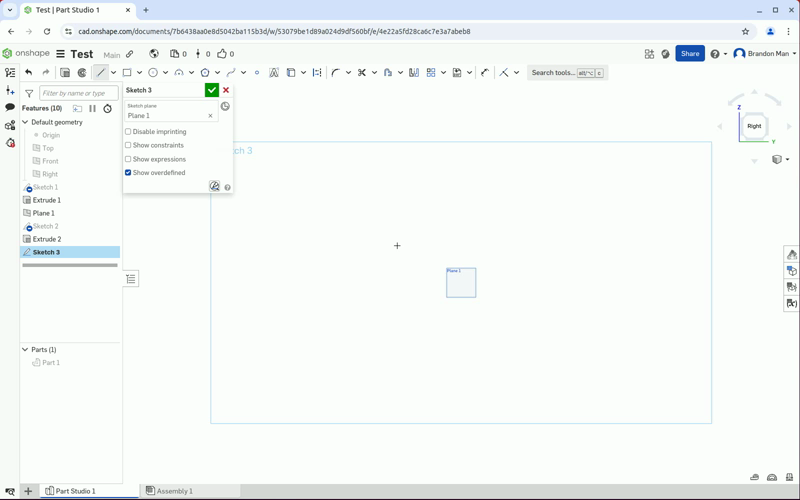
click(397, 245)
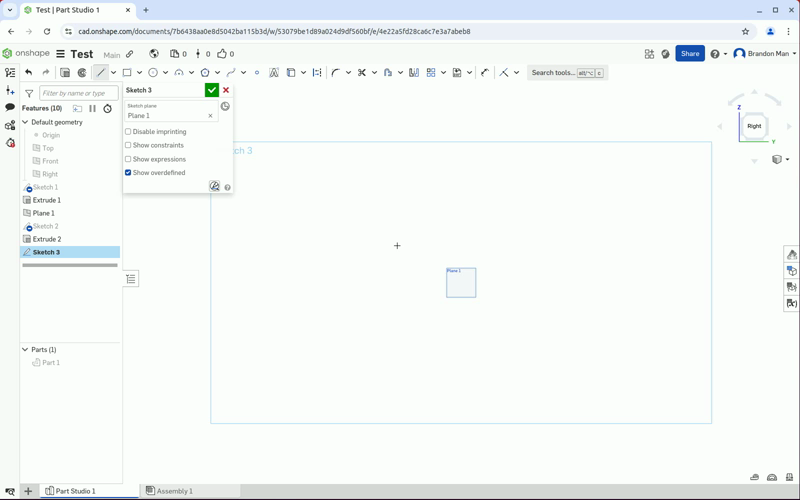
key_up(shift)
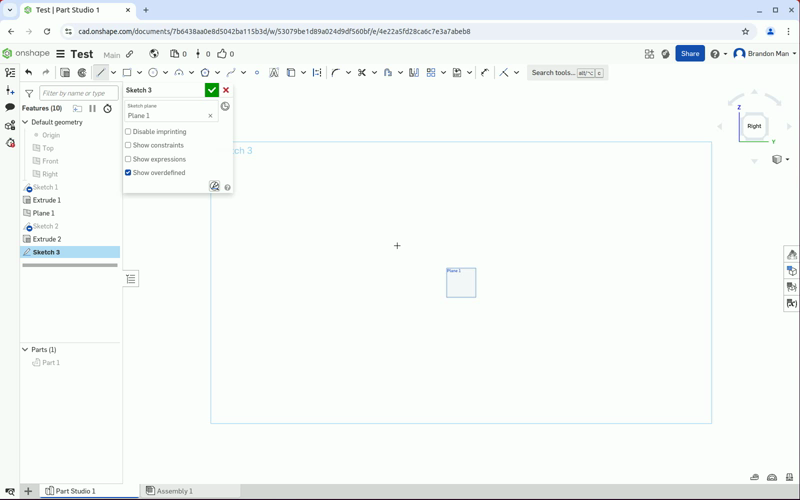
key_down(shift)
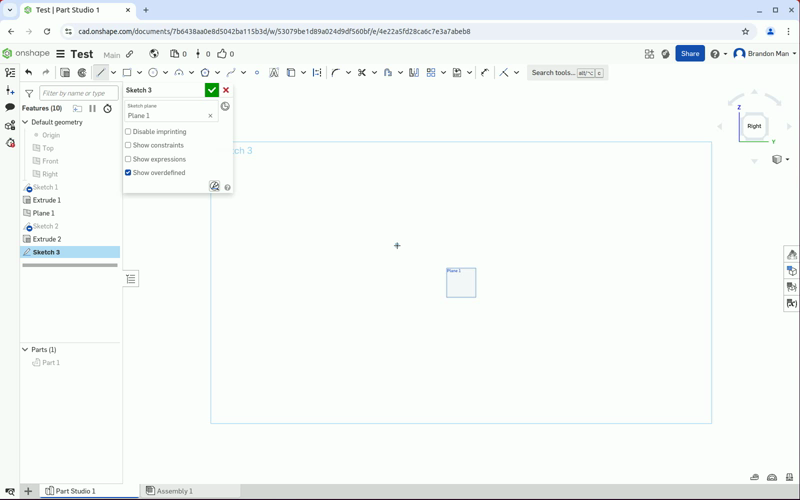
mouse_move(525, 245)
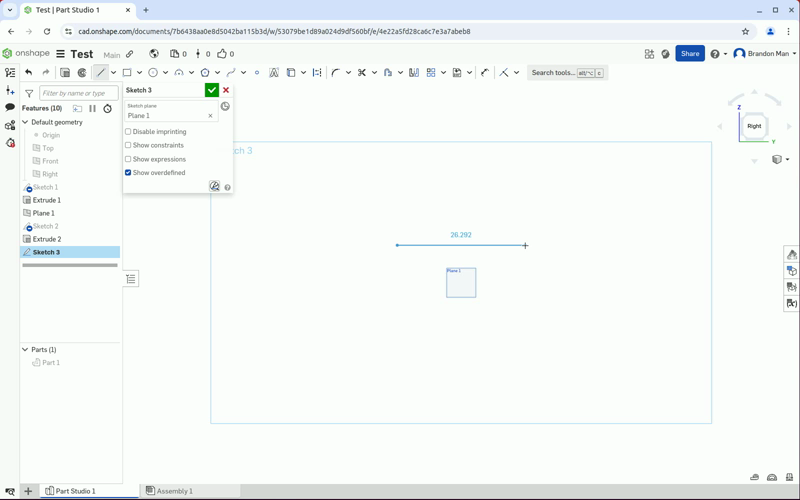
click(525, 245)
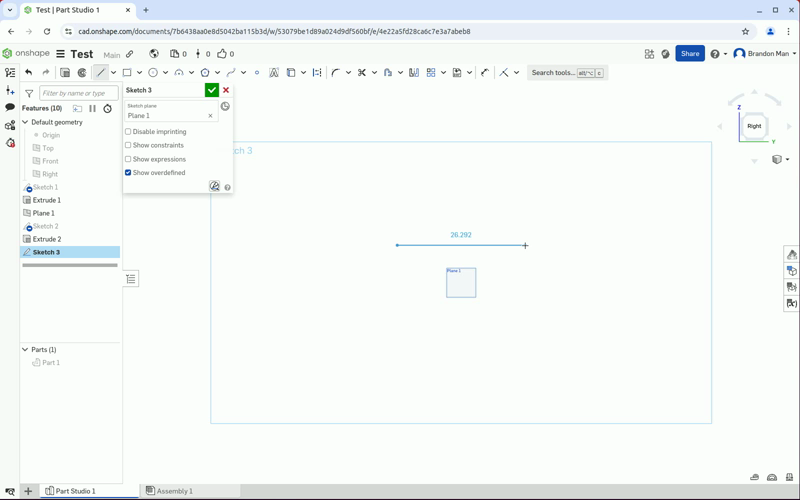
key_up(shift)
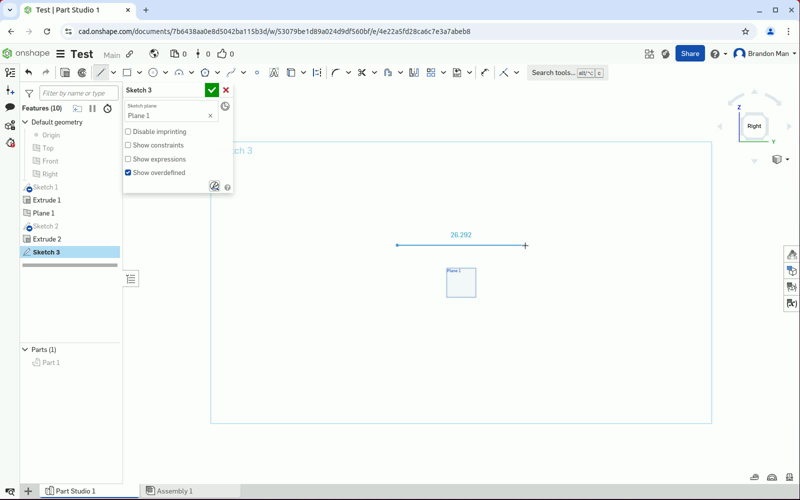
key_down(shift)
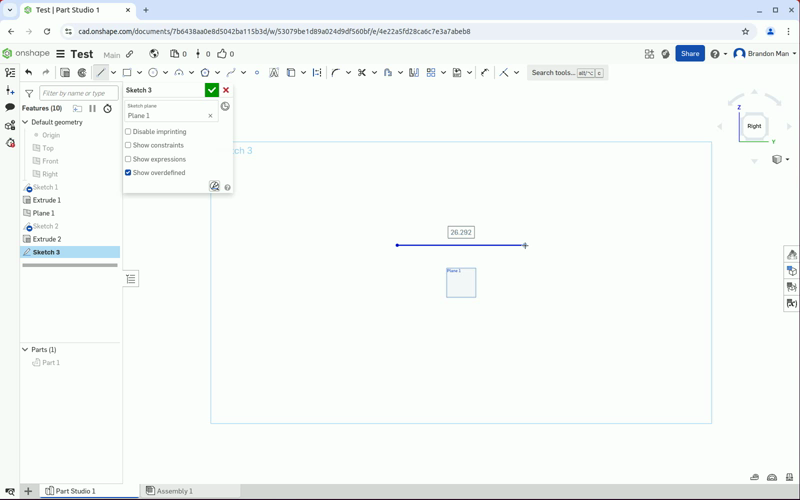
mouse_move(555, 245)
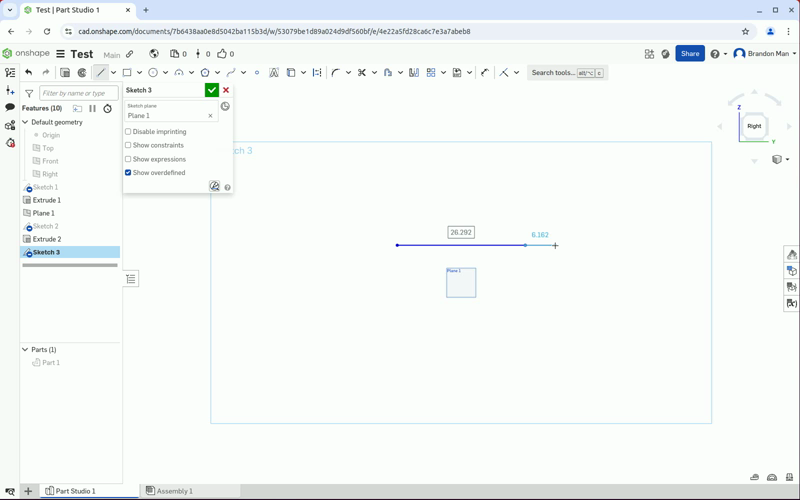
mouse_move(525, 211)
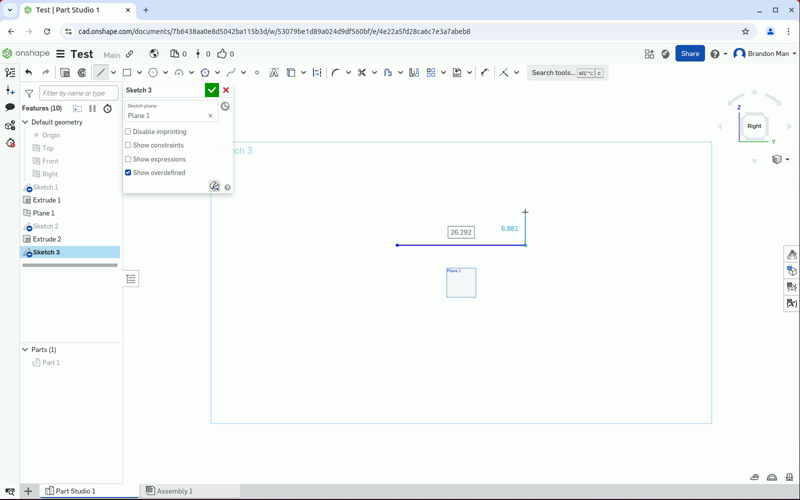
click(525, 211)
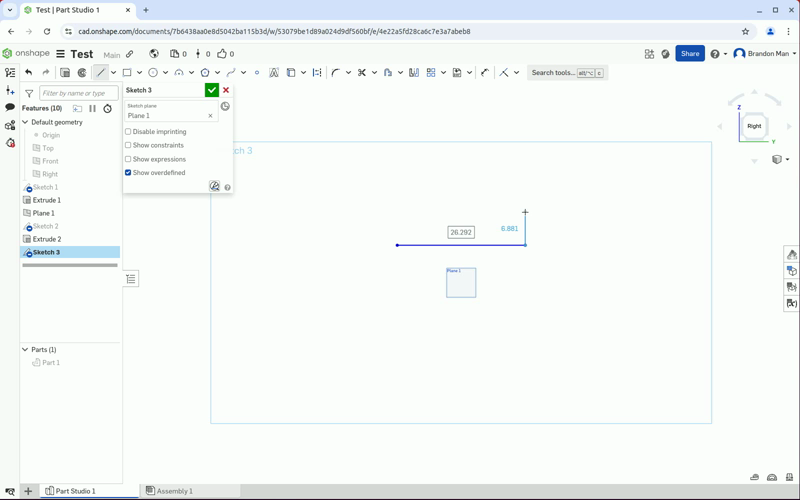
key_up(shift)
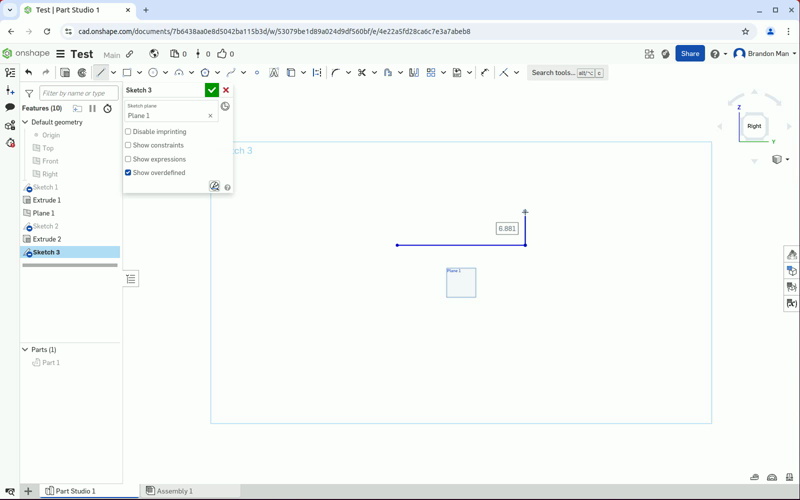
key_down(shift)
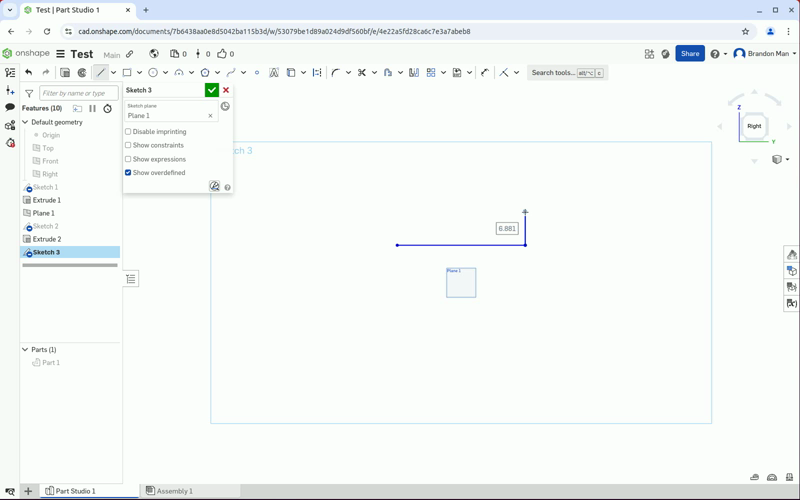
mouse_move(397, 211)
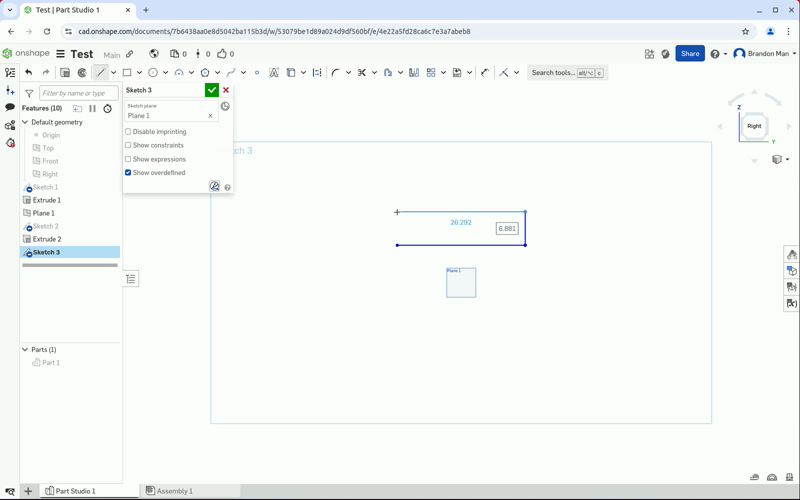
click(397, 211)
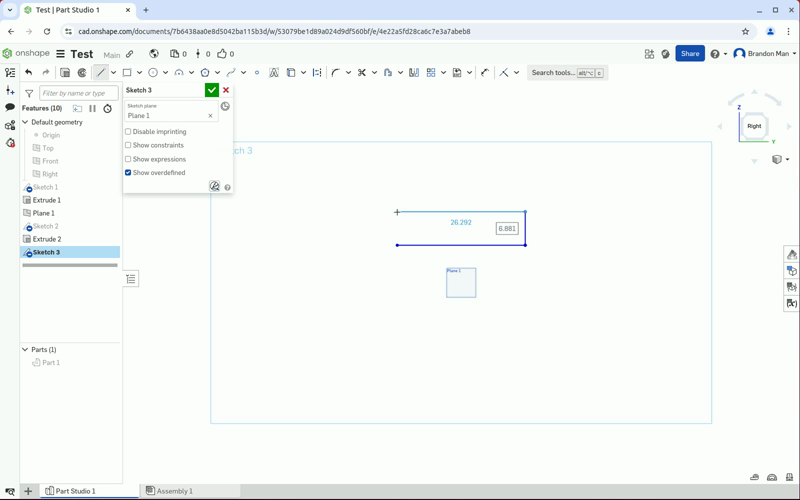
key_up(shift)
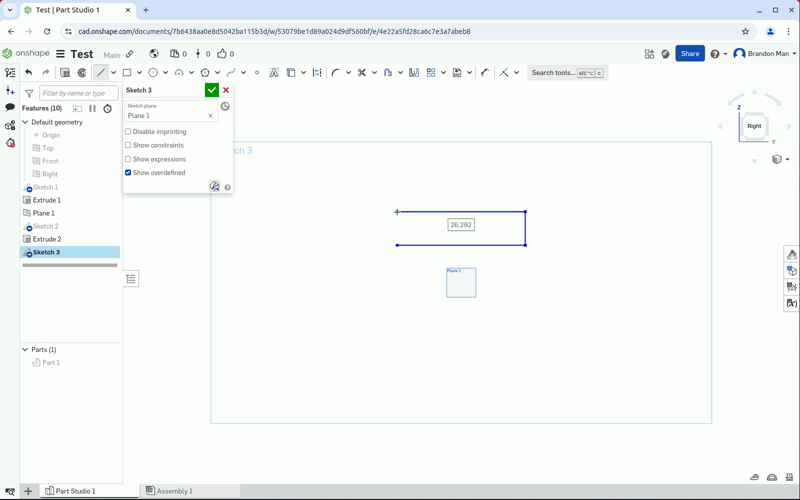
mouse_move(427, 211)
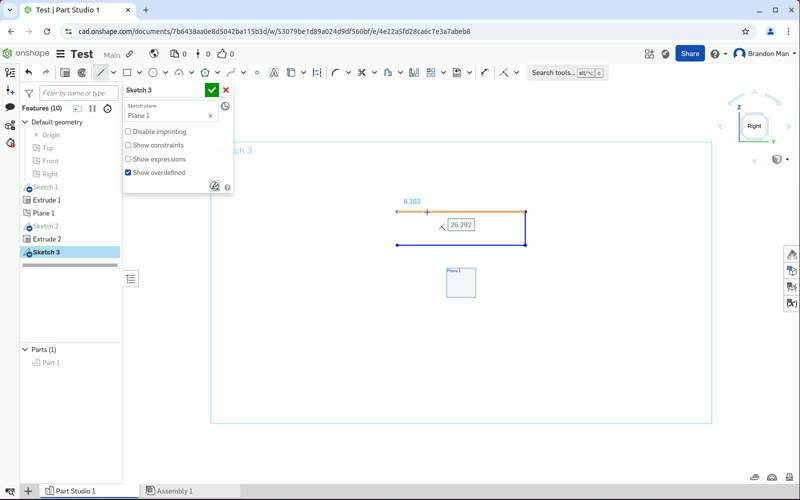
key_down(shift)
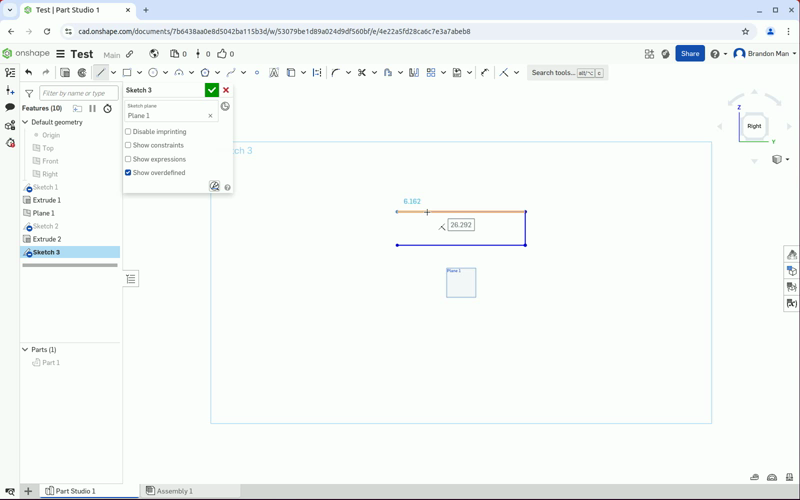
mouse_move(397, 245)
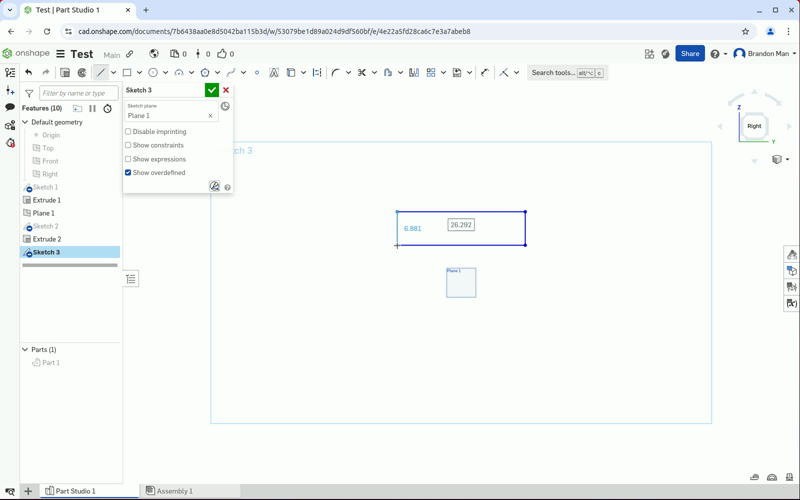
key_up(shift)
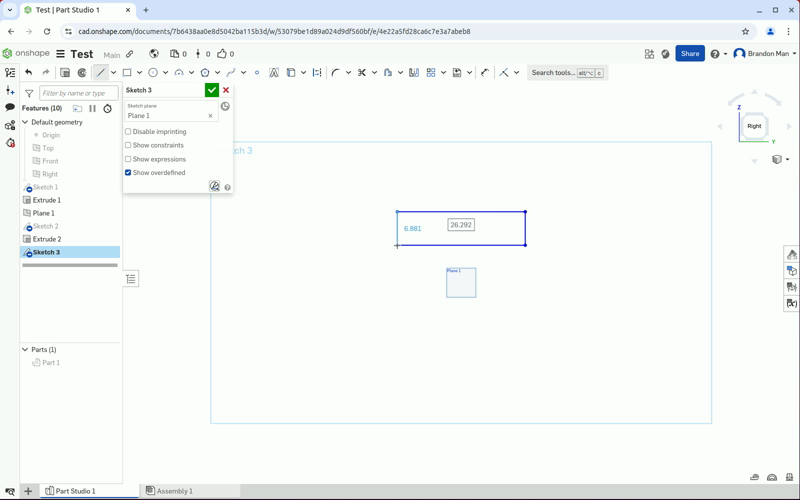
click(397, 245)
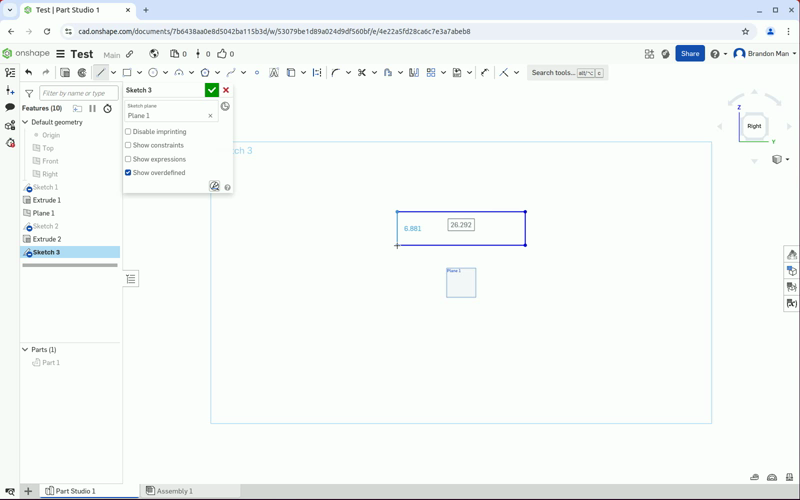
key(esc)
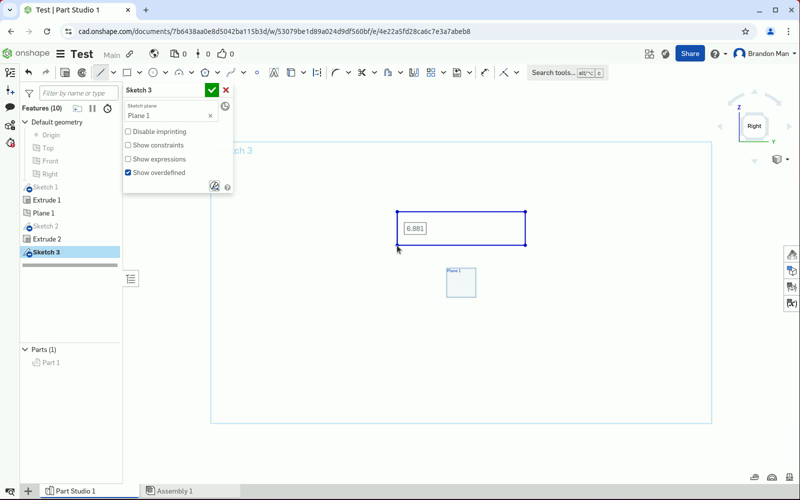
mouse_move(428, 222)
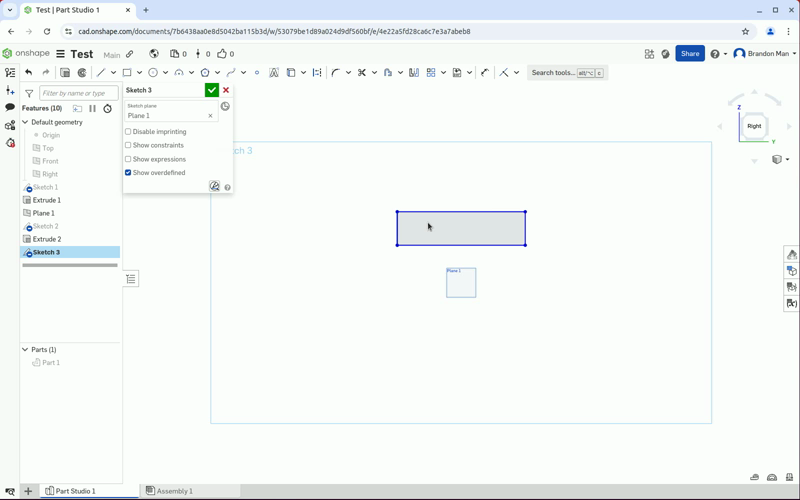
click(428, 222)
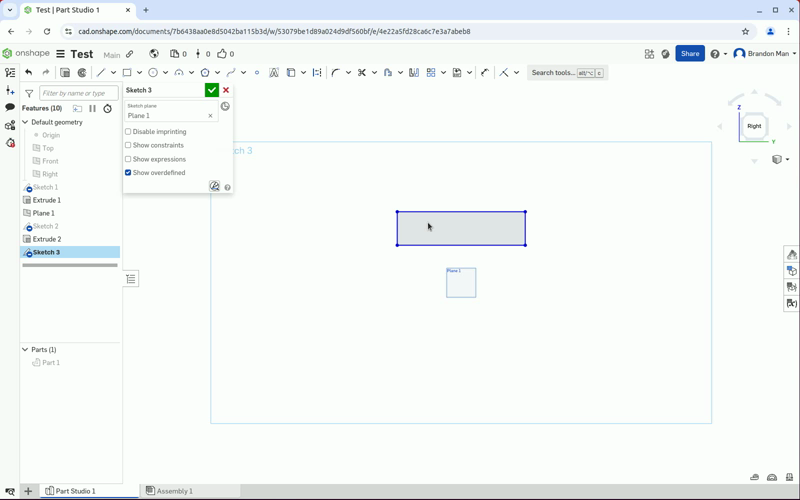
mouse_move(73, 352)
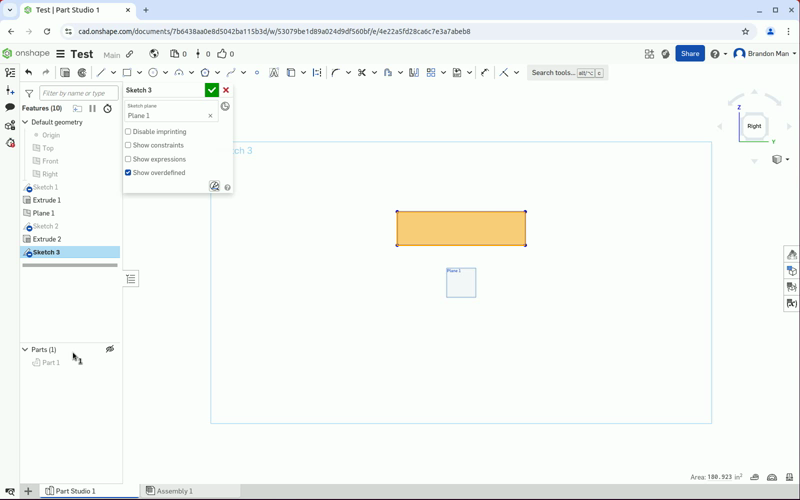
key(shift+y)
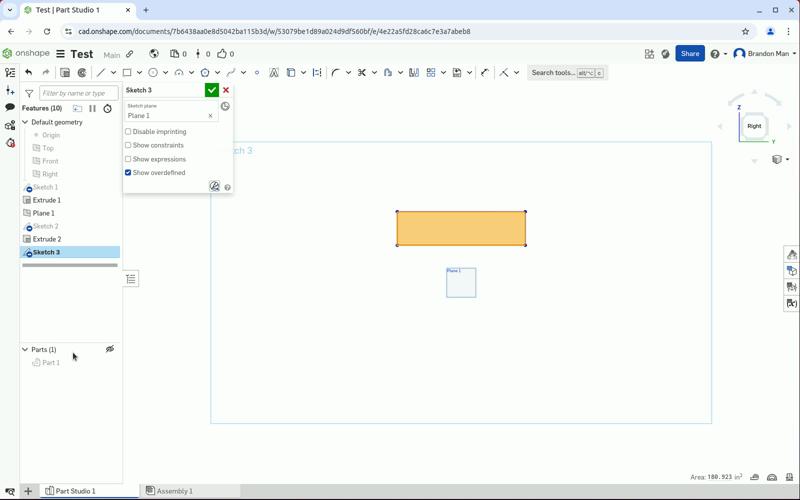
key(shift+e)
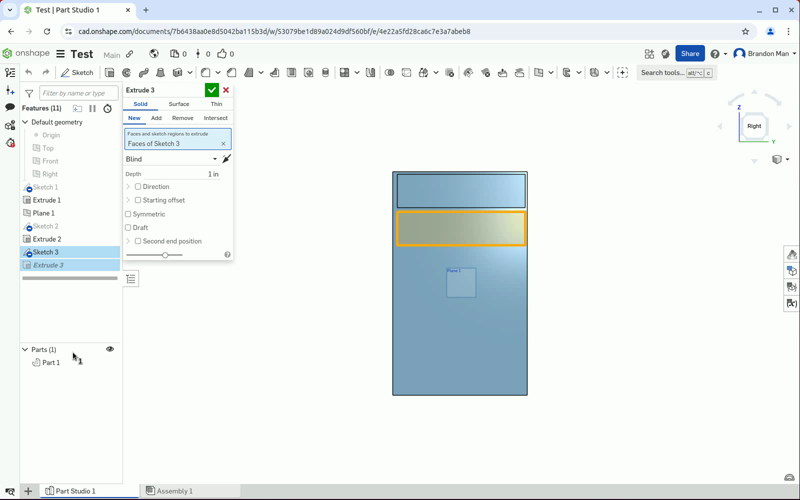
mouse_move(143, 106)
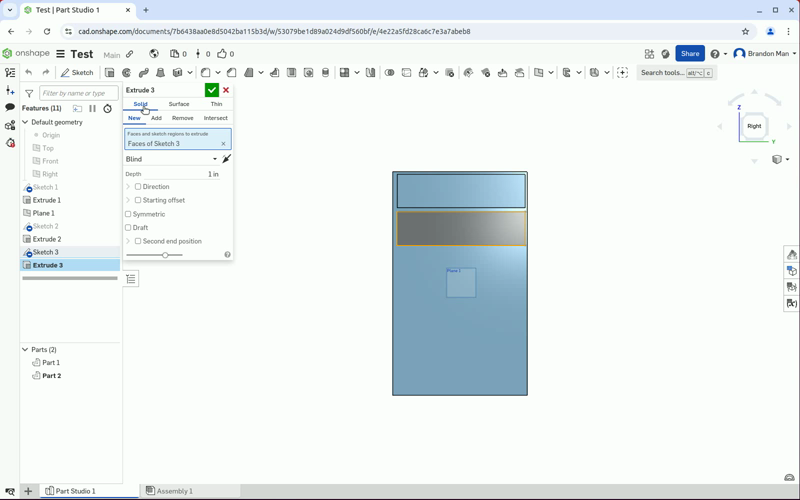
click(143, 106)
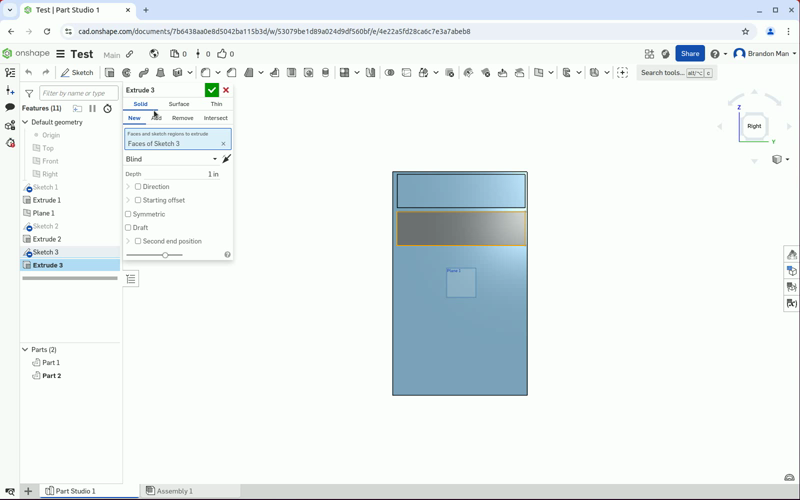
mouse_move(186, 120)
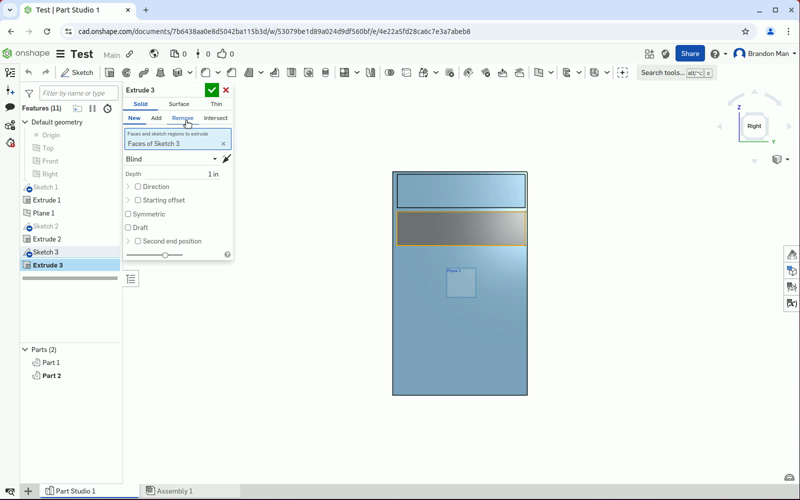
click(186, 120)
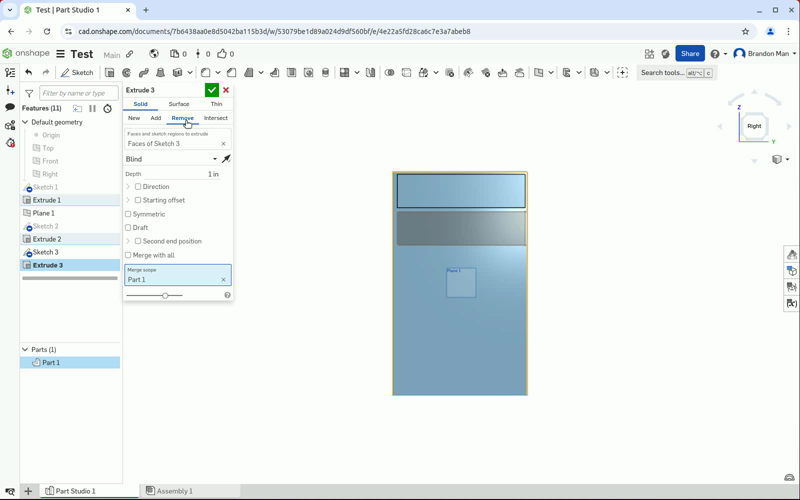
key(tab, 4)
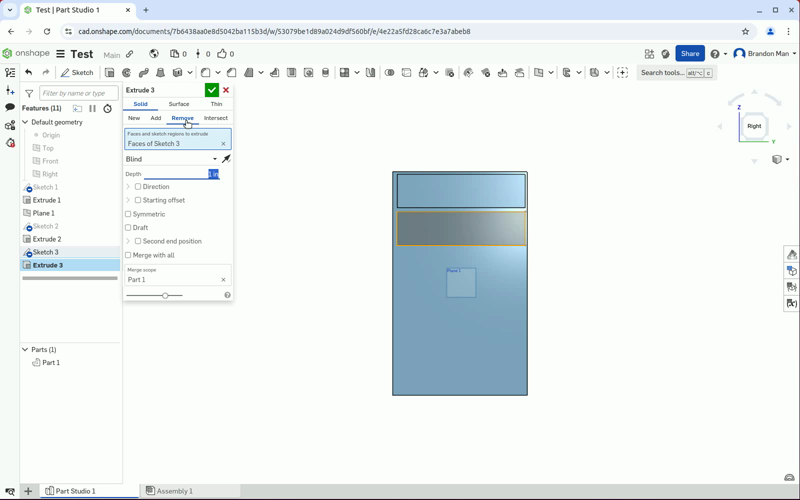
text(17.813)
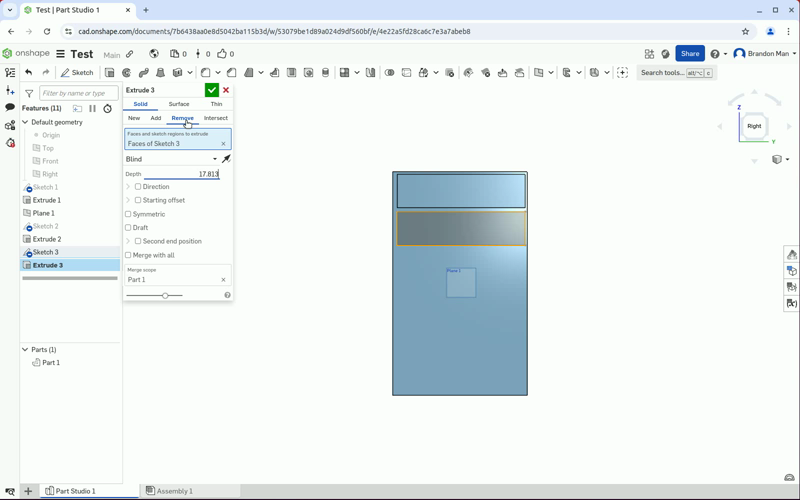
key(tab, 6)
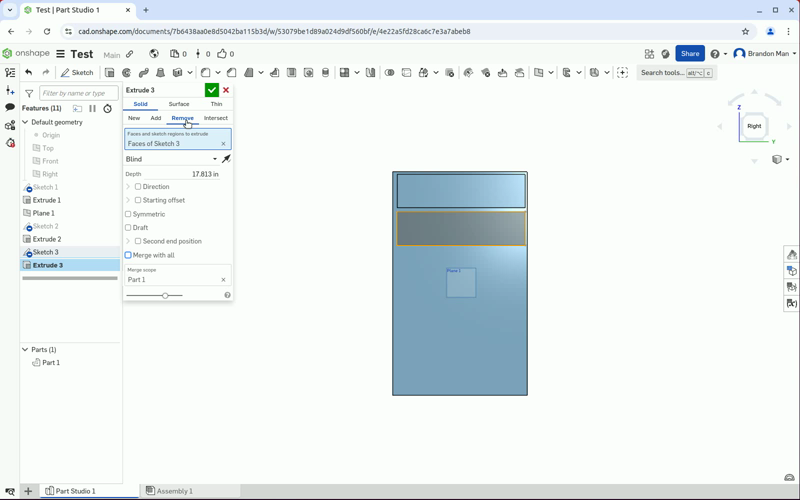
key(space)
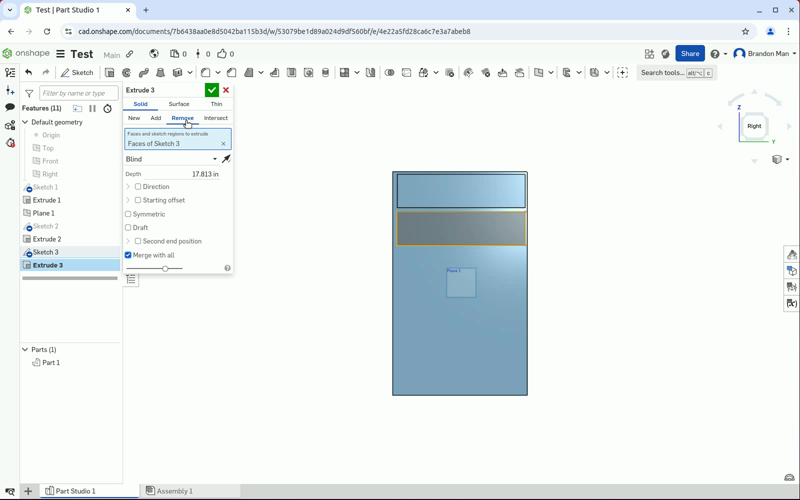
key(enter)
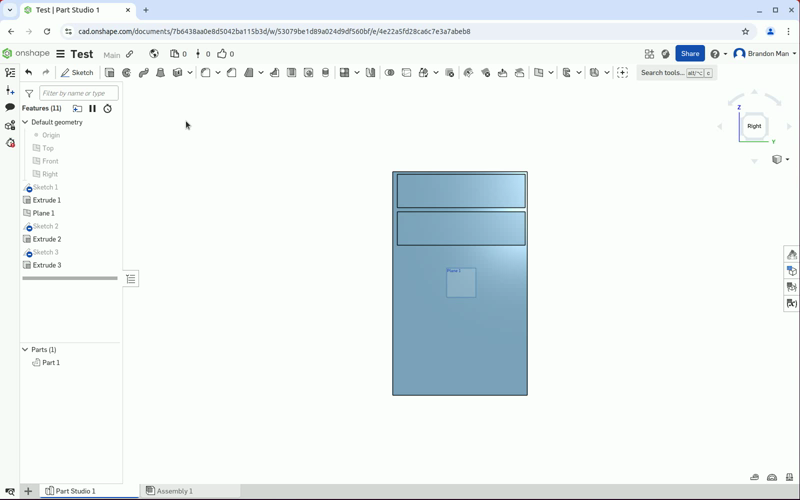
key(shift+h)
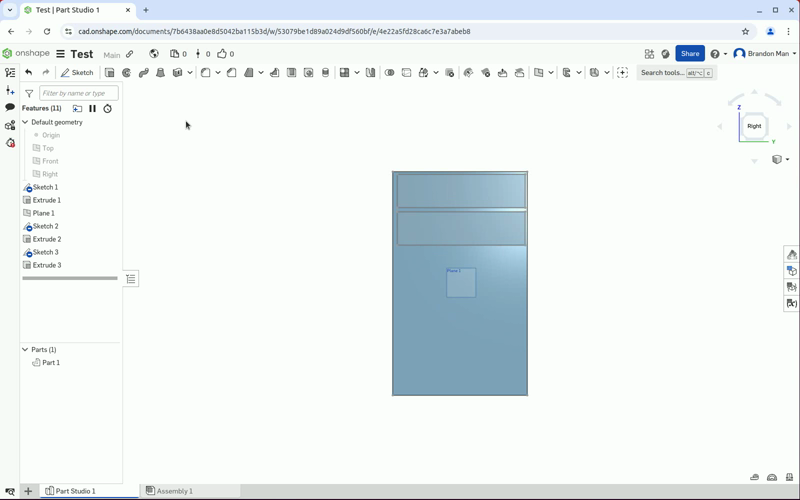
key(shift+h)
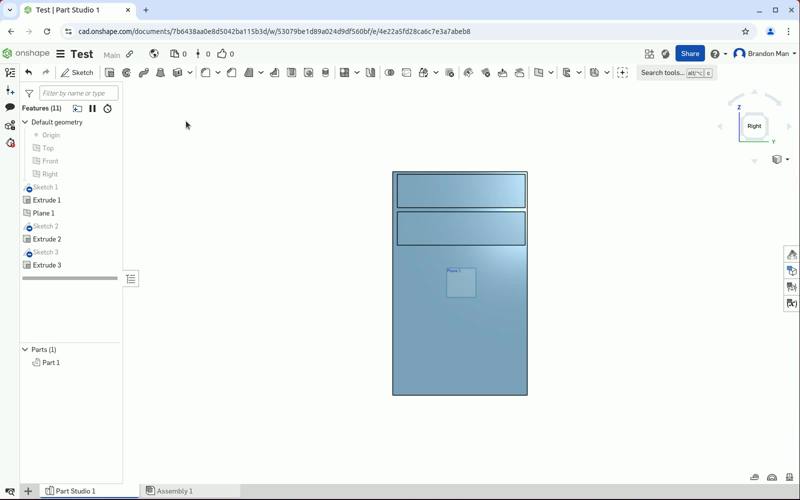
mouse_move(73, 189)
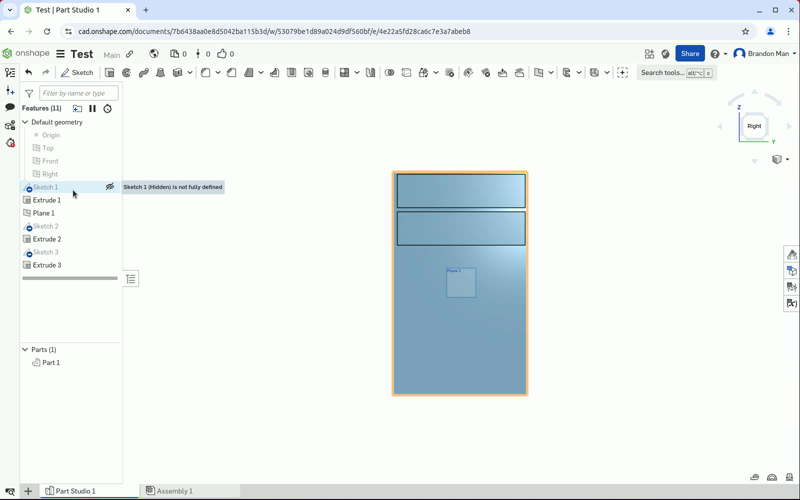
click(73, 189)
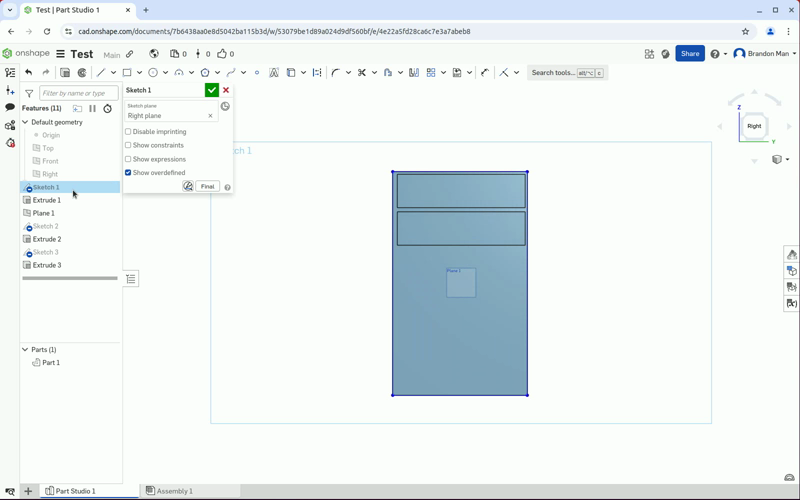
mouse_move(229, 92)
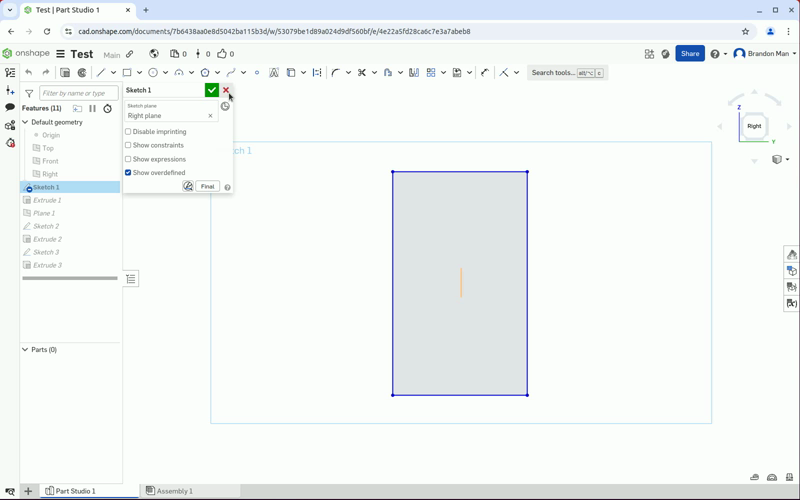
click(229, 92)
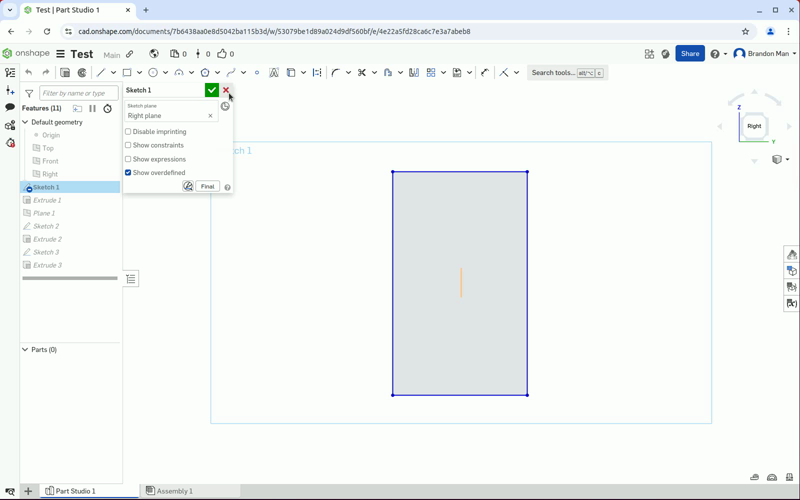
key(shift+s)
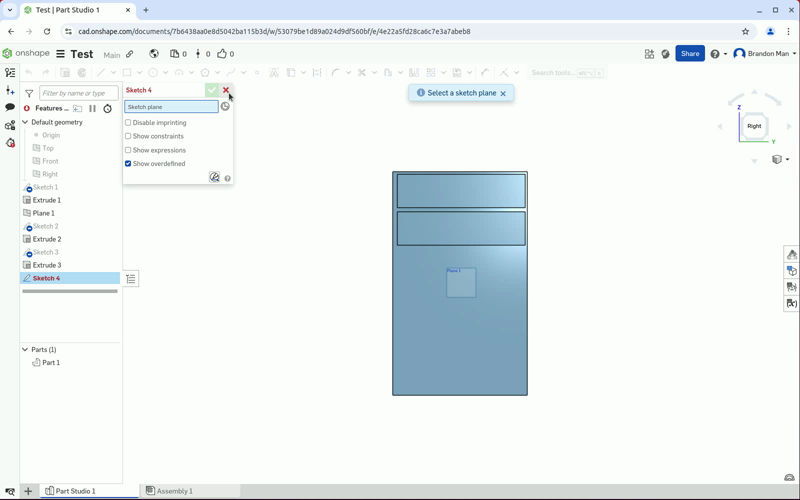
mouse_move(73, 215)
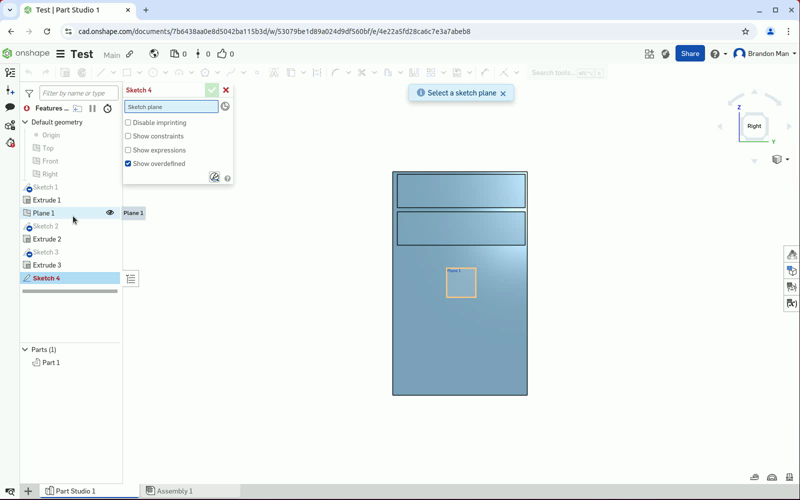
click(73, 215)
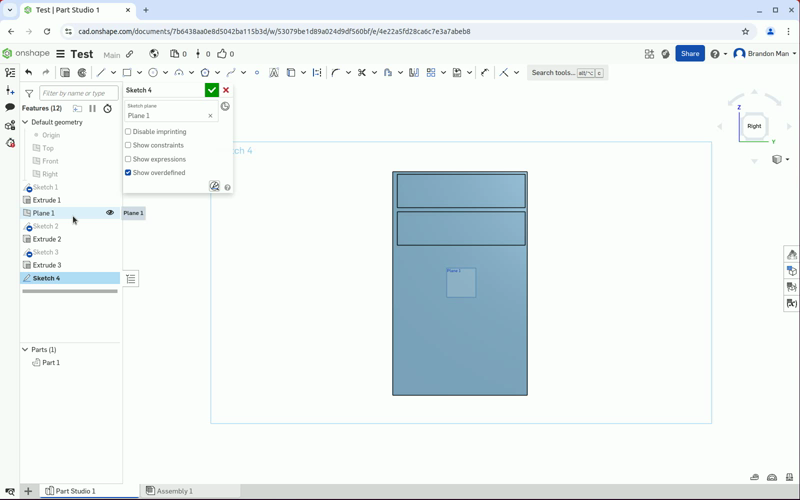
mouse_move(73, 352)
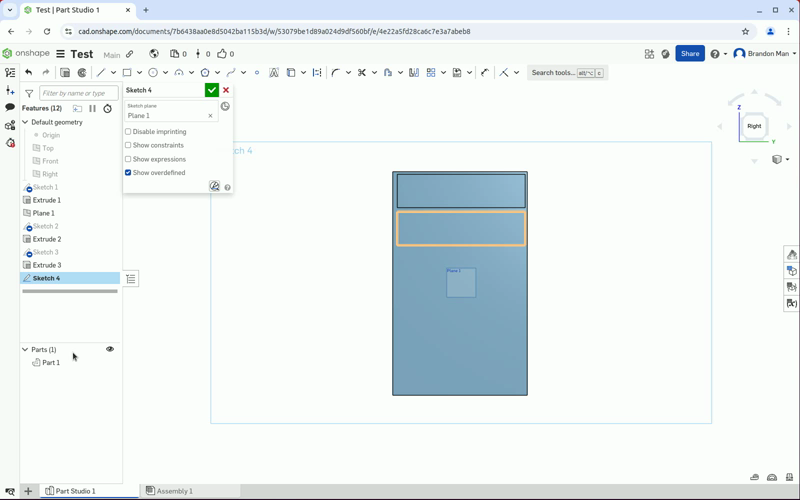
key(y)
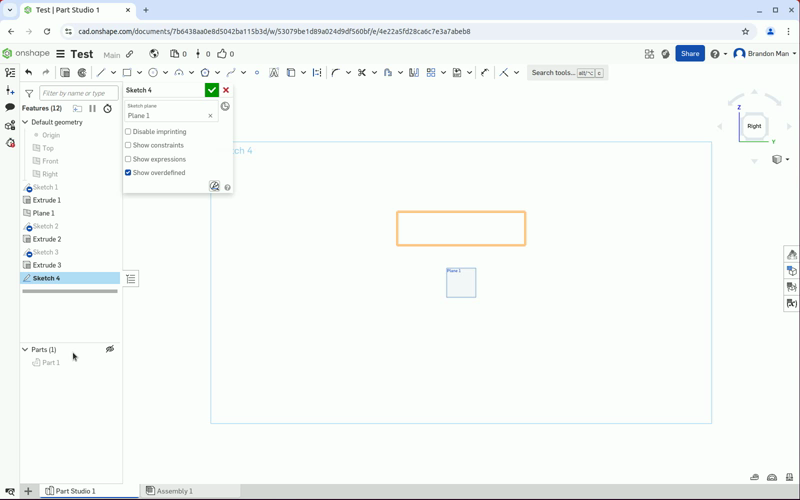
key(l)
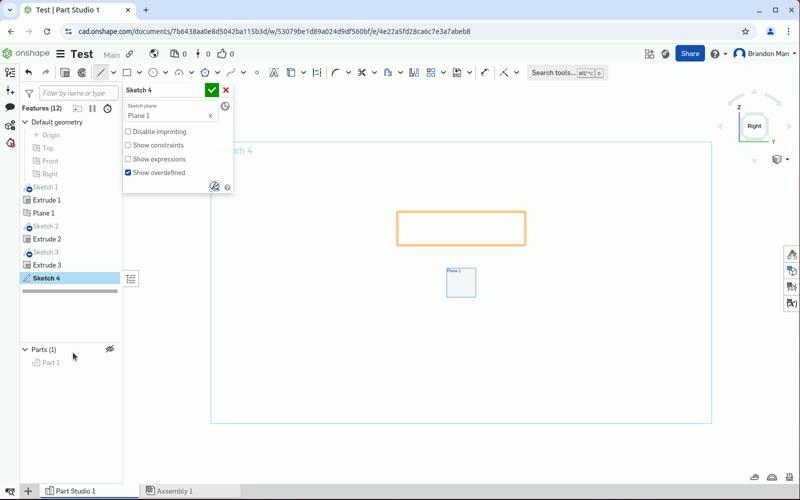
key_down(shift)
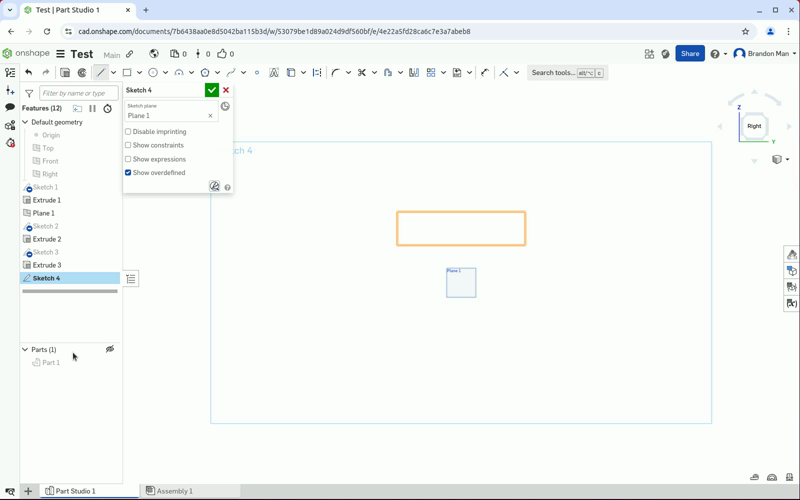
mouse_move(397, 282)
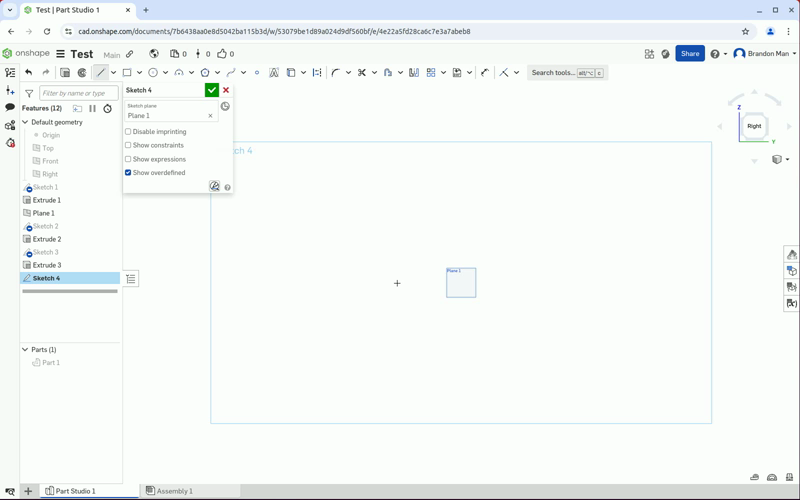
click(397, 282)
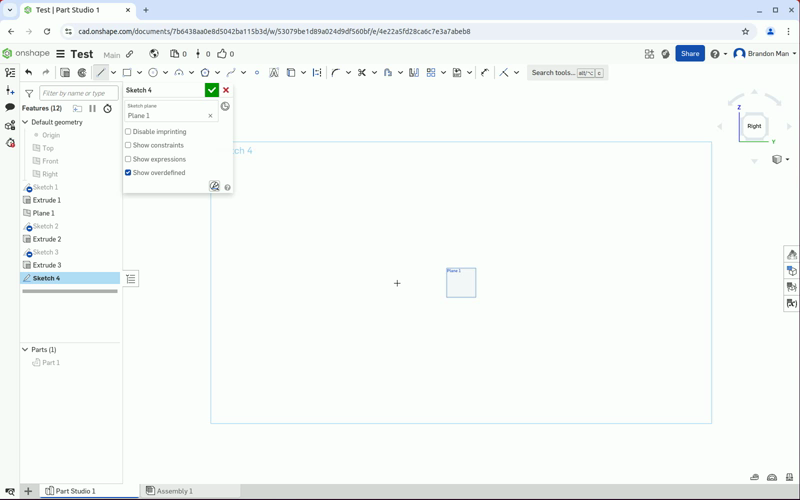
key_up(shift)
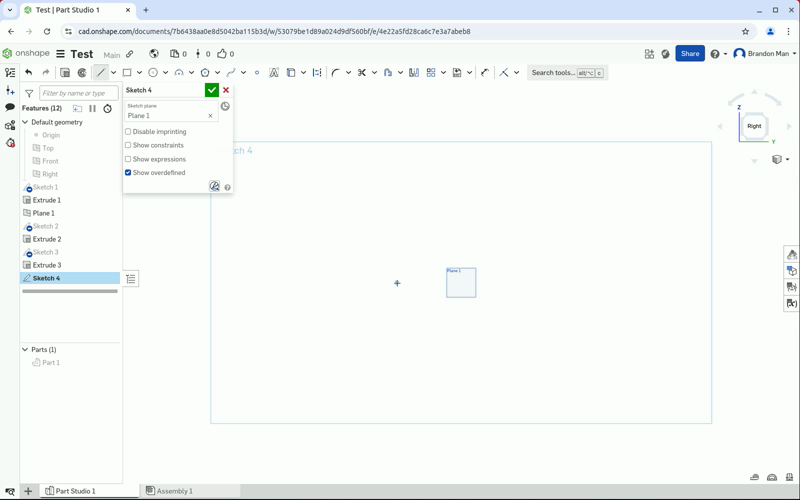
key_down(shift)
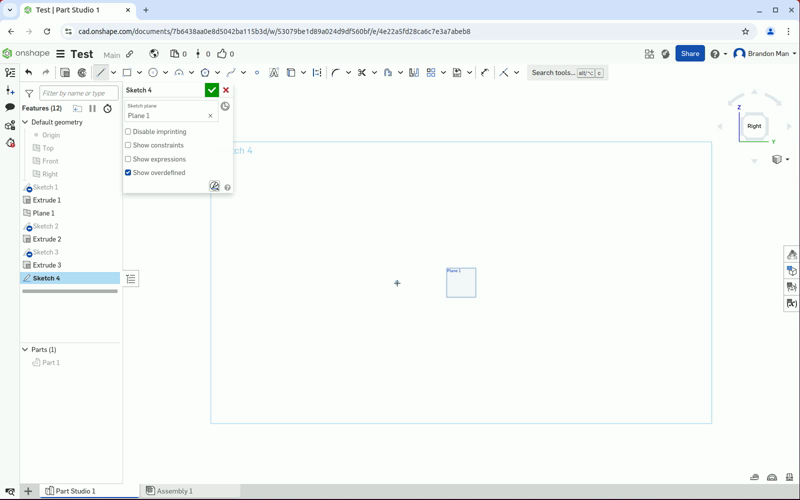
mouse_move(525, 282)
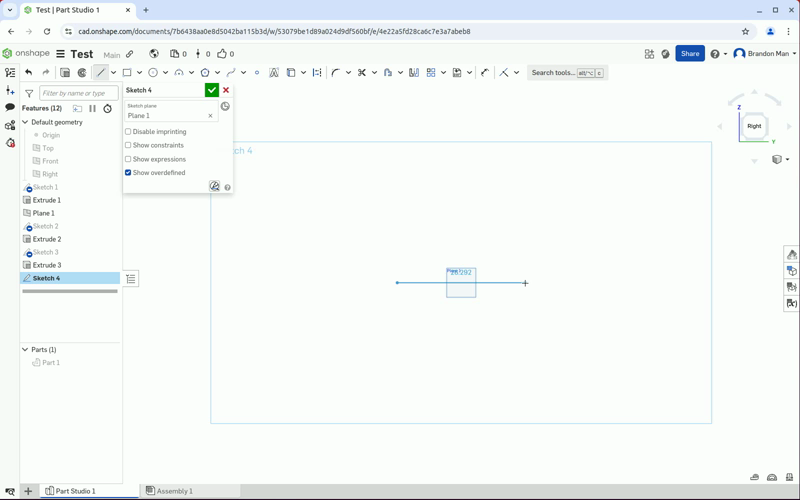
click(525, 282)
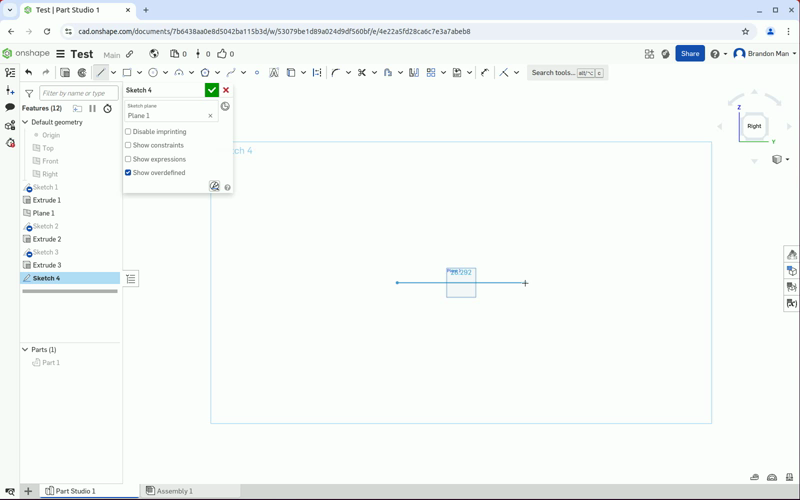
key_up(shift)
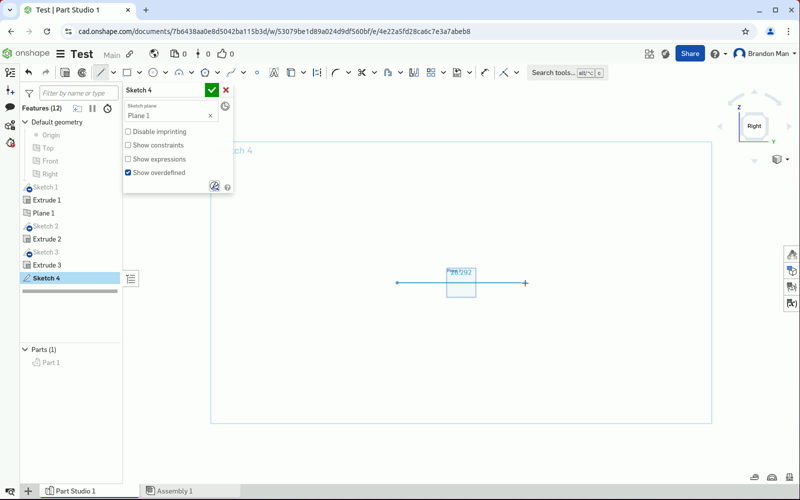
key_down(shift)
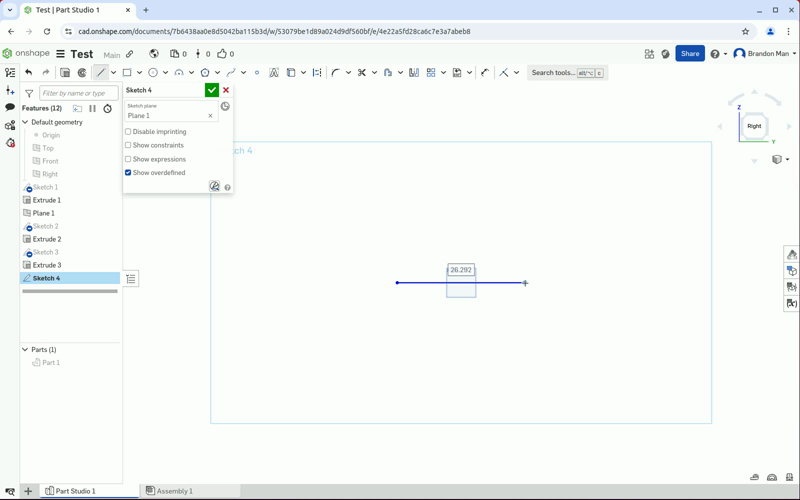
mouse_move(555, 282)
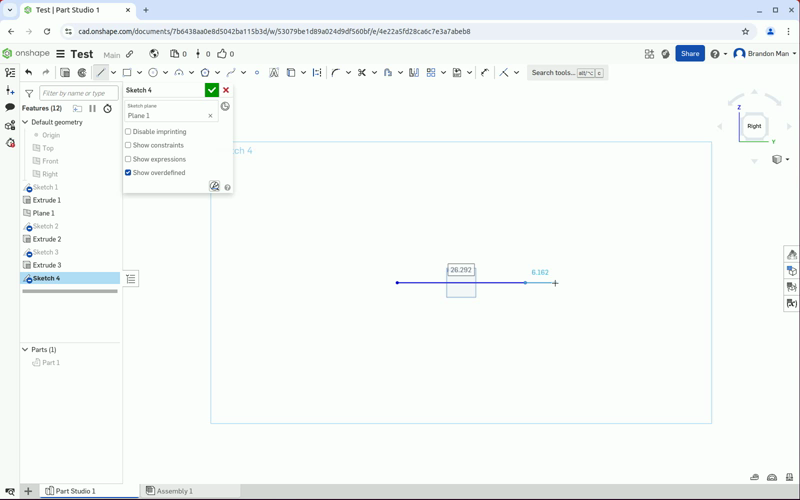
mouse_move(525, 249)
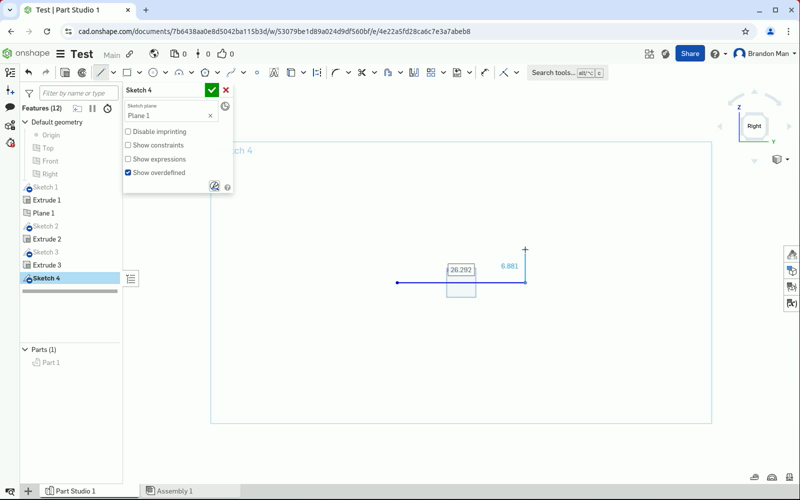
click(525, 249)
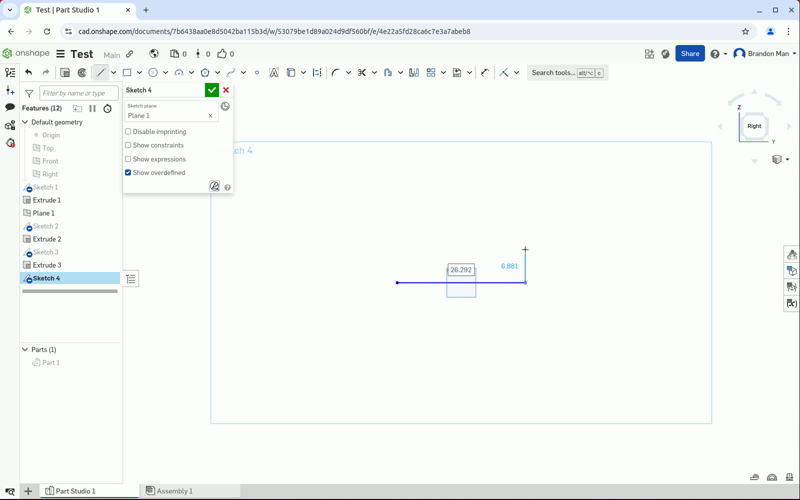
key_up(shift)
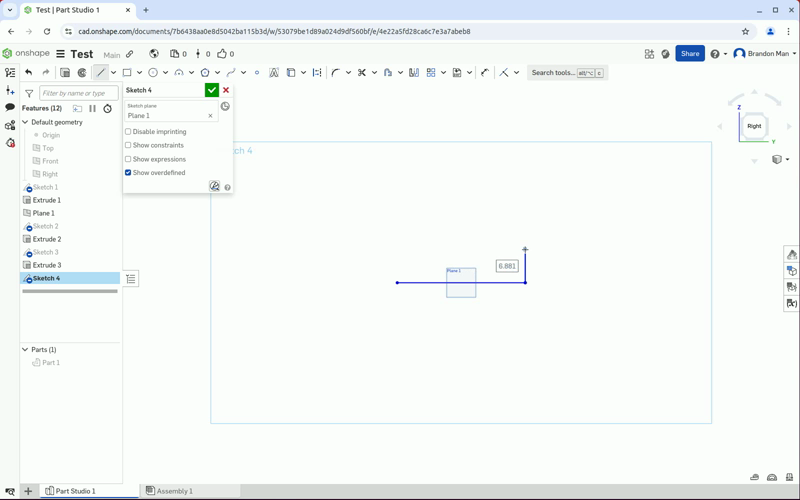
key_down(shift)
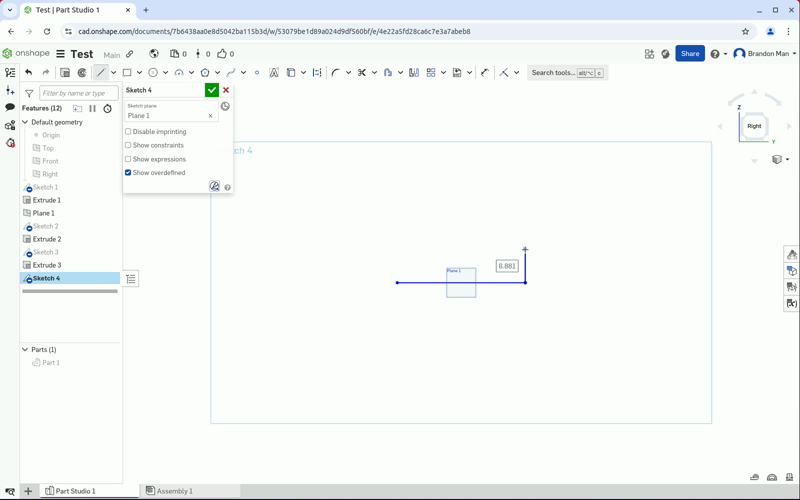
mouse_move(397, 249)
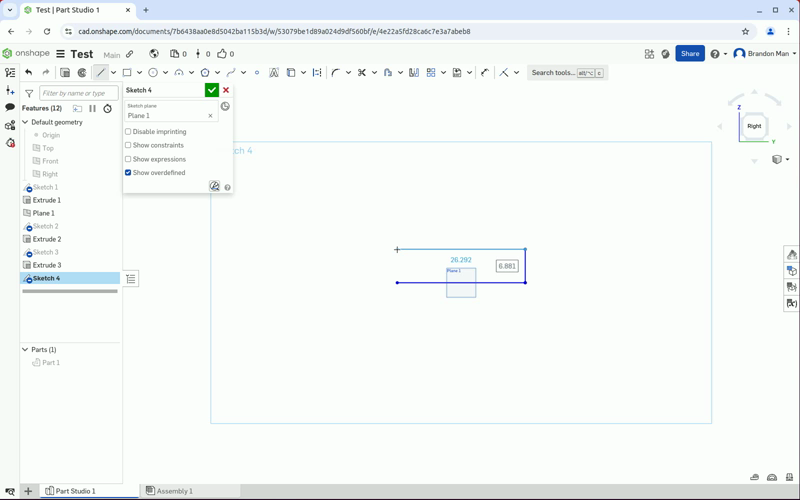
click(397, 249)
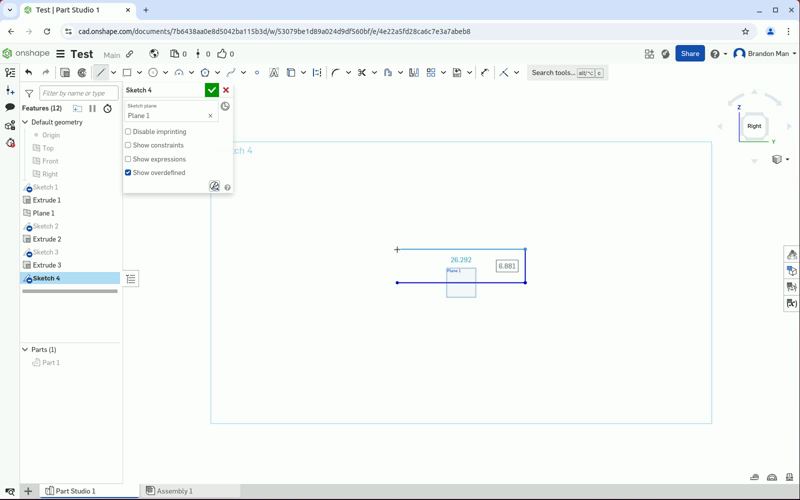
key_up(shift)
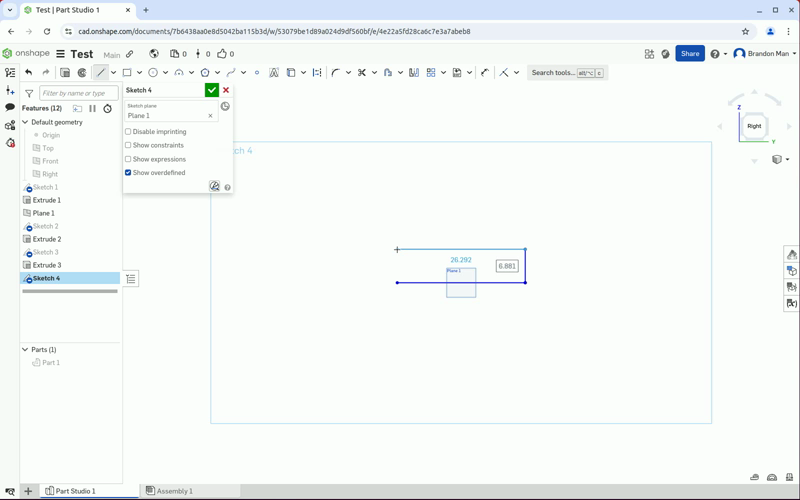
mouse_move(427, 249)
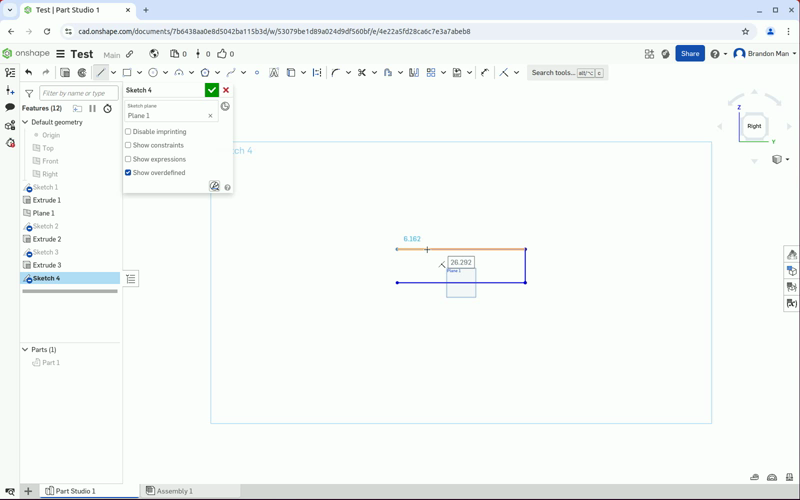
key_down(shift)
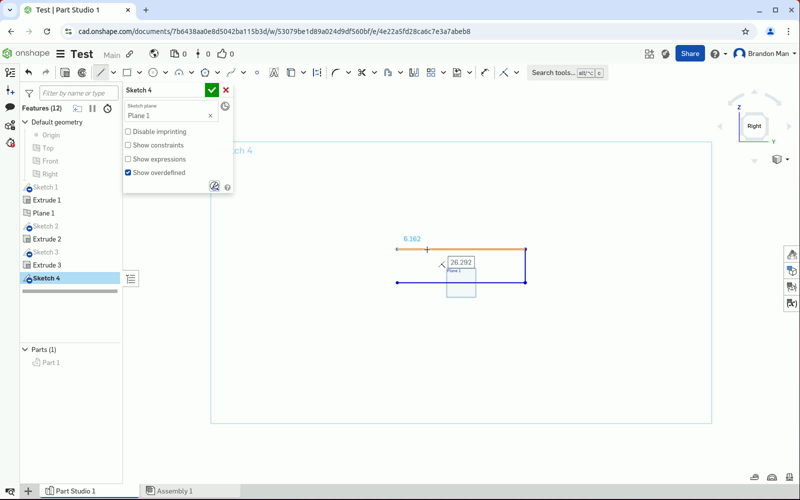
mouse_move(397, 282)
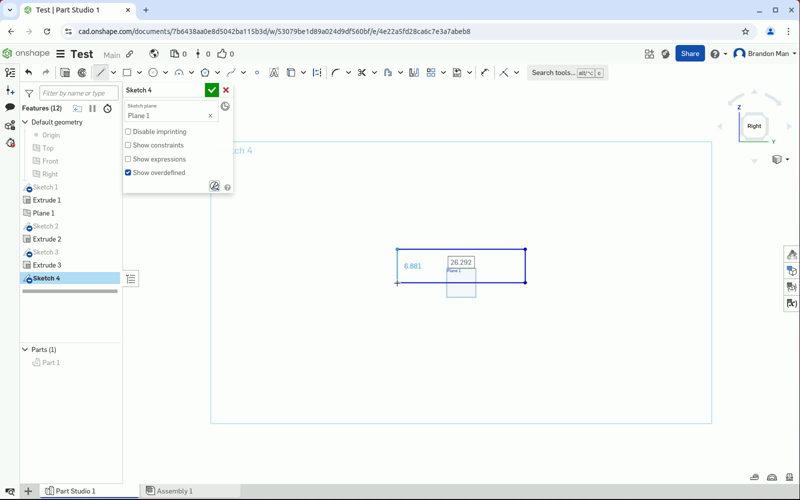
key_up(shift)
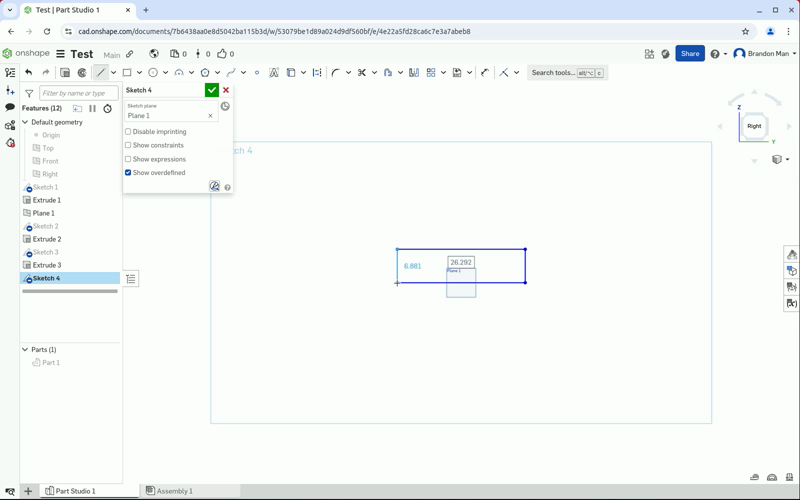
click(397, 282)
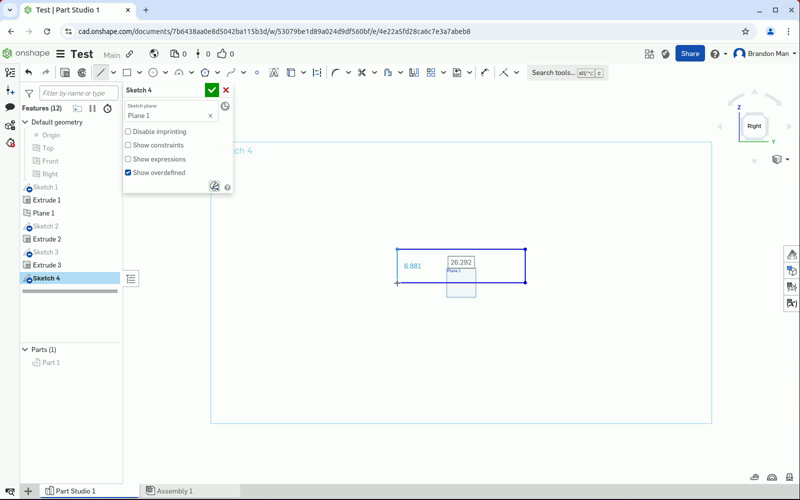
key(esc)
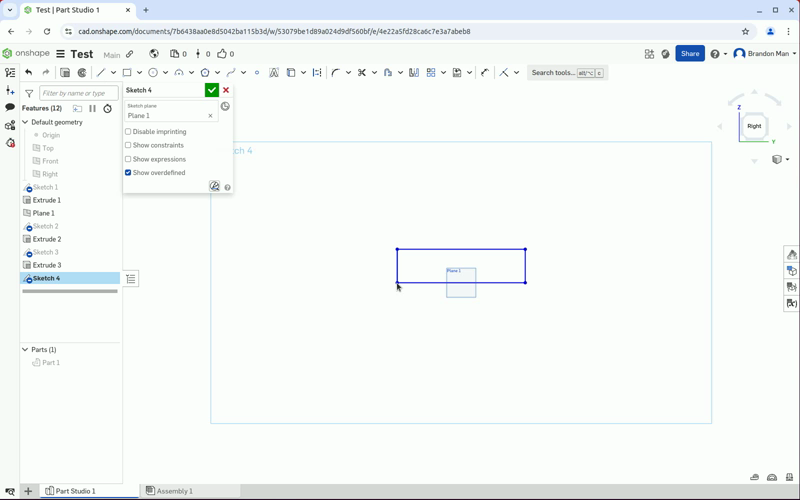
mouse_move(504, 277)
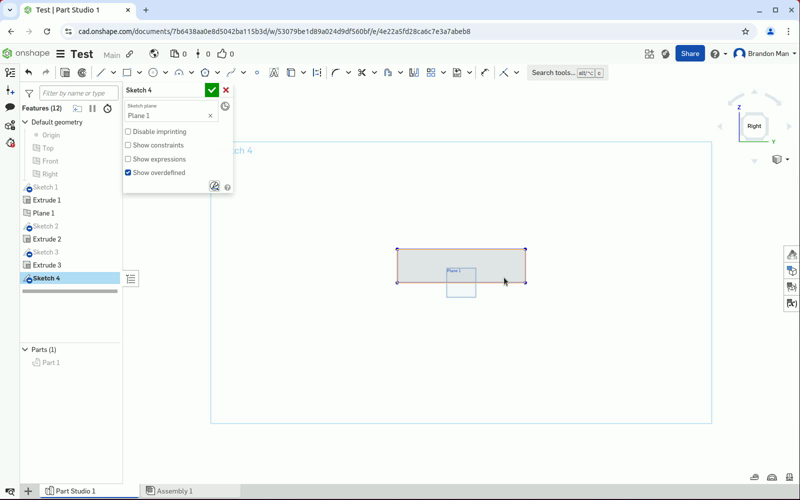
click(504, 277)
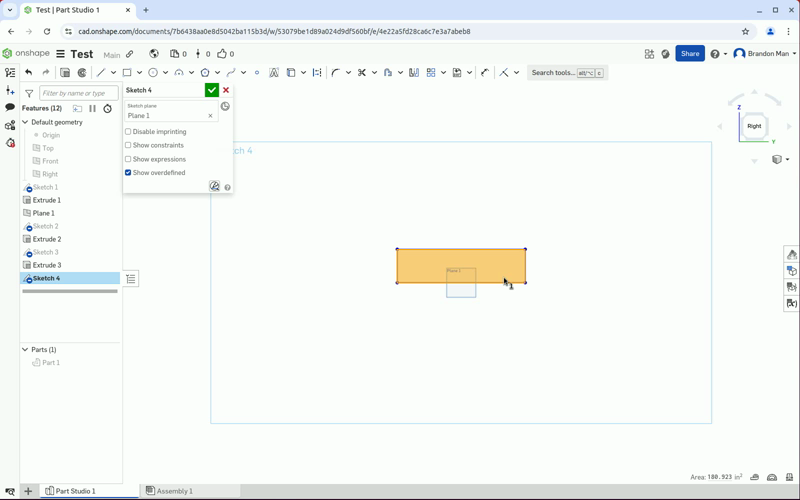
mouse_move(73, 352)
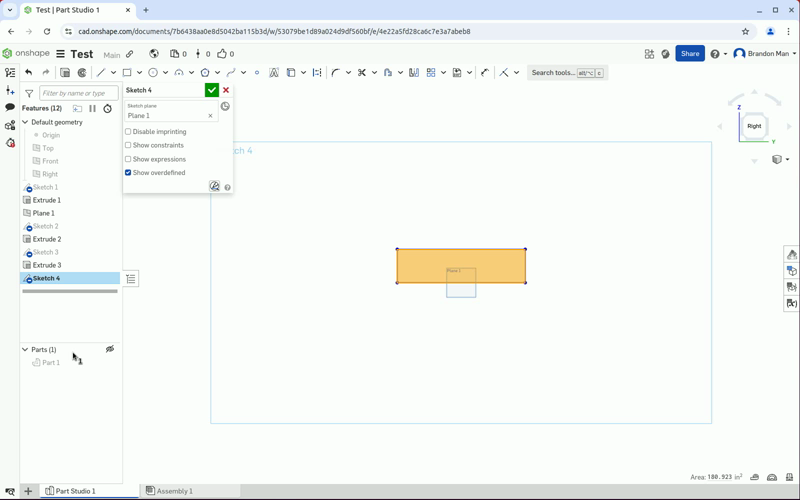
key(shift+y)
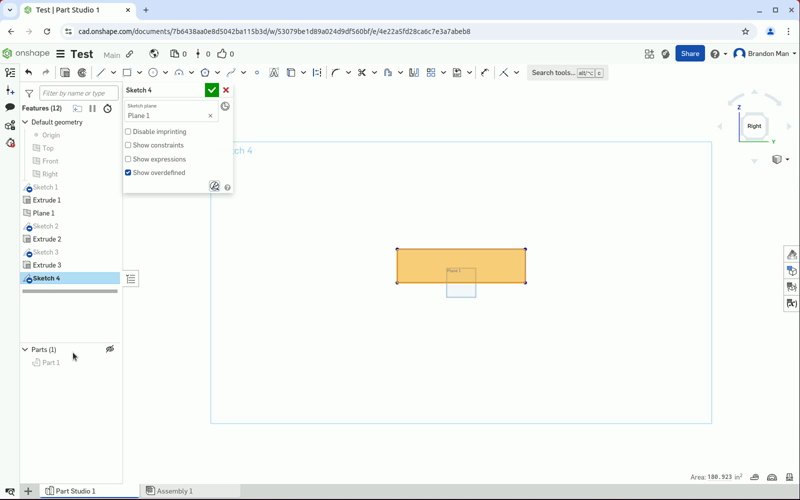
key(shift+e)
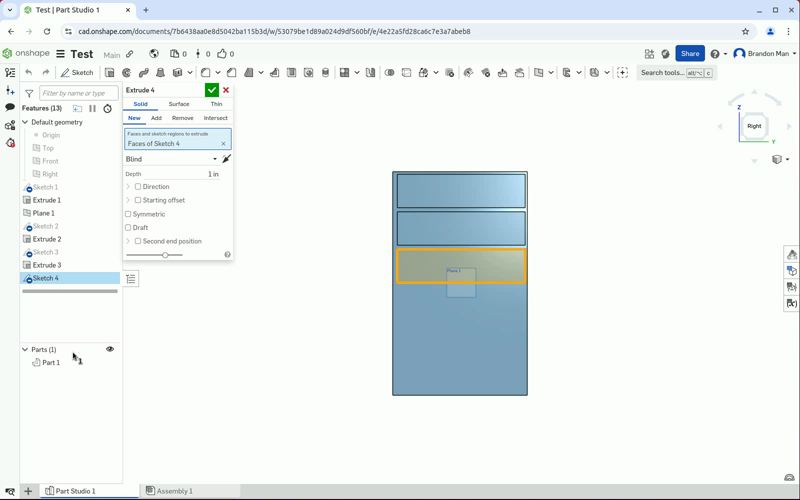
mouse_move(143, 106)
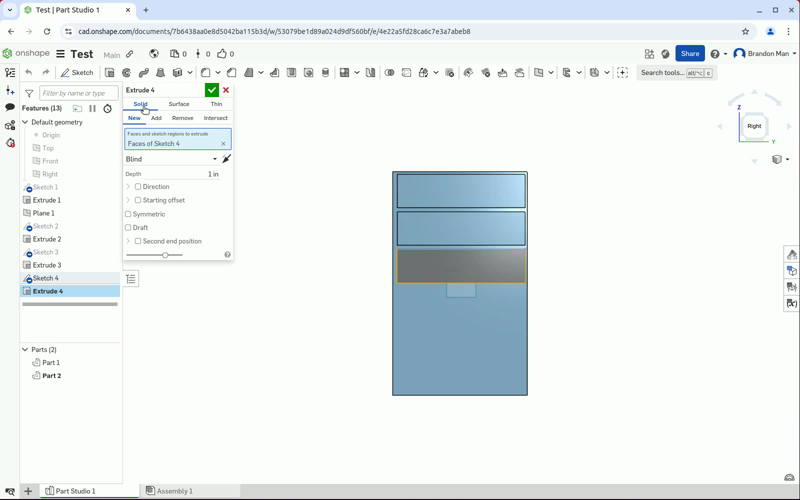
click(143, 106)
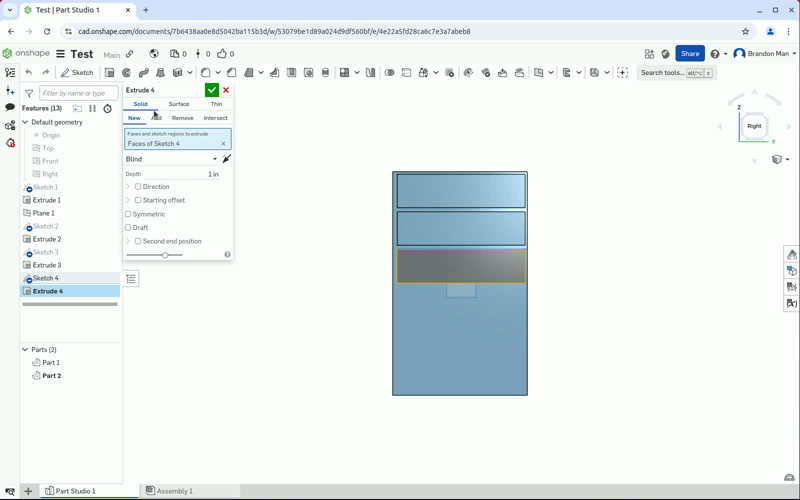
mouse_move(186, 120)
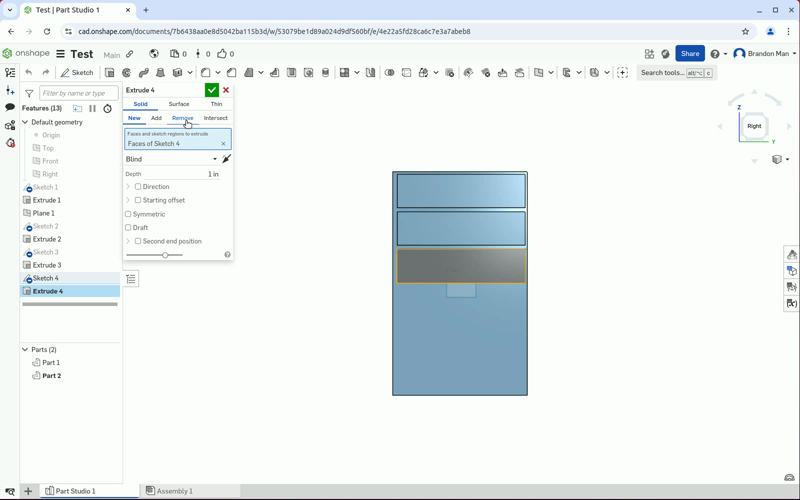
click(186, 120)
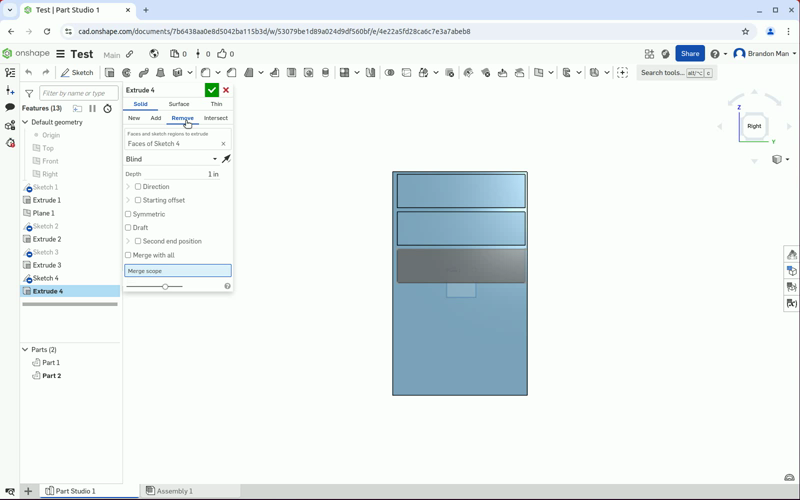
key(tab, 4)
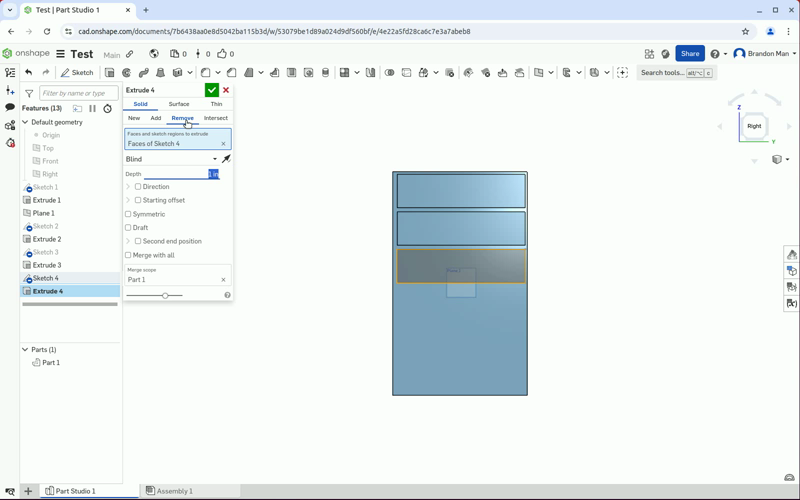
text(17.813)
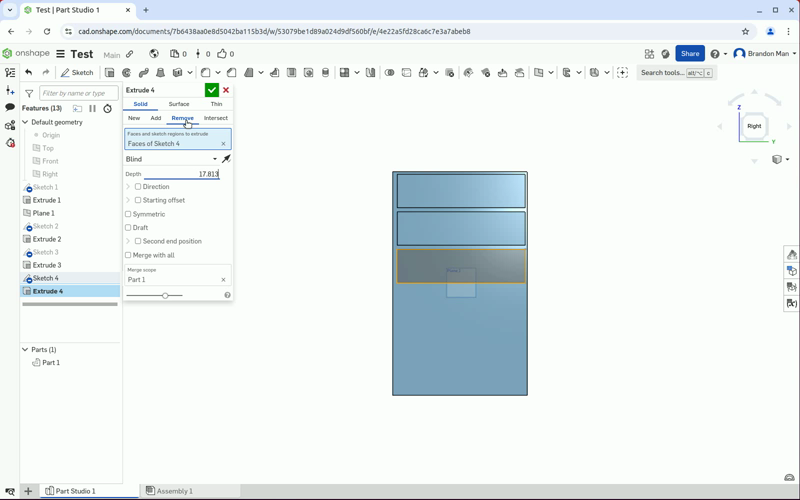
key(tab, 6)
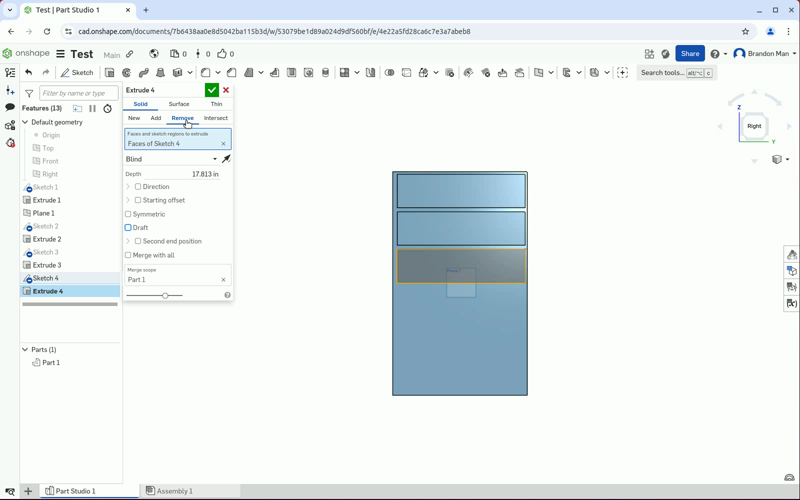
key(space)
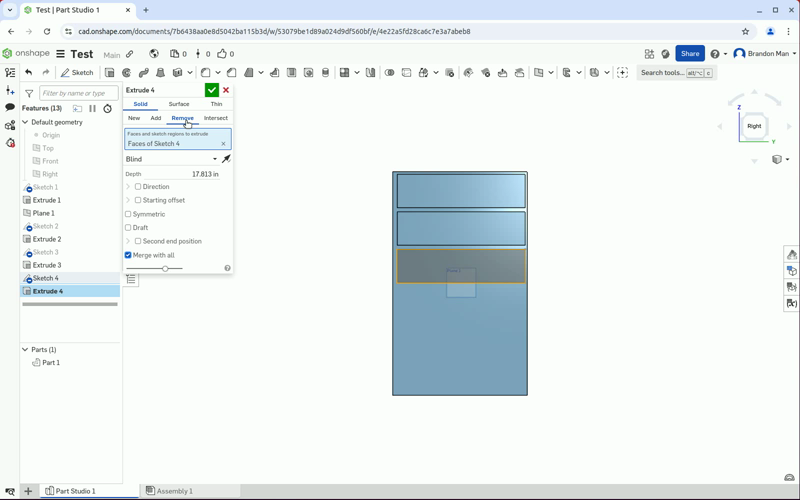
key(enter)
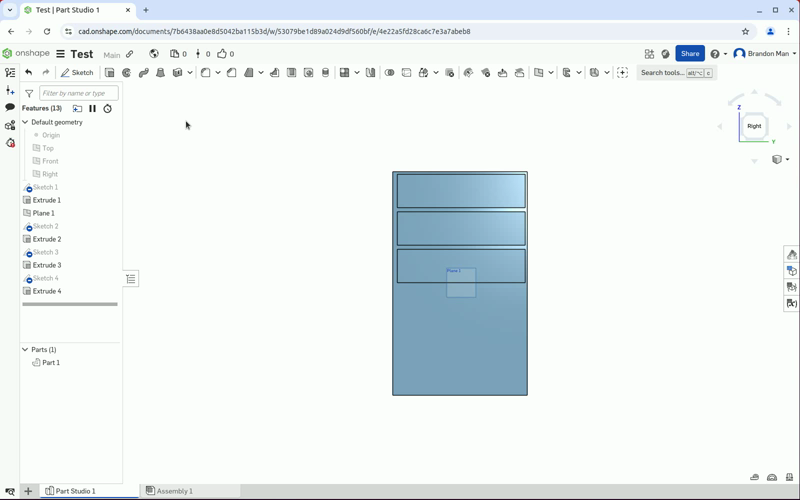
key(shift+h)
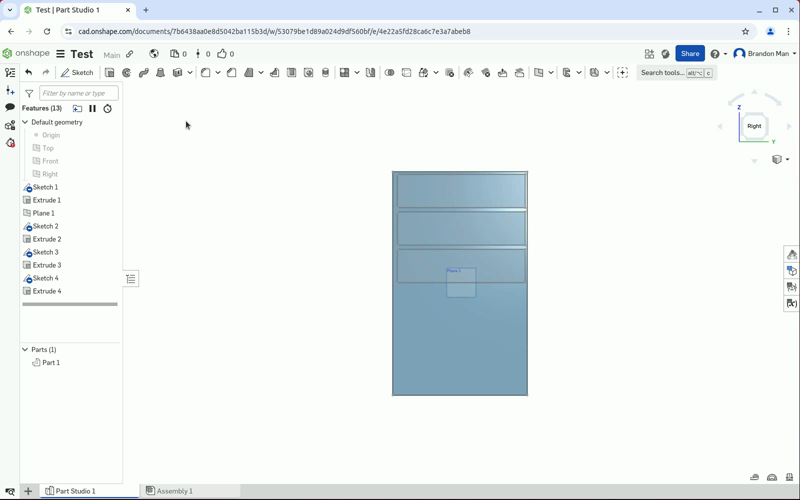
key(shift+h)
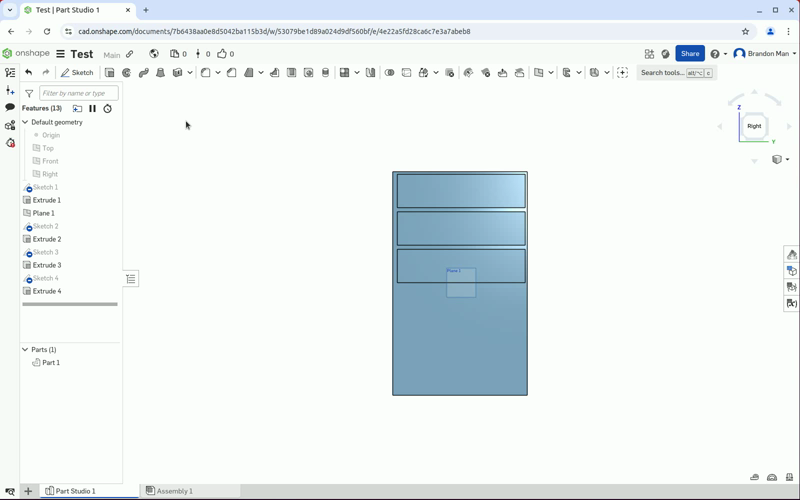
mouse_move(73, 189)
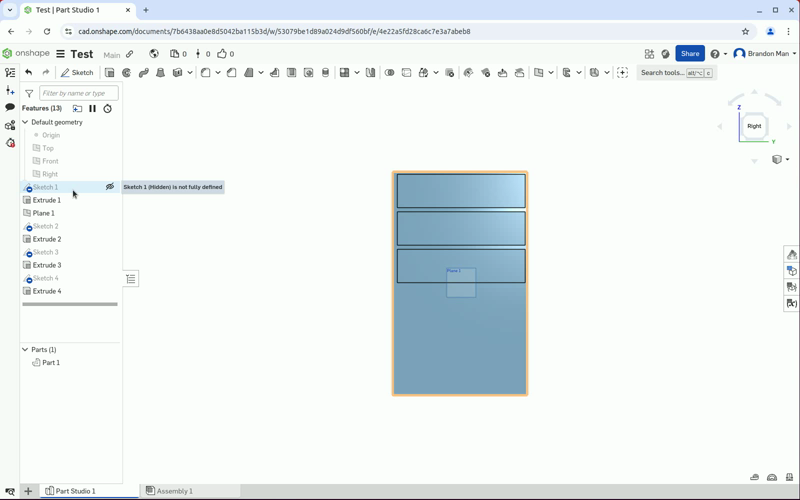
click(73, 189)
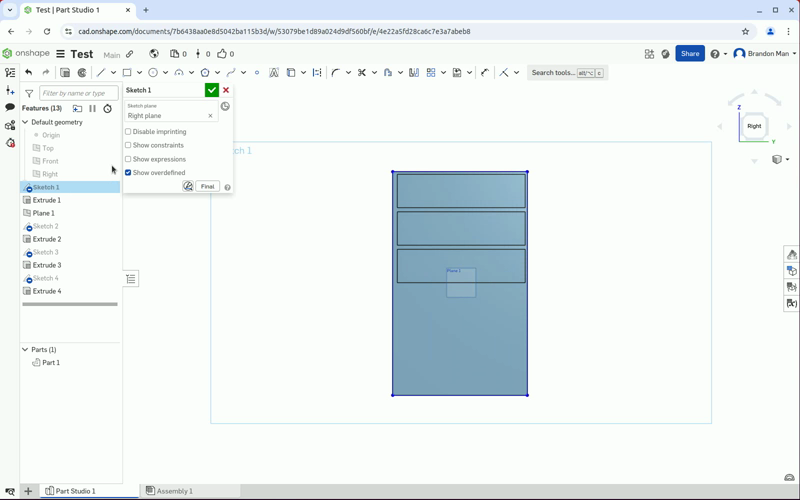
mouse_move(229, 92)
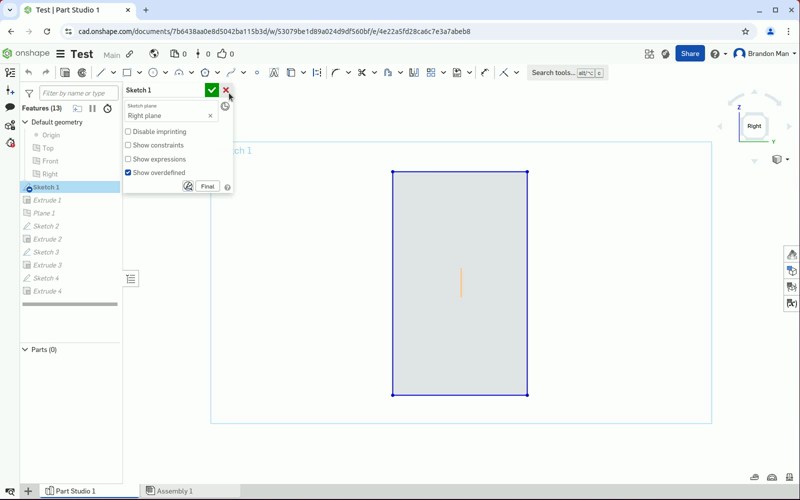
click(229, 92)
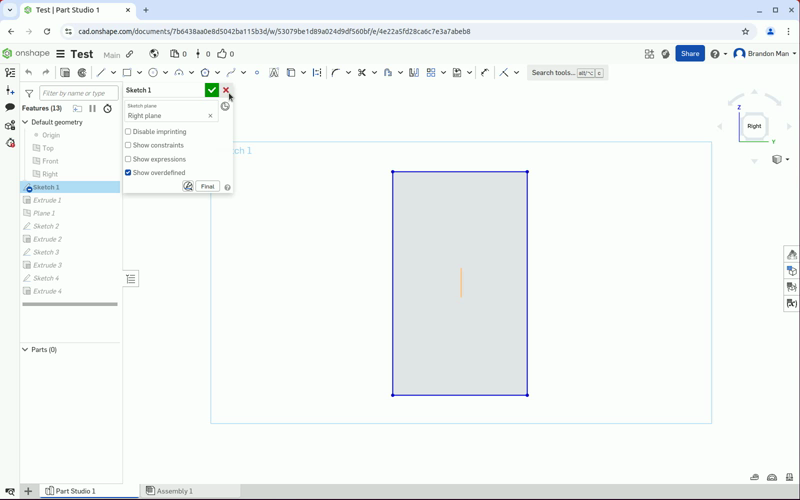
key(shift+s)
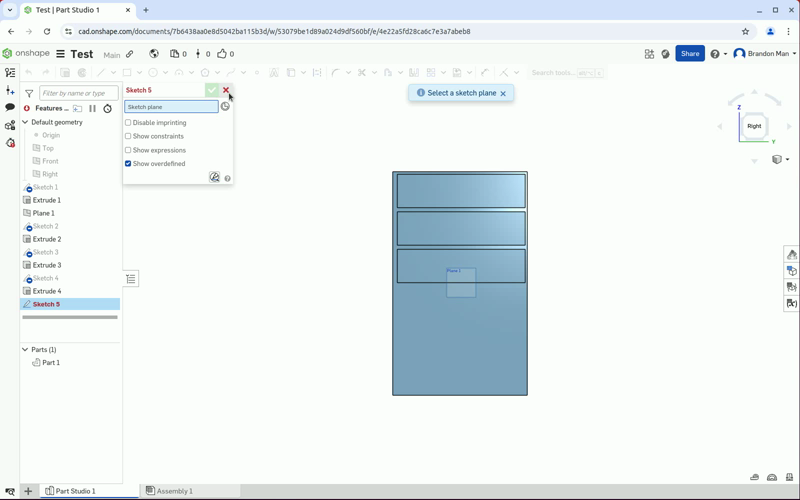
mouse_move(73, 215)
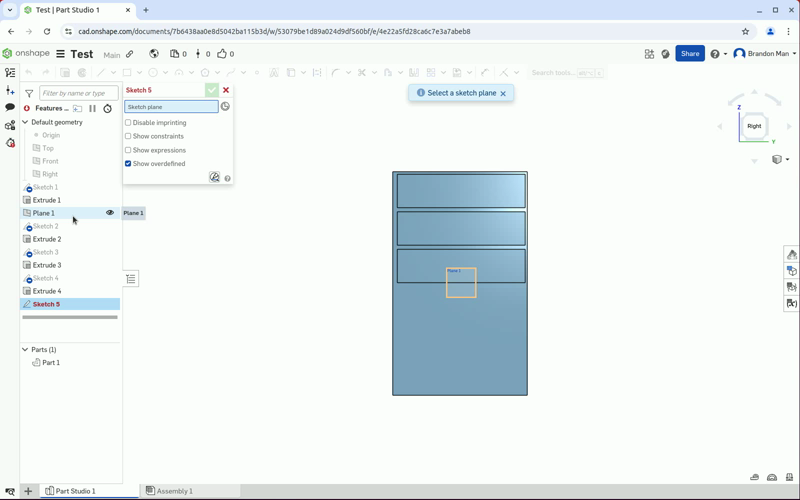
click(73, 215)
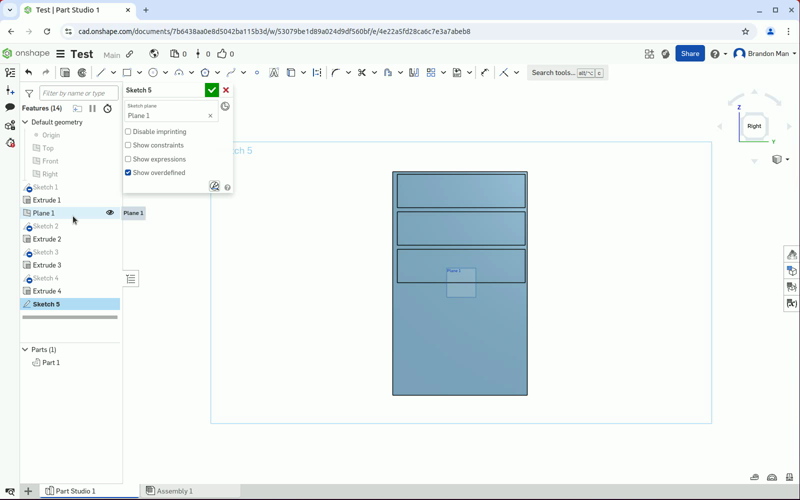
mouse_move(73, 352)
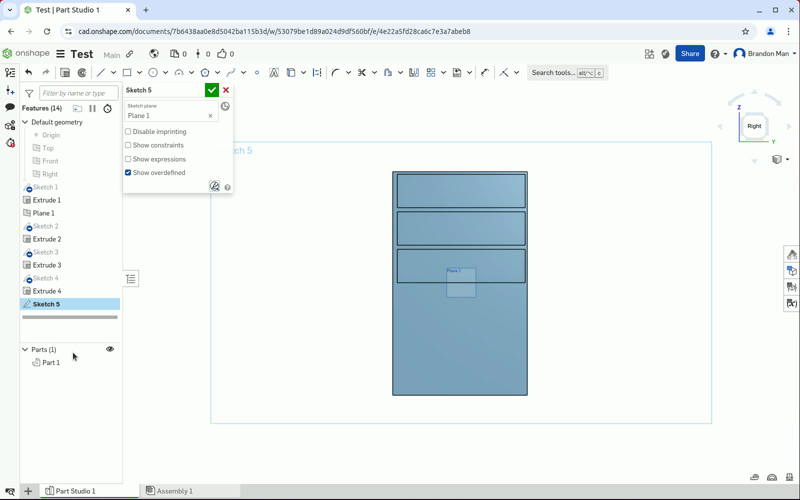
key(y)
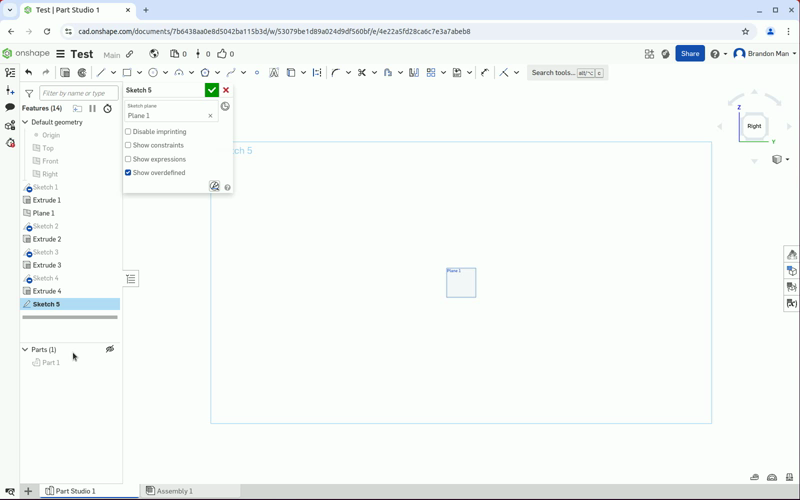
key(l)
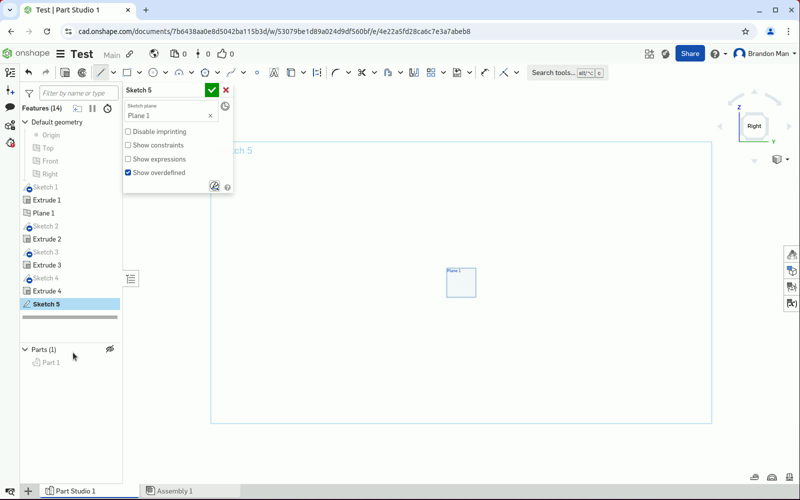
key_down(shift)
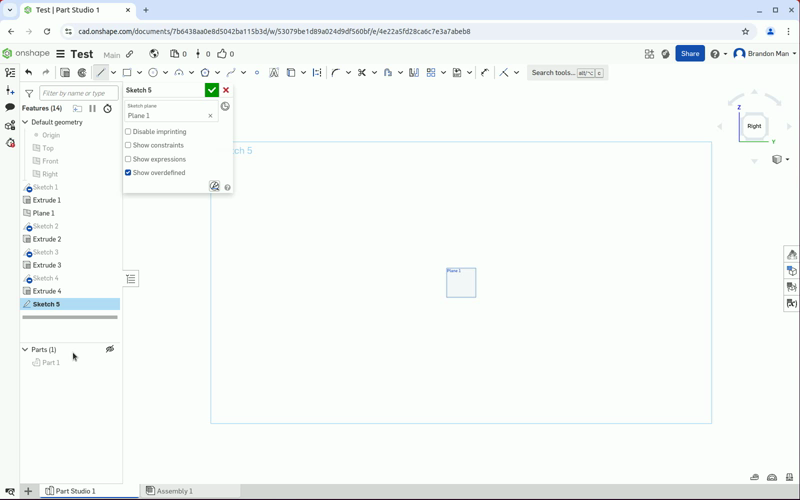
mouse_move(397, 388)
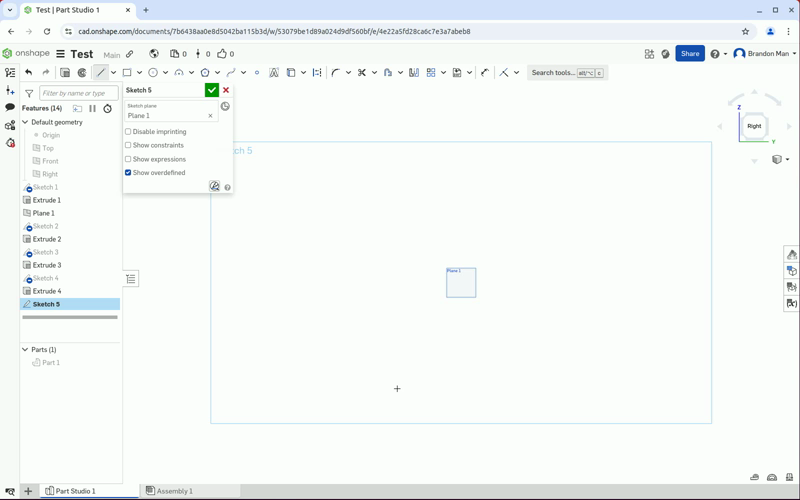
click(397, 388)
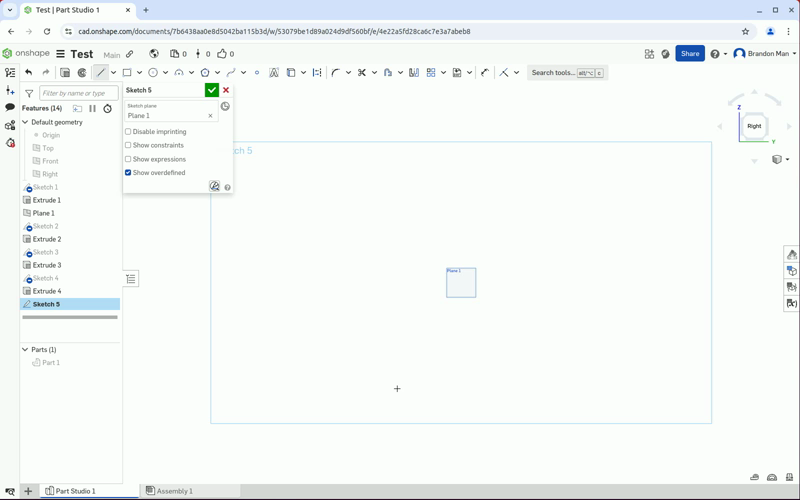
key_up(shift)
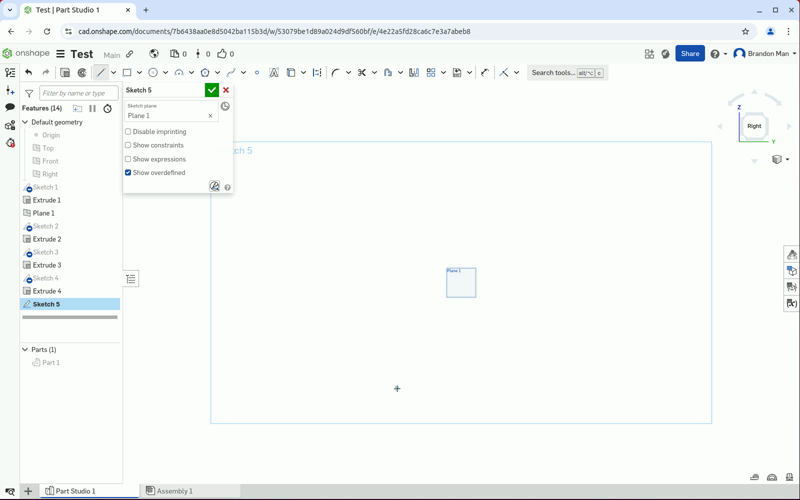
key_down(shift)
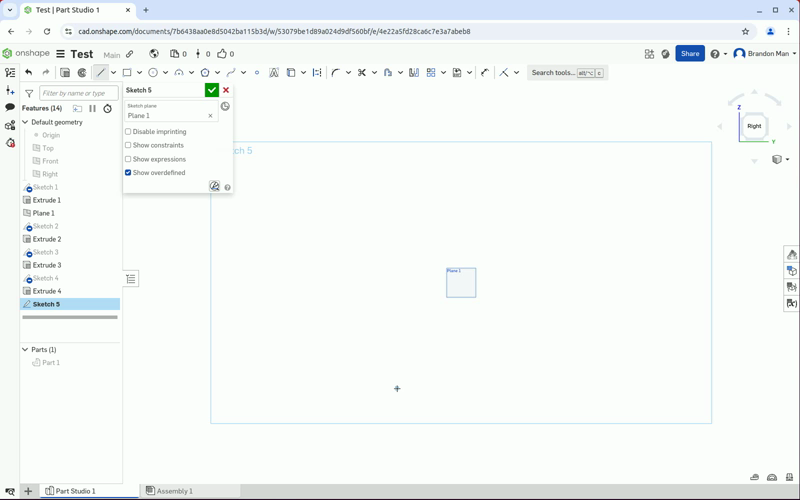
mouse_move(525, 388)
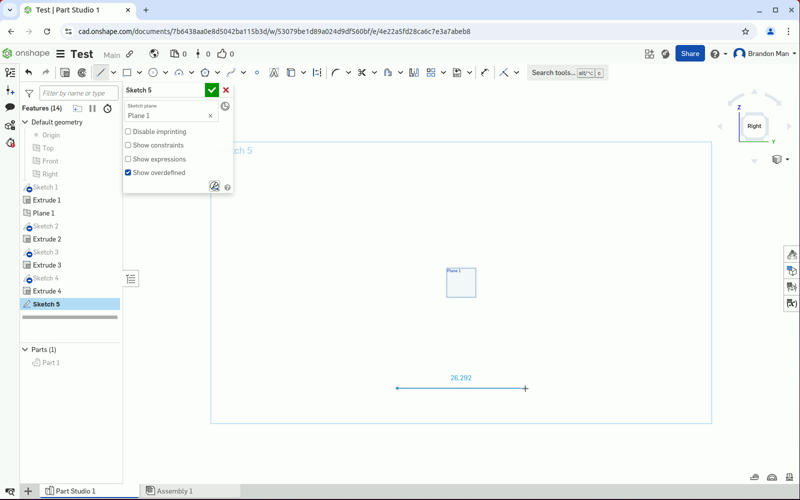
click(525, 388)
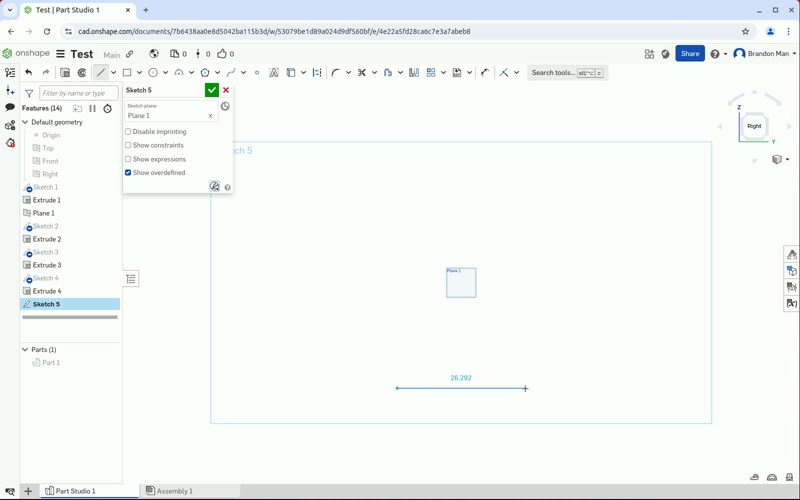
key_up(shift)
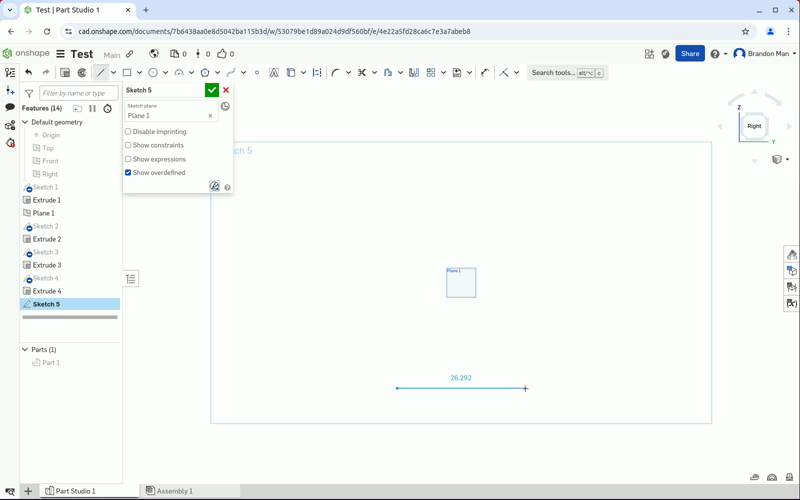
key_down(shift)
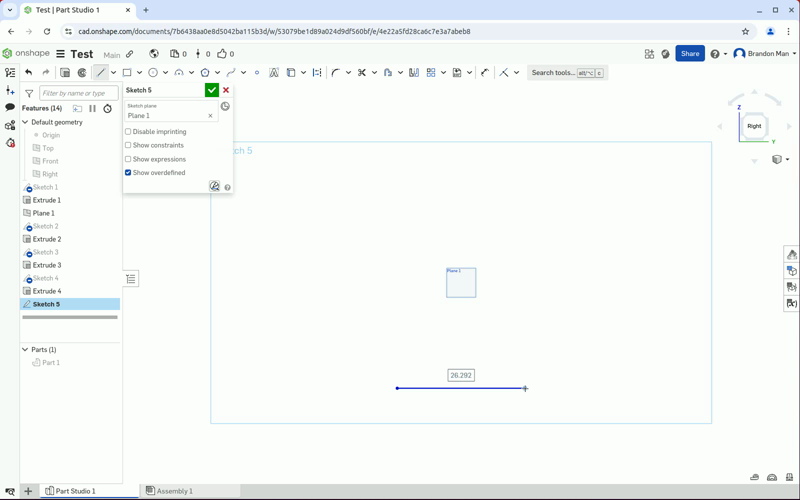
mouse_move(525, 287)
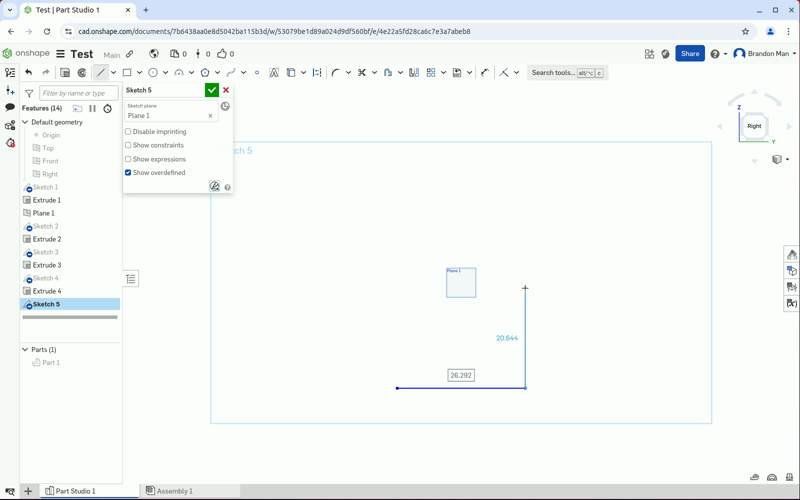
click(525, 287)
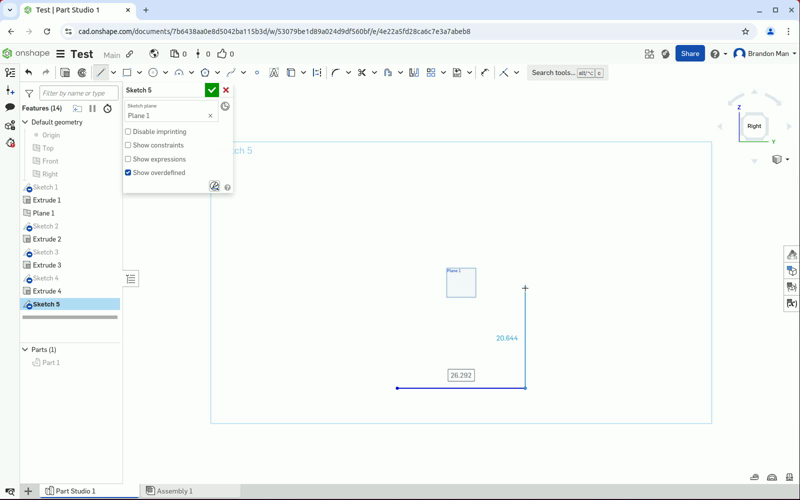
key_up(shift)
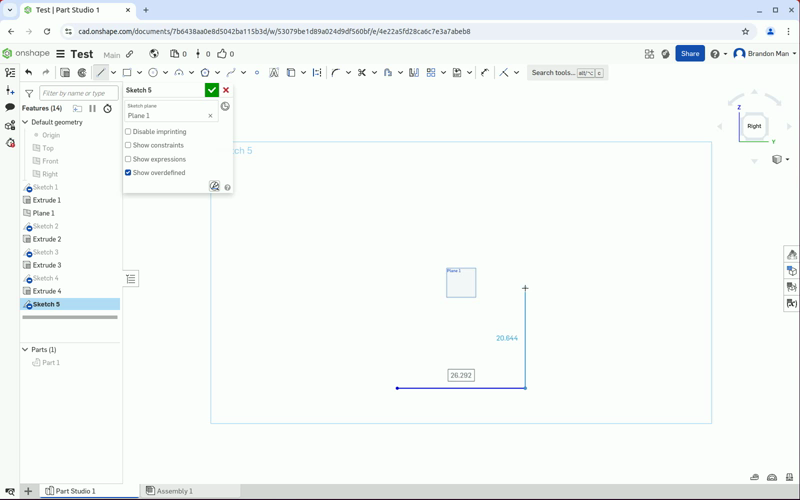
key_down(shift)
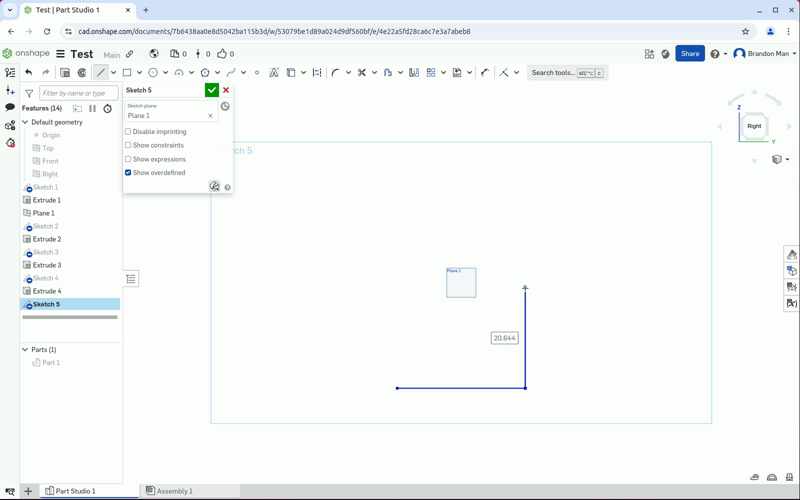
mouse_move(397, 287)
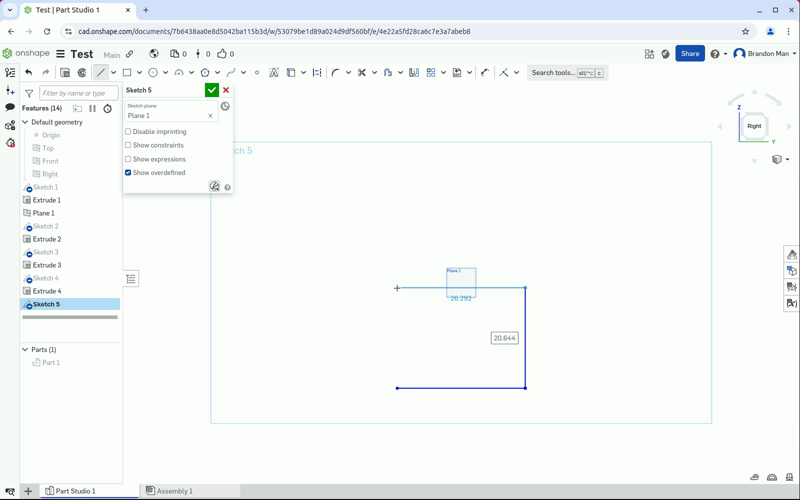
click(397, 287)
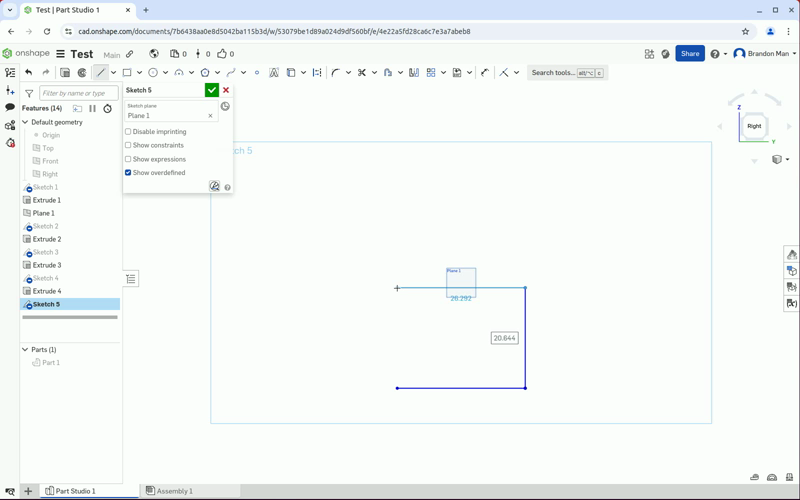
key_up(shift)
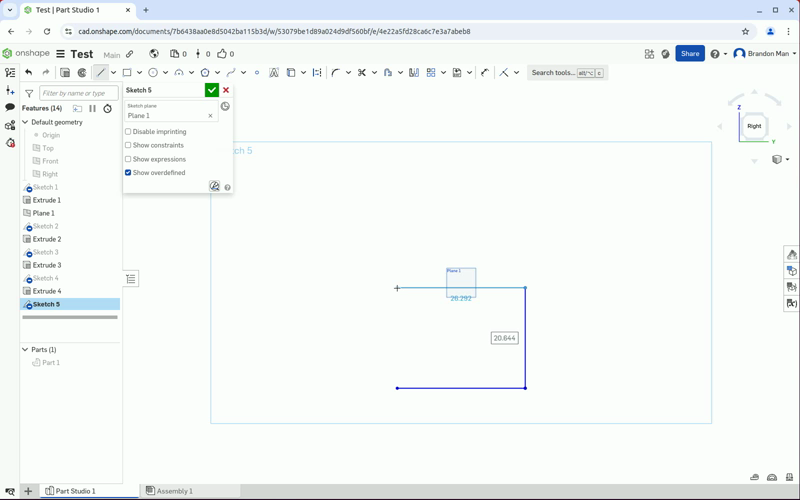
key_down(shift)
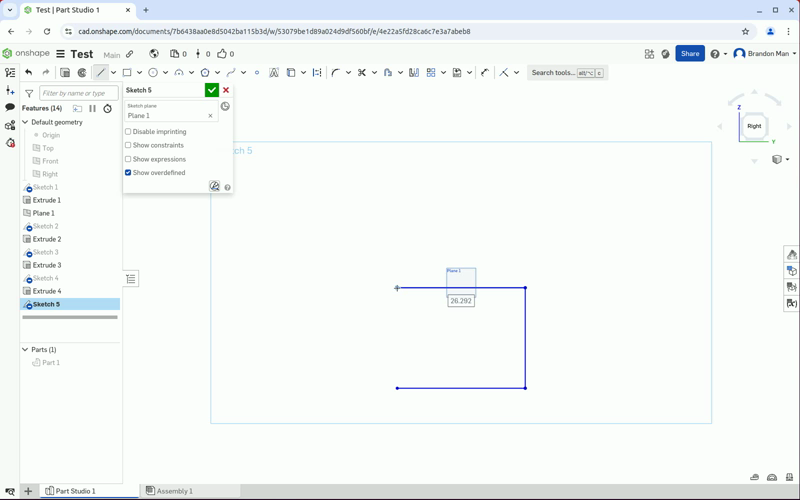
mouse_move(397, 388)
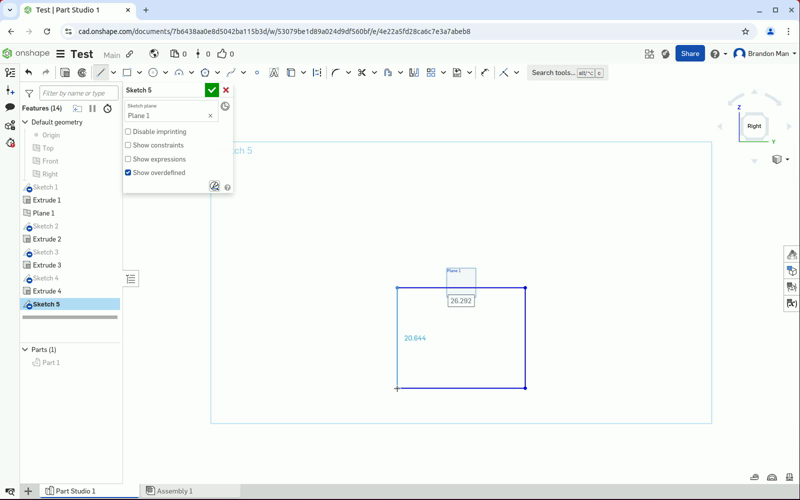
key_up(shift)
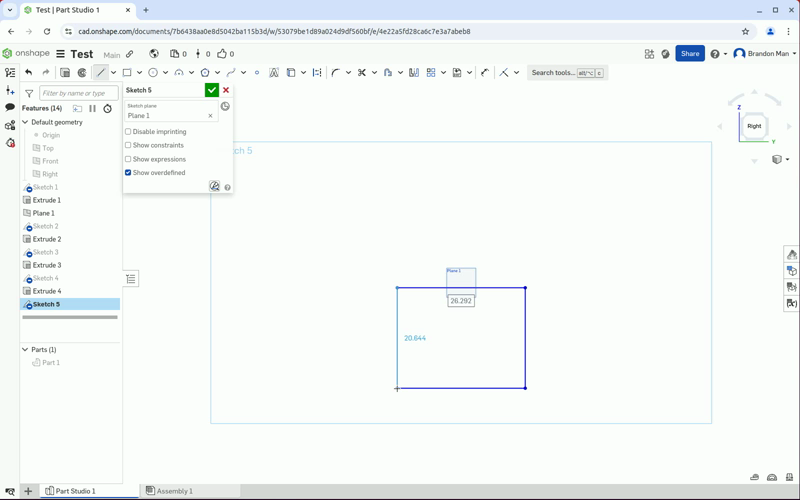
click(397, 388)
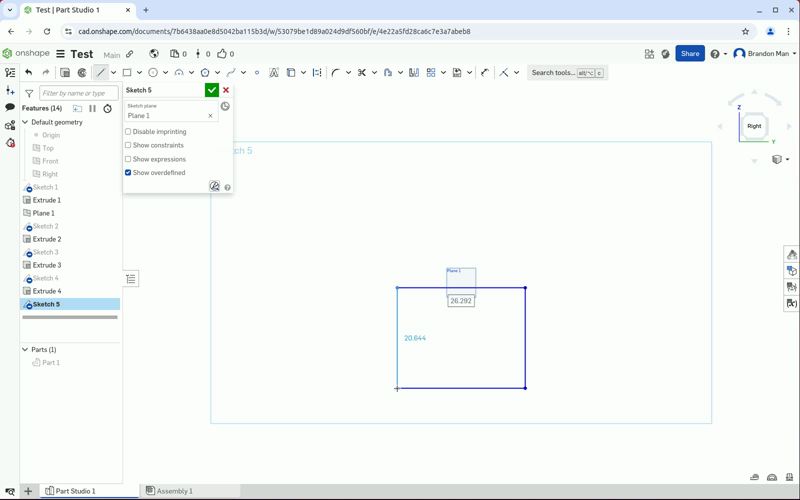
key(esc)
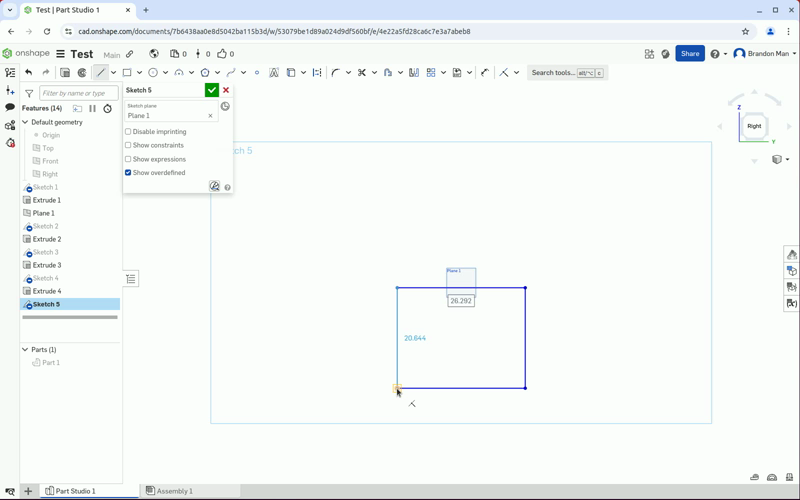
mouse_move(436, 320)
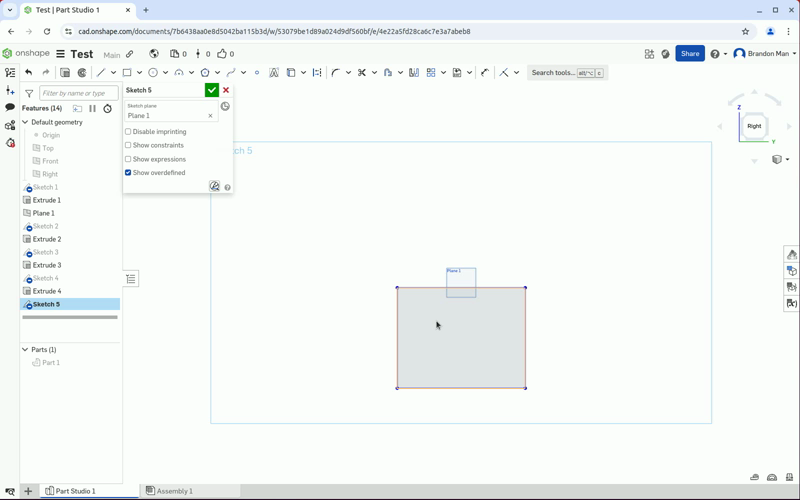
click(436, 320)
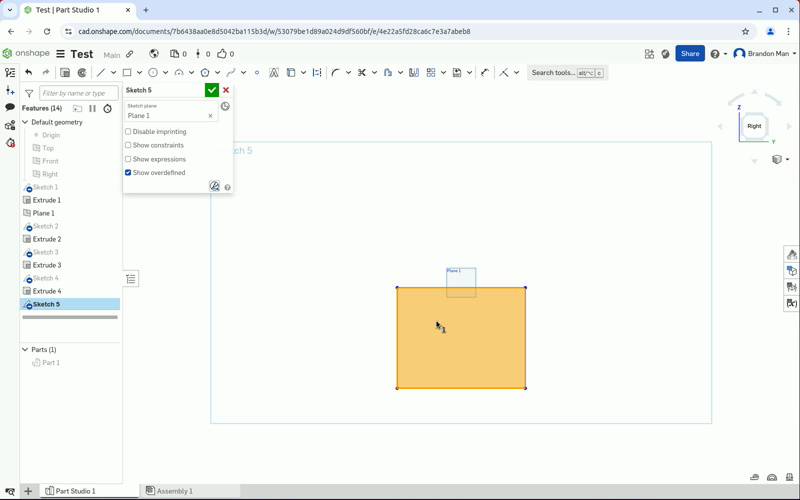
mouse_move(73, 352)
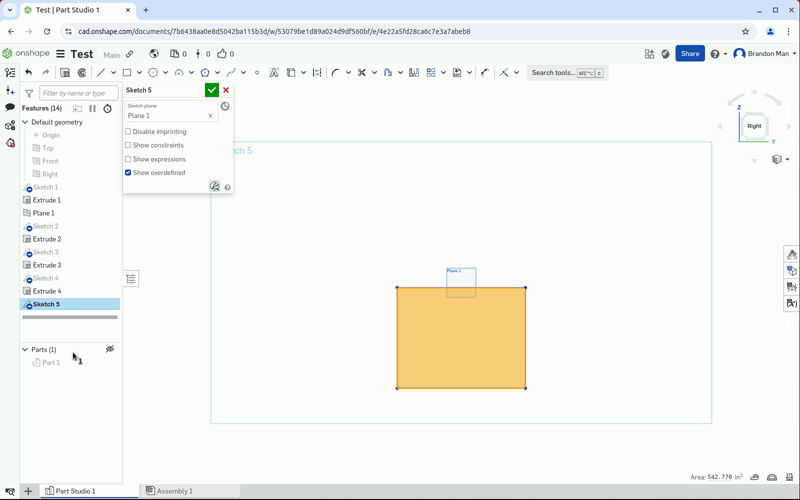
key(shift+y)
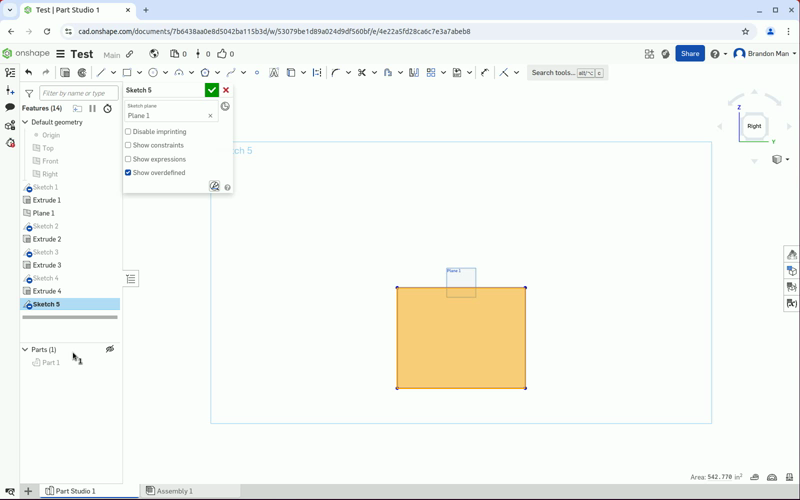
key(shift+e)
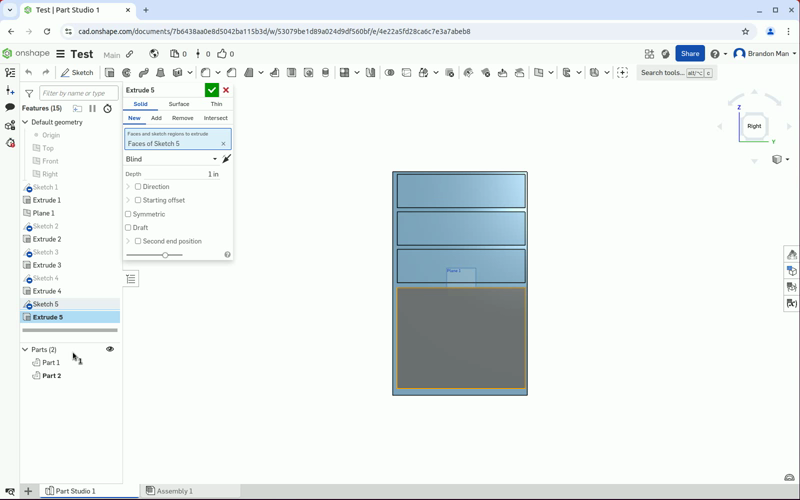
mouse_move(143, 106)
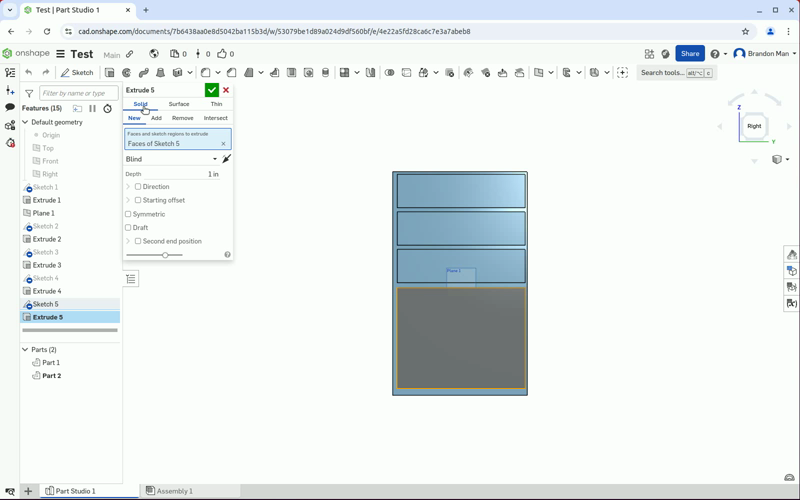
click(143, 106)
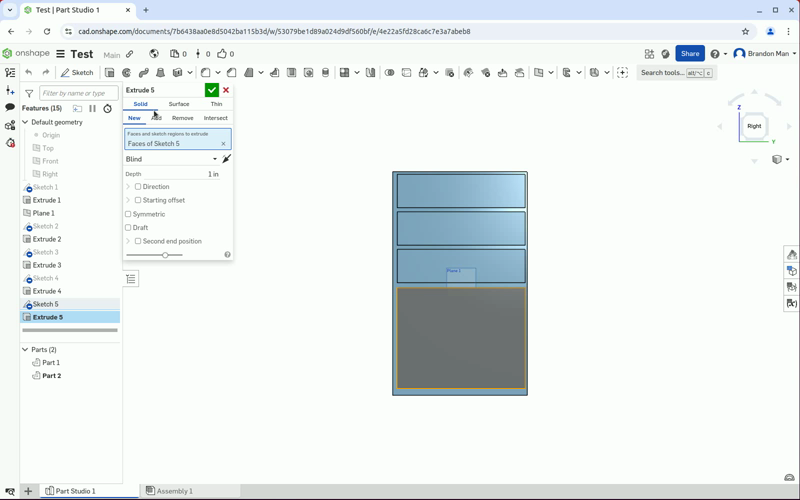
mouse_move(186, 120)
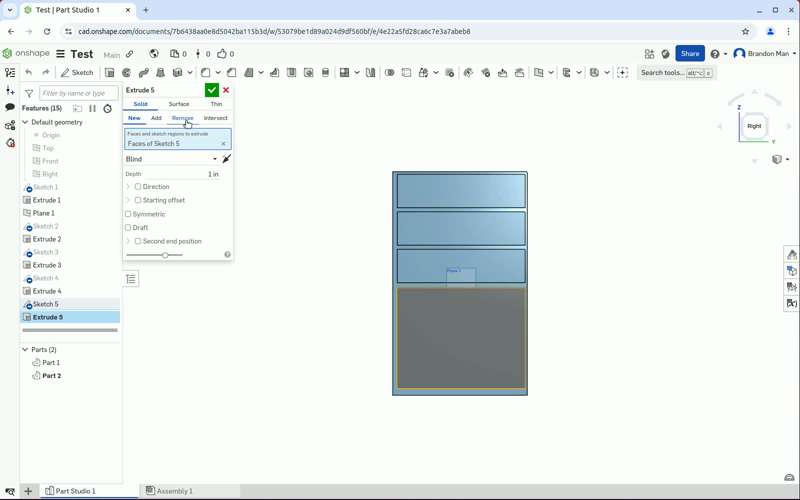
click(186, 120)
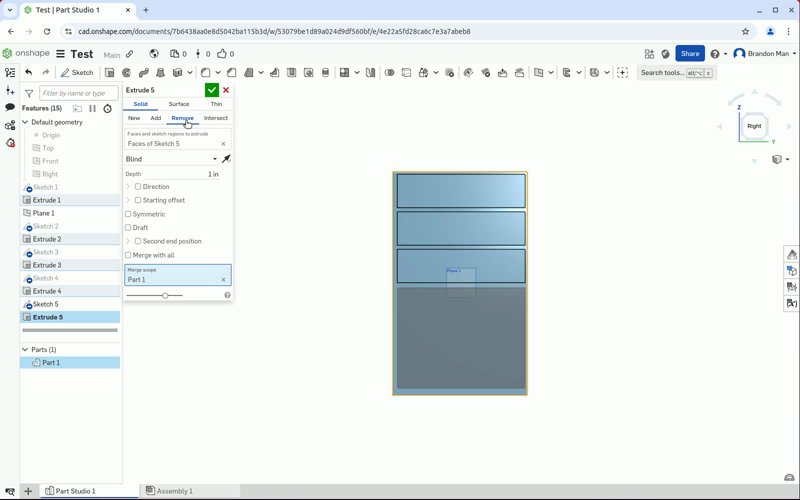
key(tab, 4)
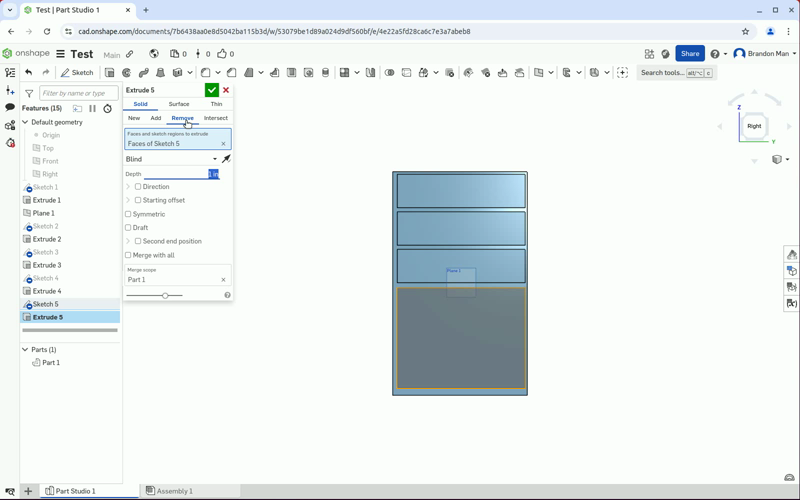
text(17.813)
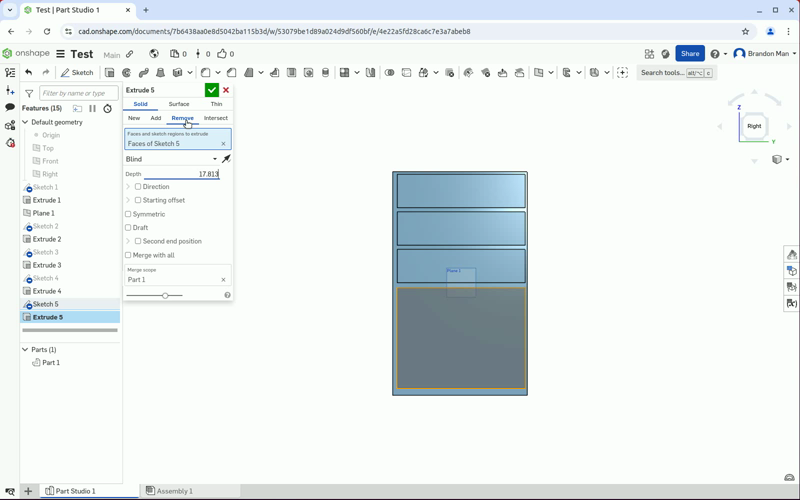
key(tab, 6)
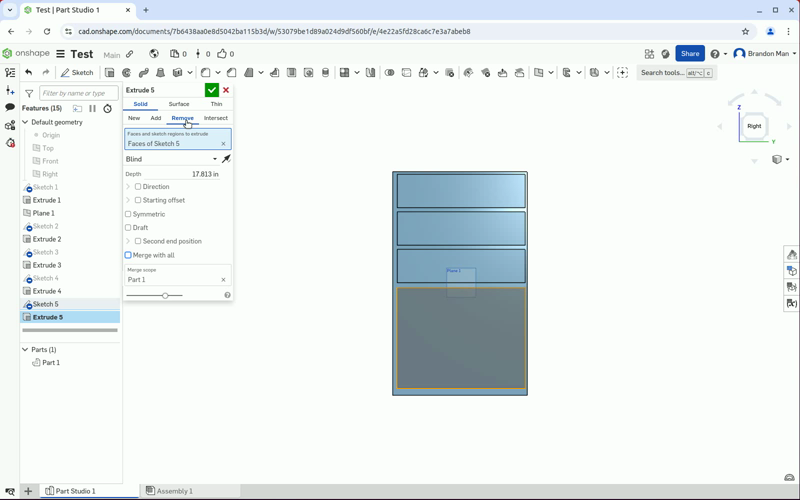
key(space)
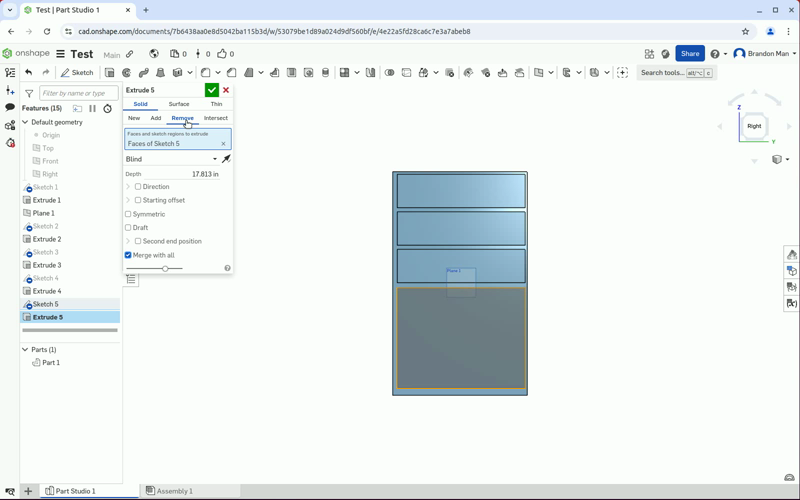
key(enter)
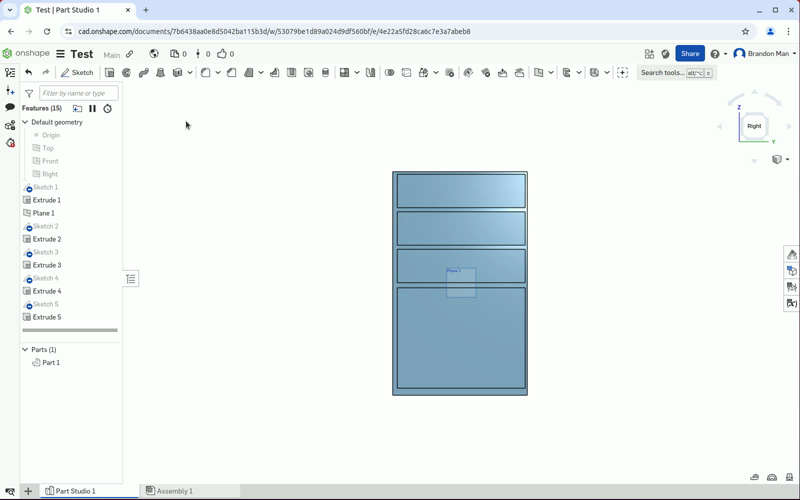
key(shift+h)
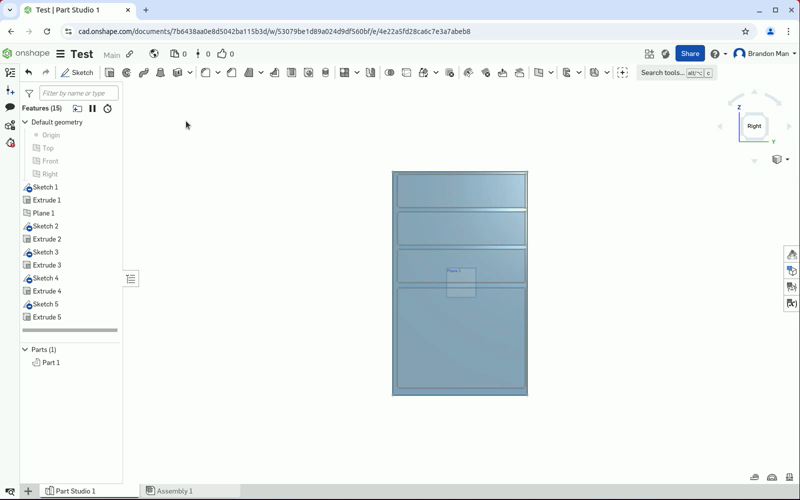
key(shift+h)
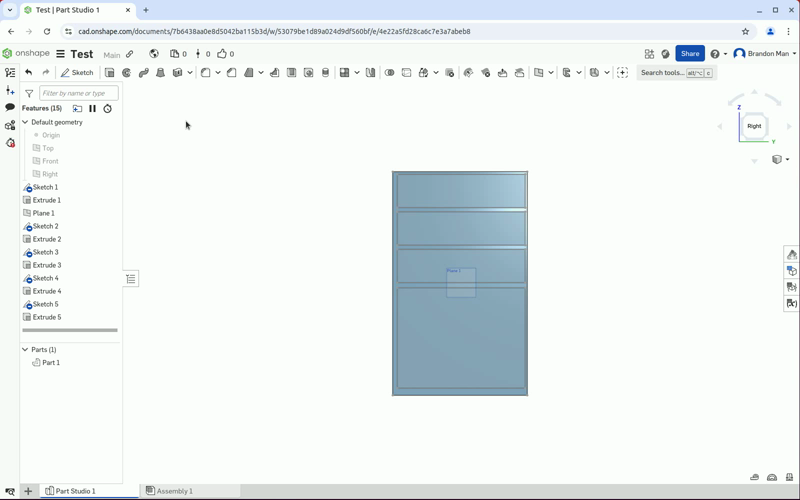
key(shift+7)
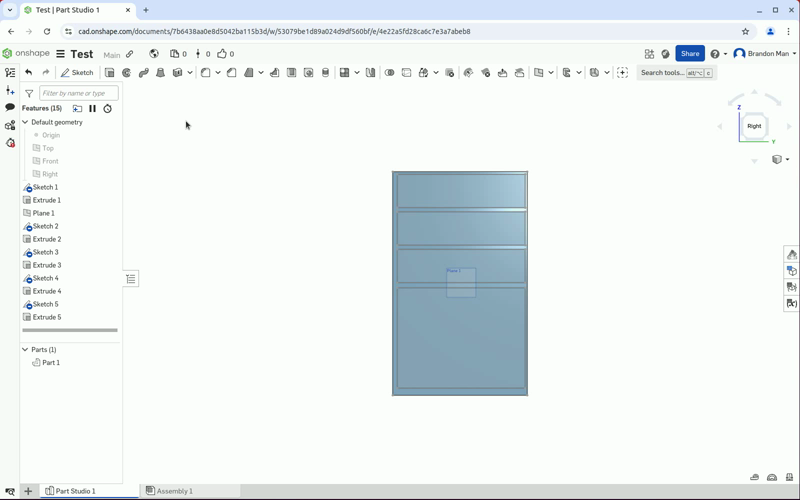
key(right, 2)
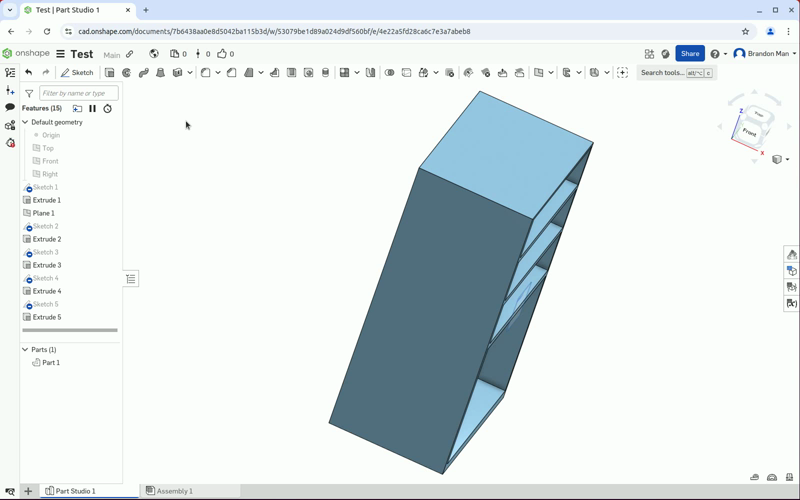
key(down, 2)
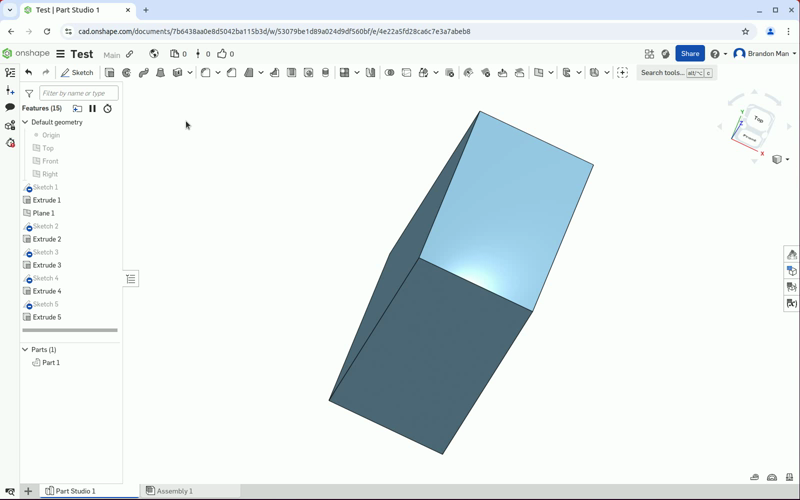
key(up, 2)
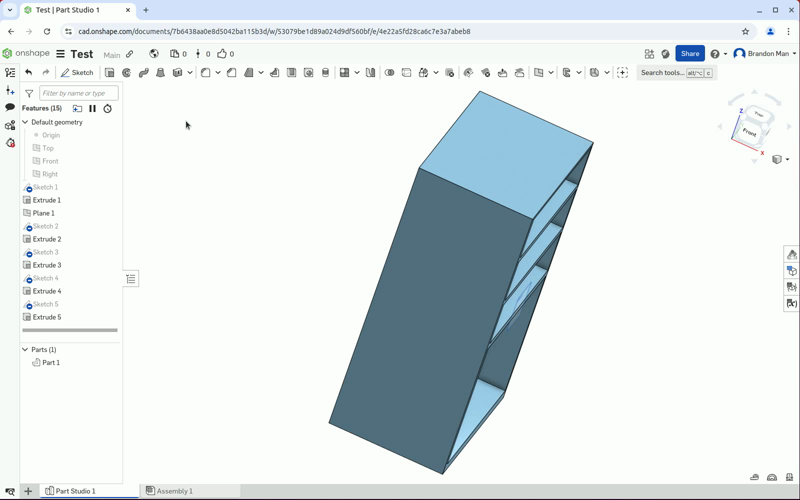
key(left, 2)
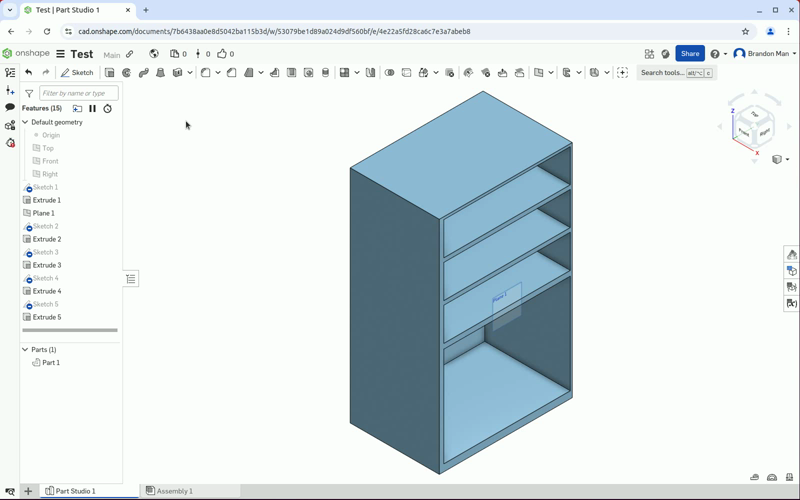
mouse_move(73, 189)
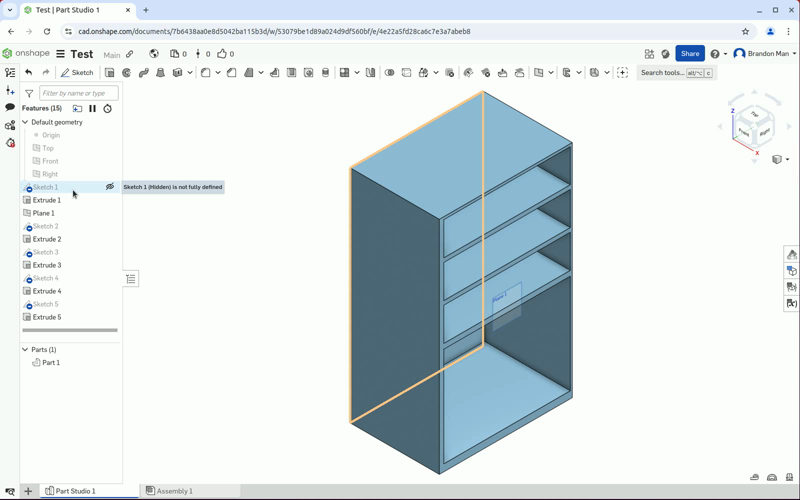
click(73, 189)